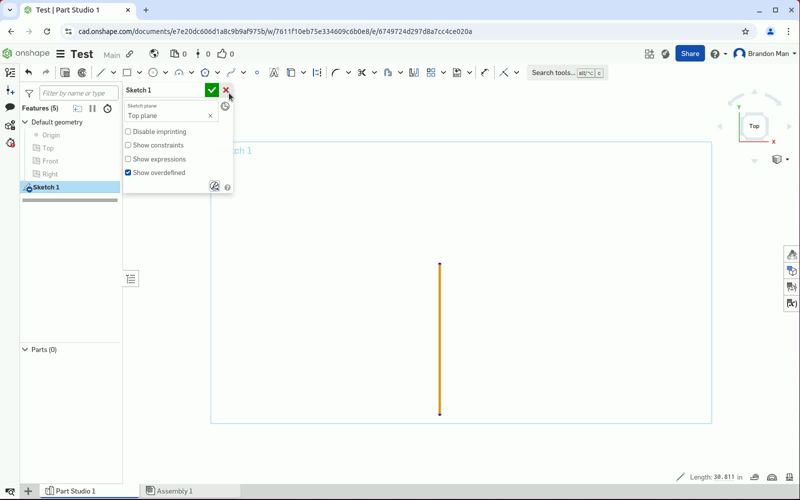
key(shift+h)
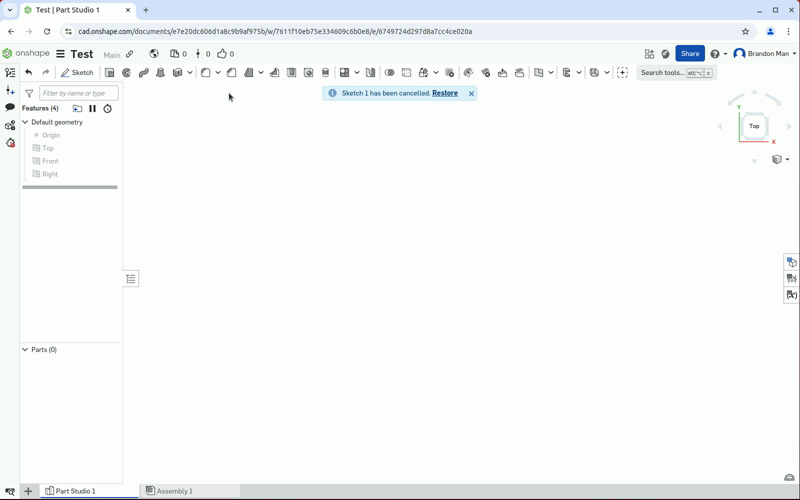
mouse_move(73, 352)
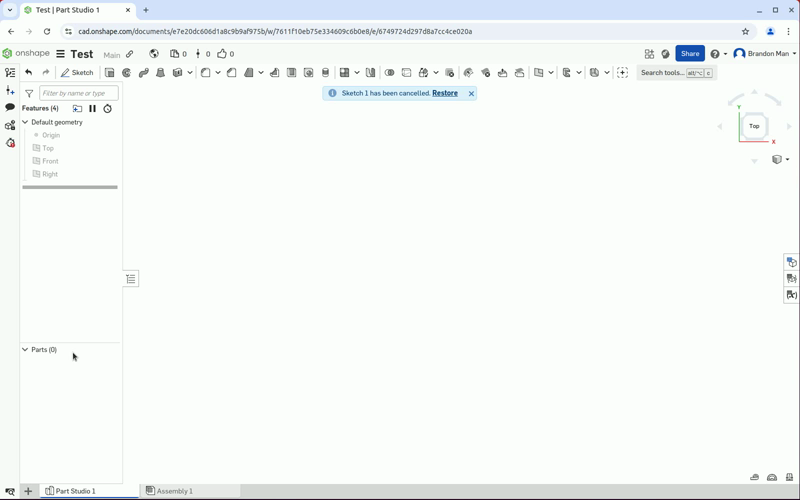
key(y)
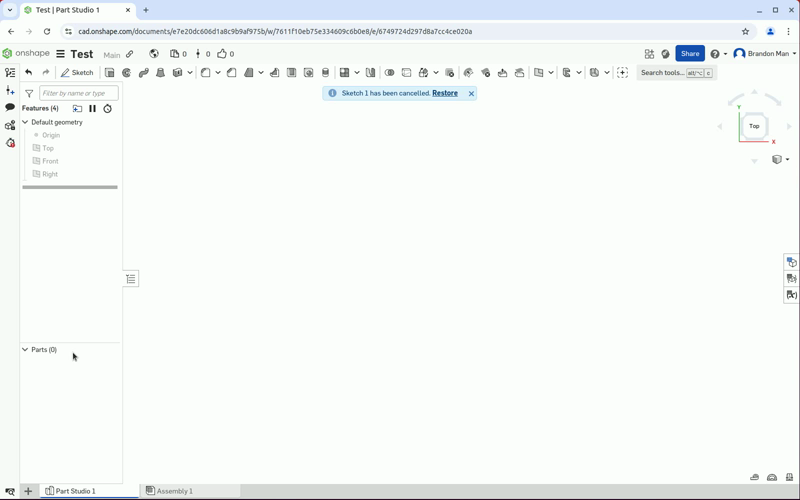
key(shift+p)
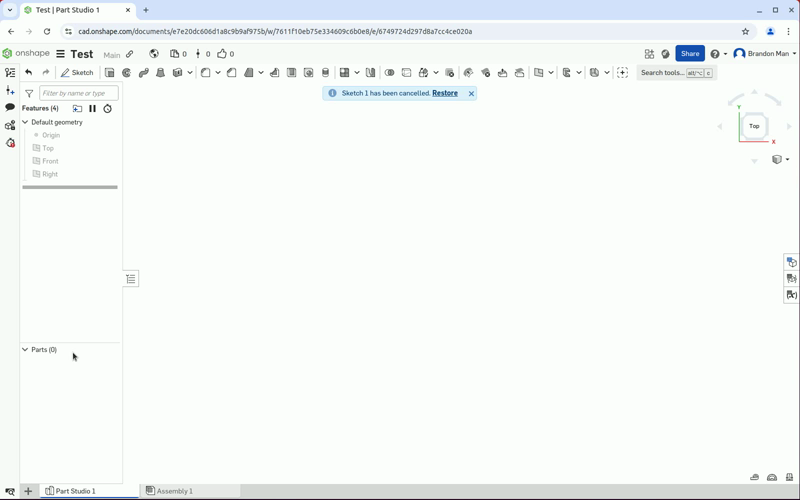
key(space)
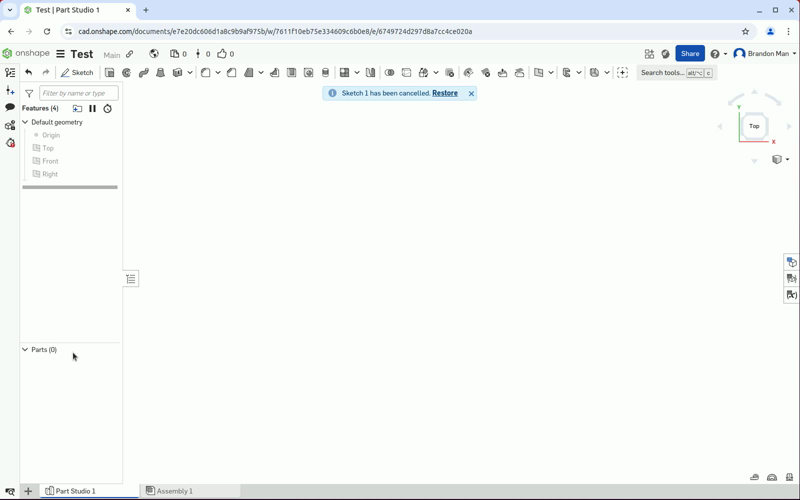
key_down(shift)
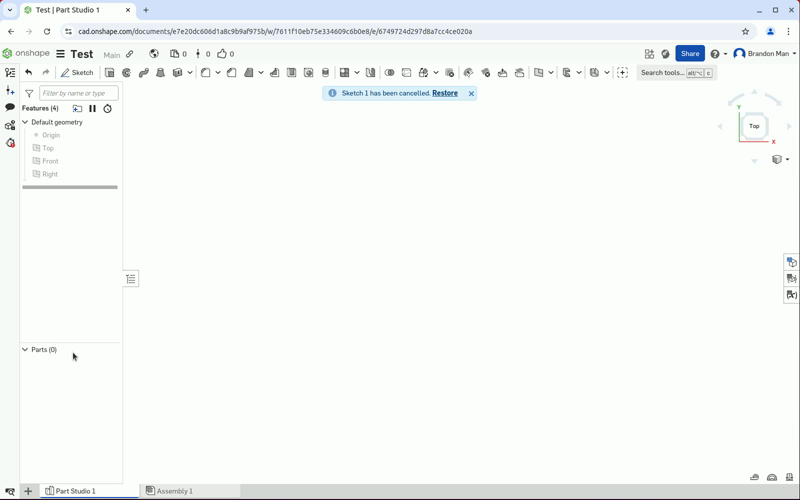
key(up)
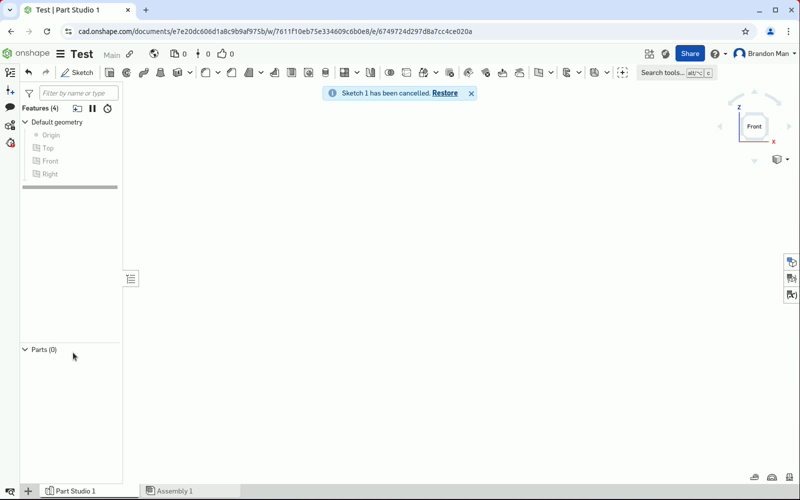
key_up(shift)
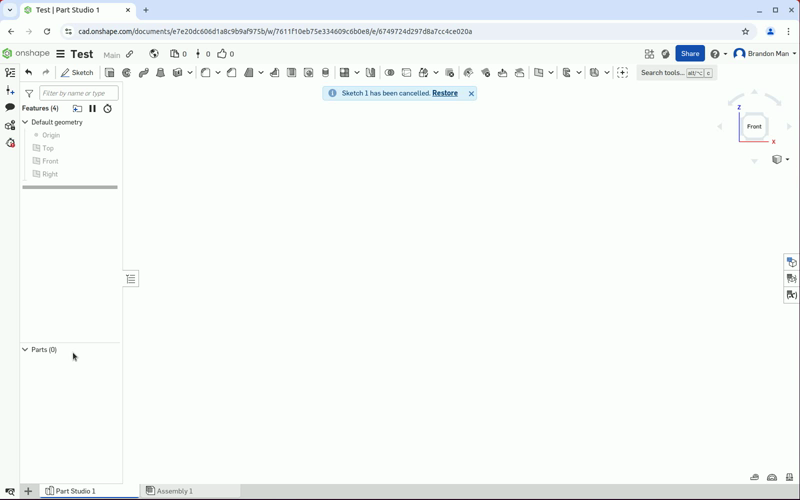
mouse_move(73, 352)
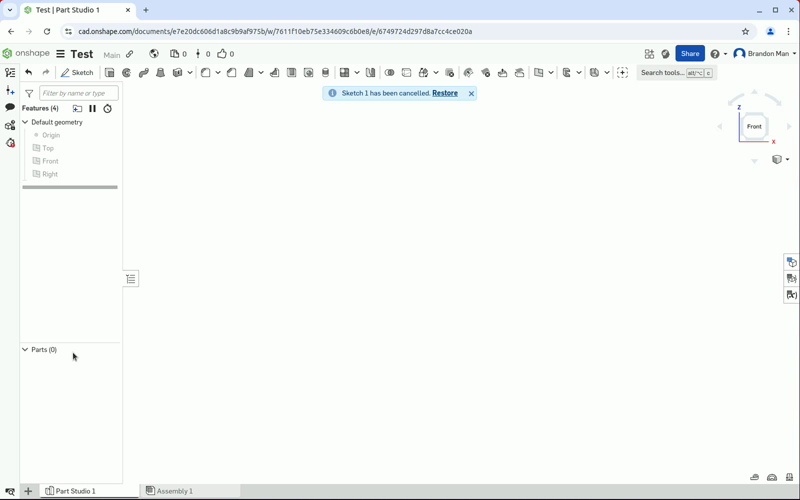
key(shift+y)
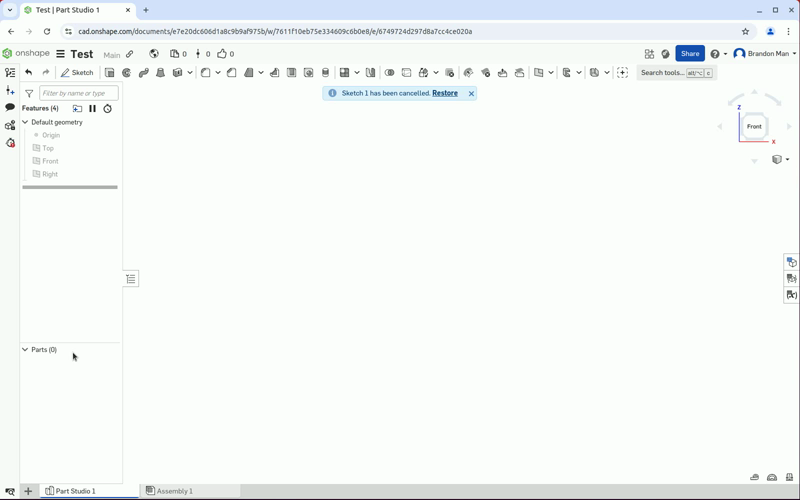
key(shift+s)
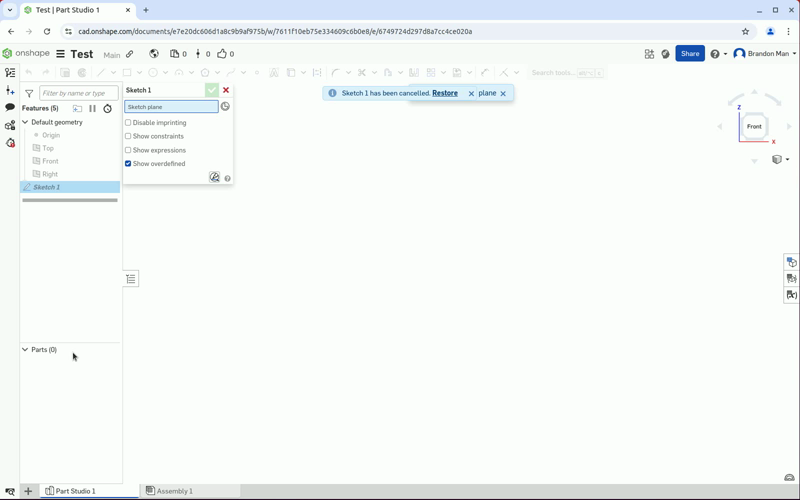
mouse_move(73, 163)
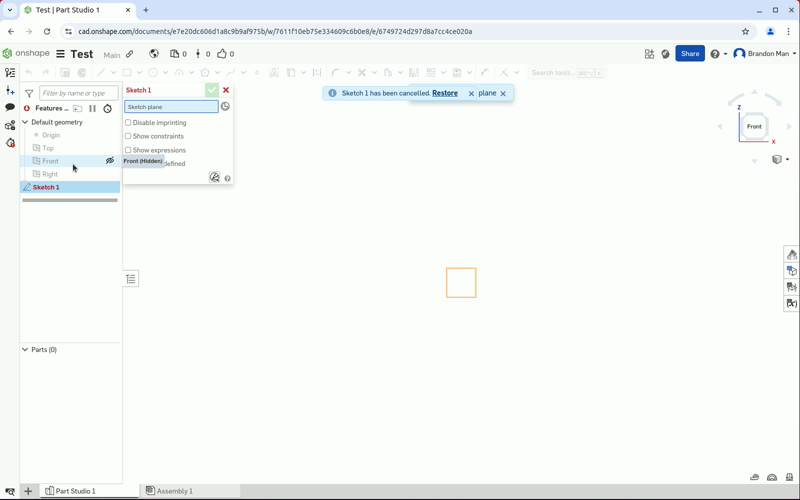
click(73, 163)
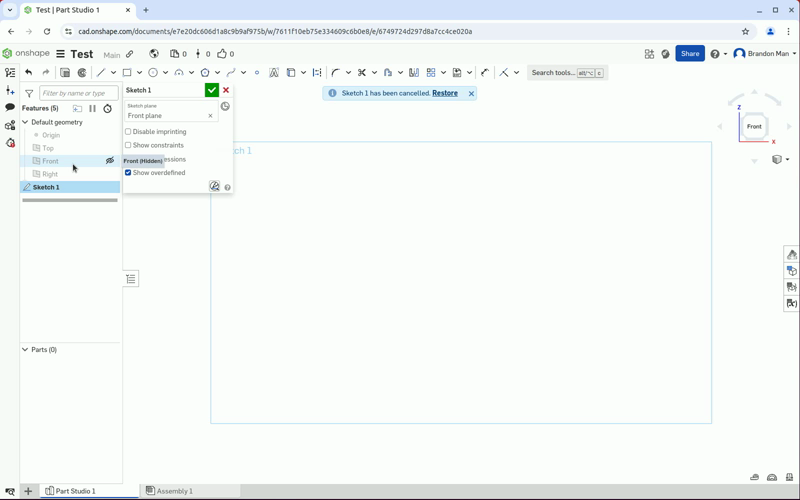
mouse_move(73, 352)
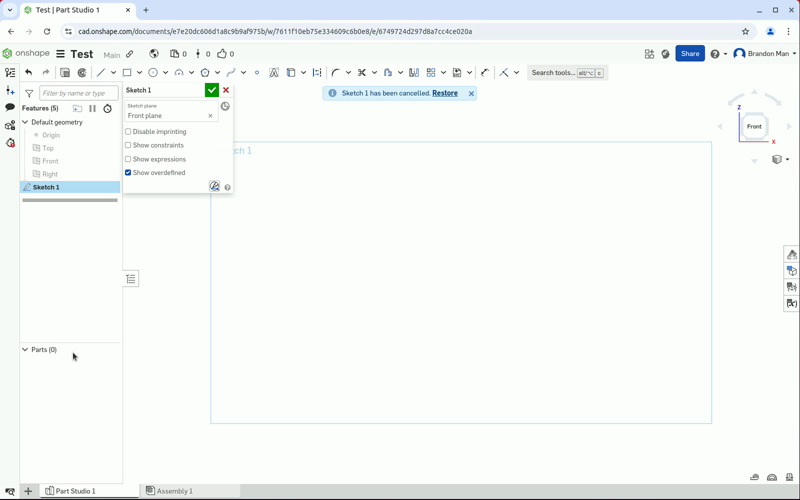
key(y)
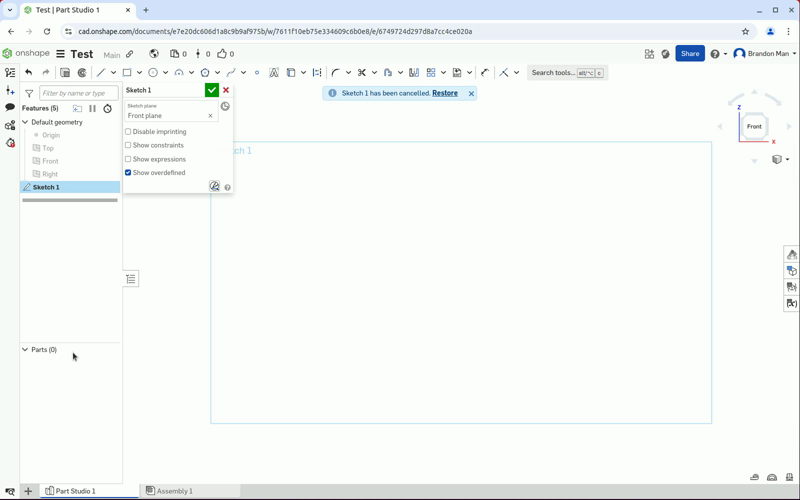
key(l)
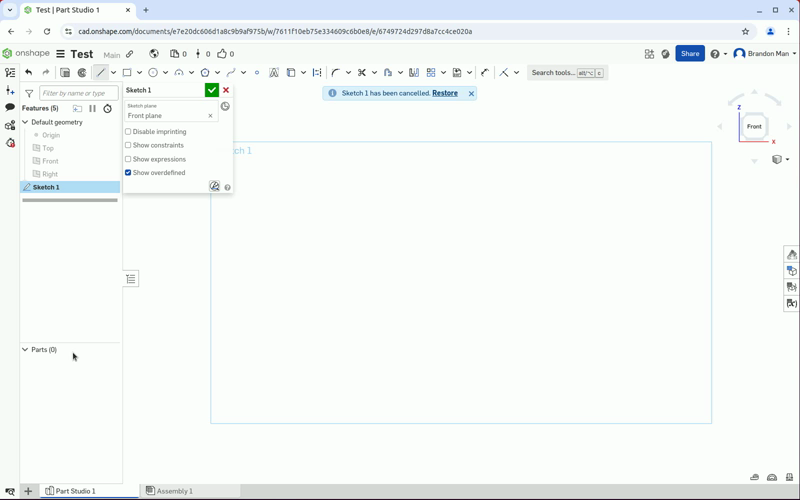
key_down(shift)
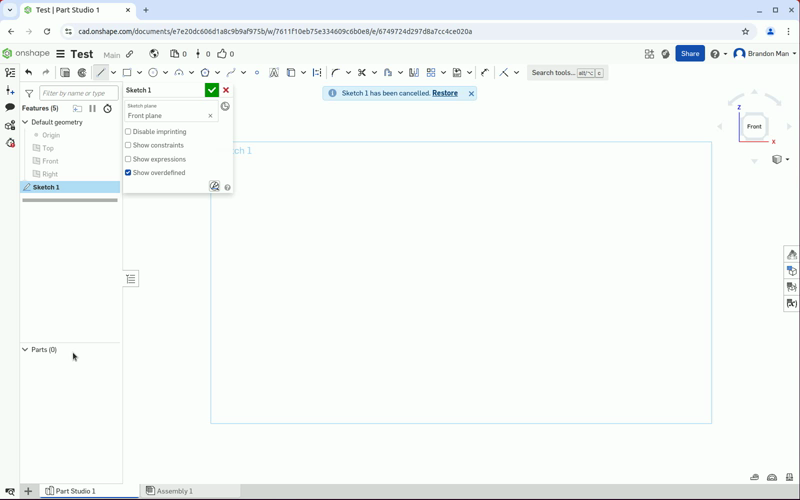
mouse_move(404, 320)
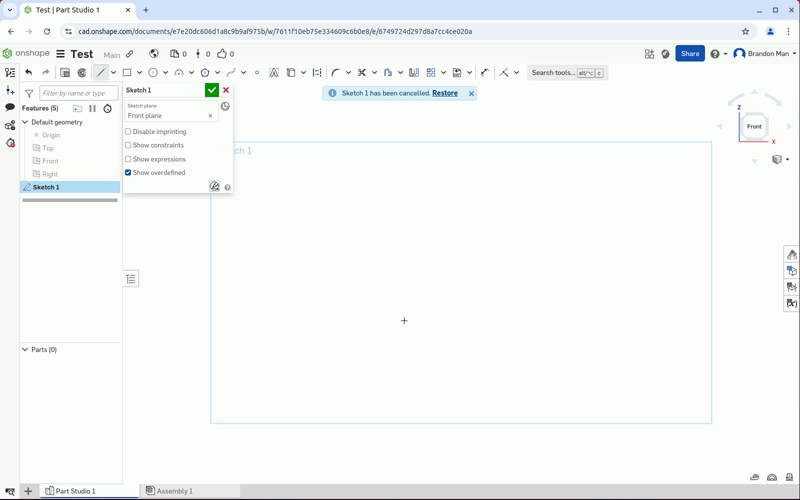
click(404, 320)
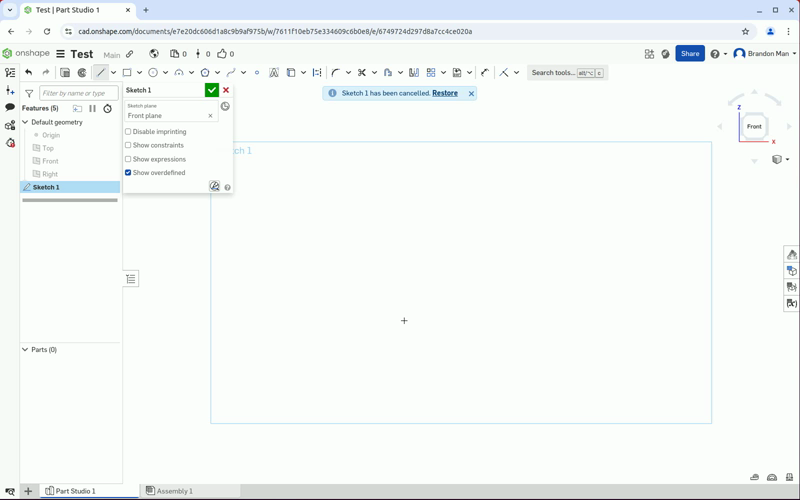
key_up(shift)
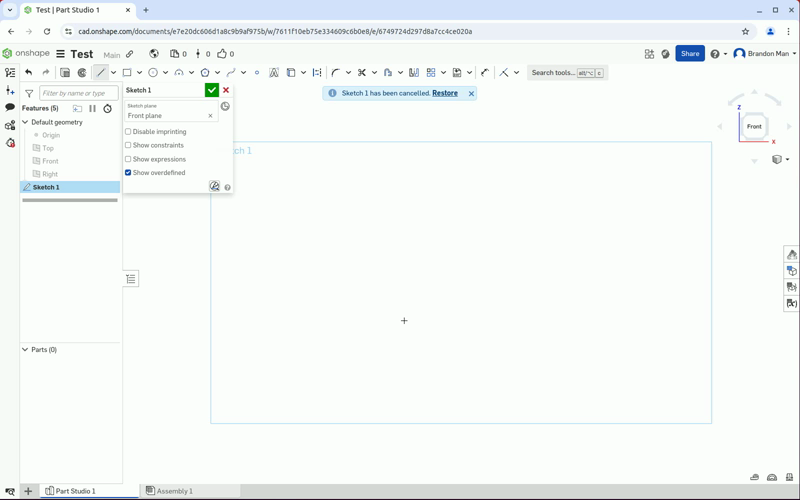
key_down(shift)
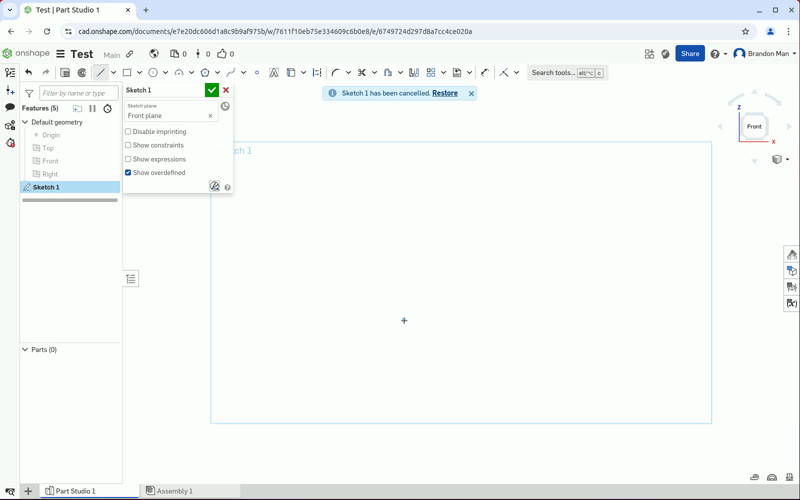
mouse_move(516, 320)
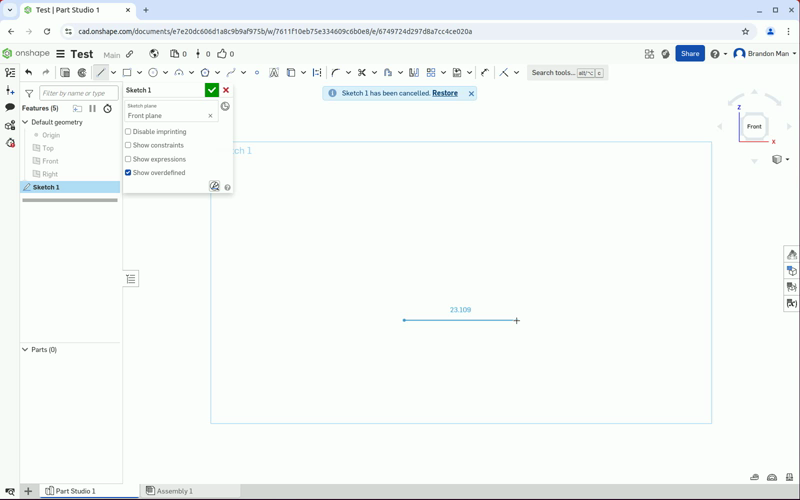
click(516, 320)
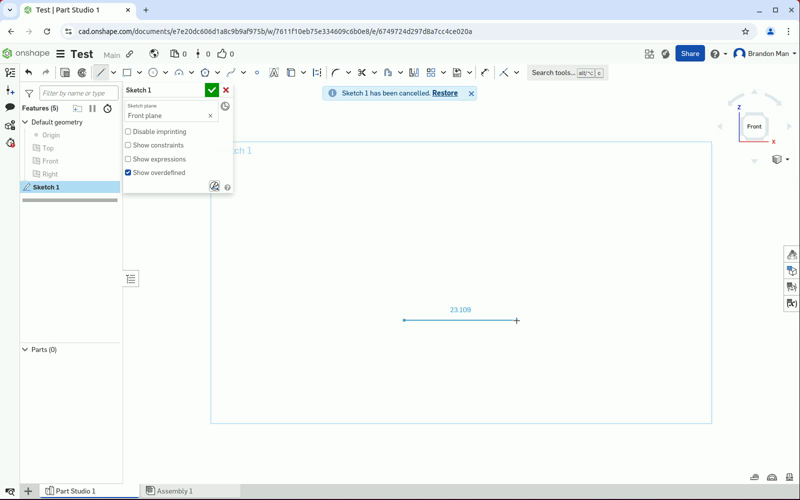
key_up(shift)
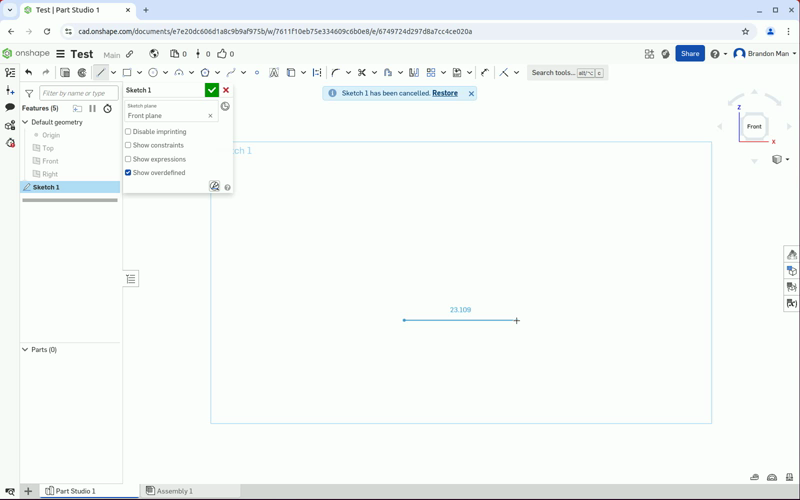
key_down(shift)
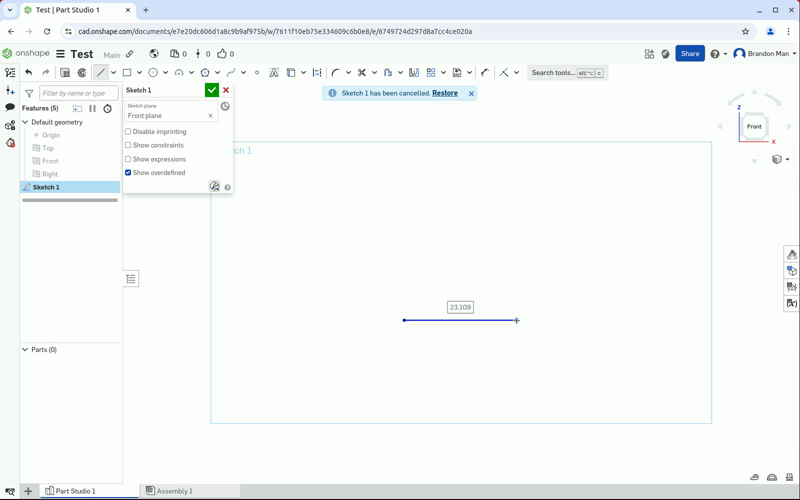
mouse_move(516, 245)
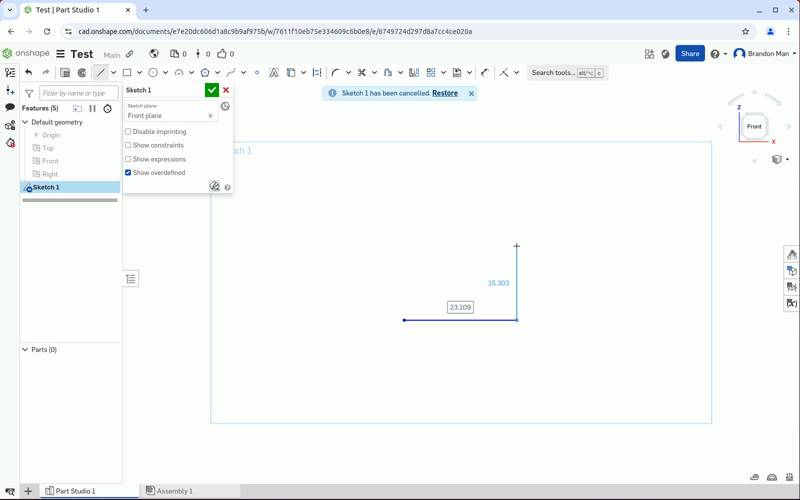
click(516, 245)
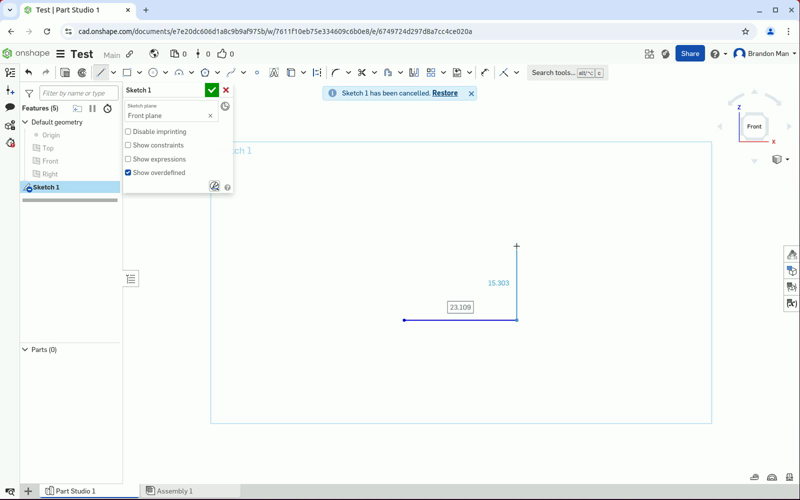
key_up(shift)
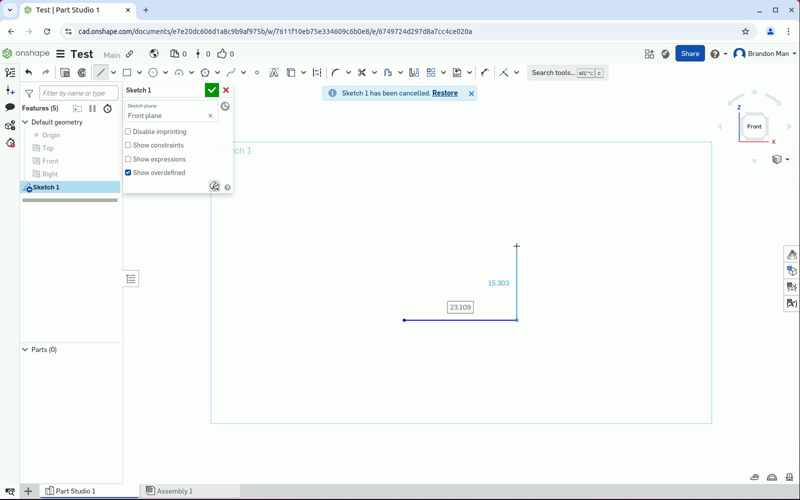
key_down(shift)
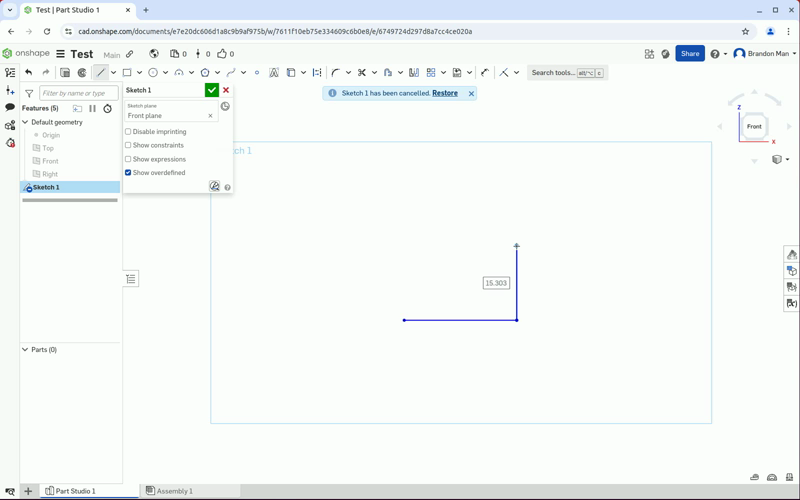
mouse_move(404, 245)
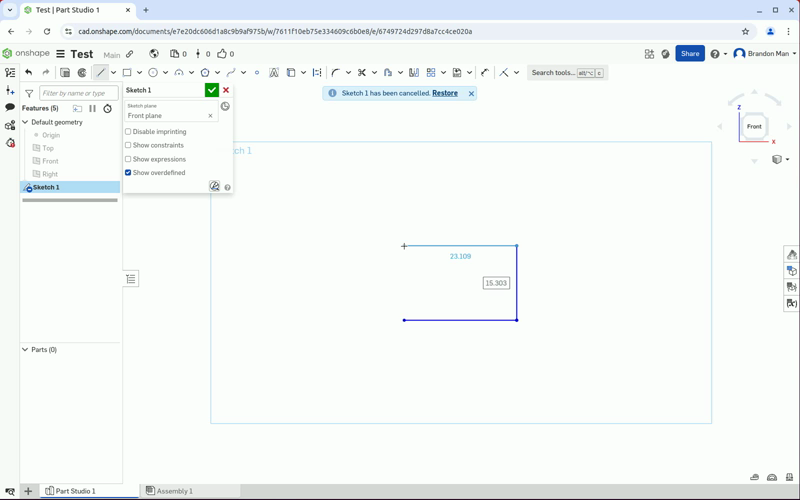
click(404, 245)
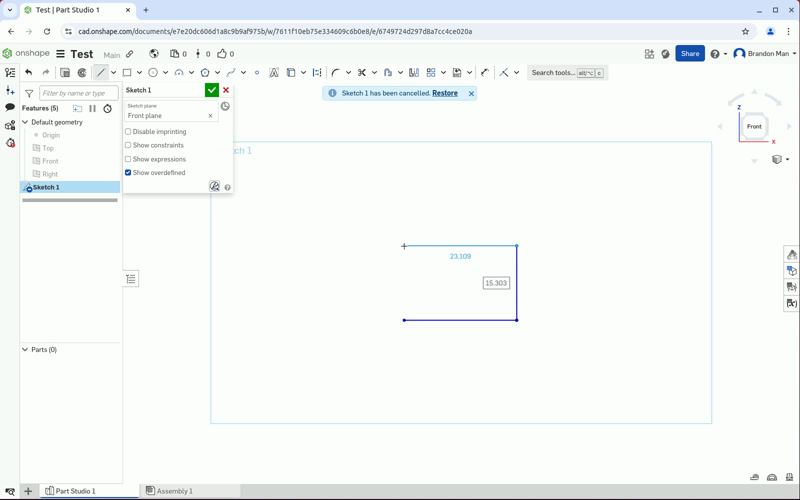
key_up(shift)
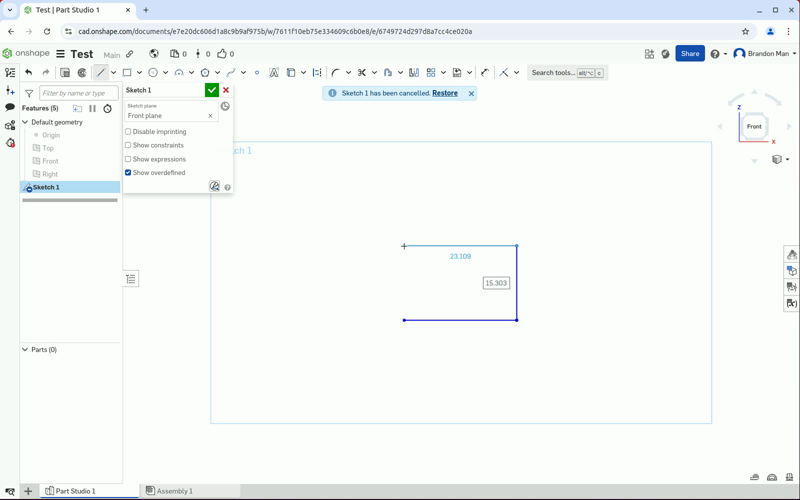
key_down(shift)
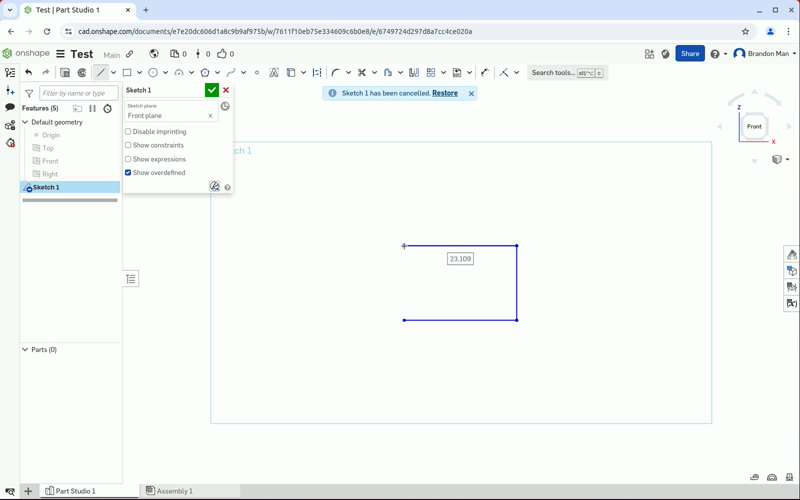
mouse_move(404, 320)
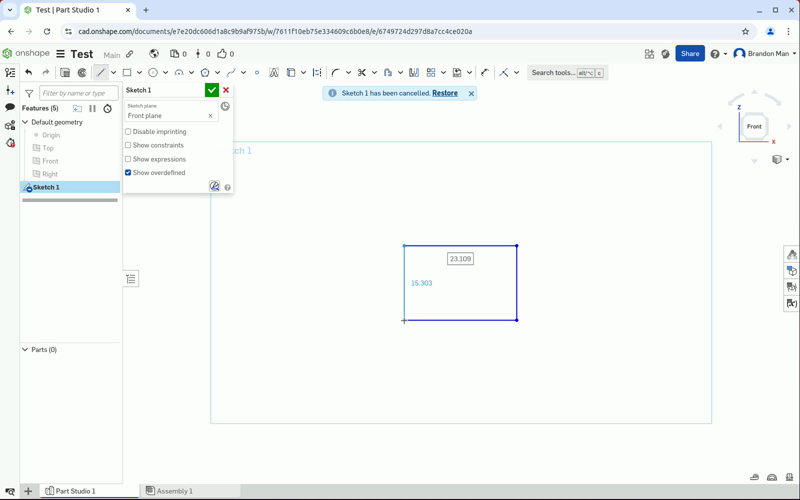
key_up(shift)
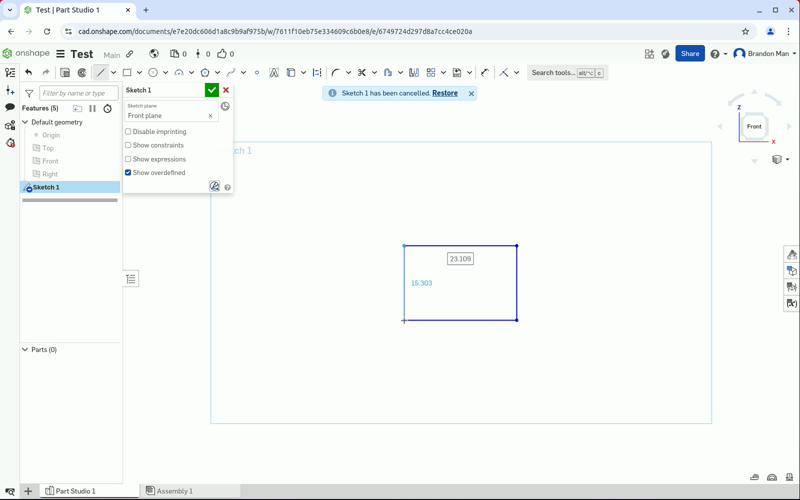
click(404, 320)
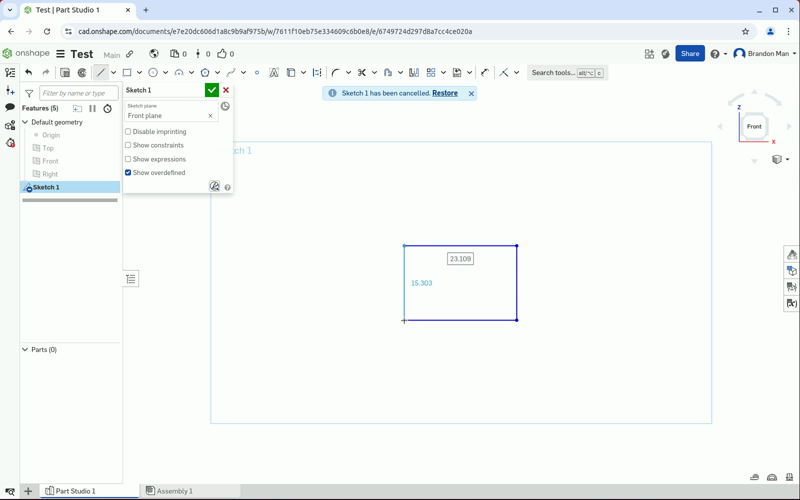
key(esc)
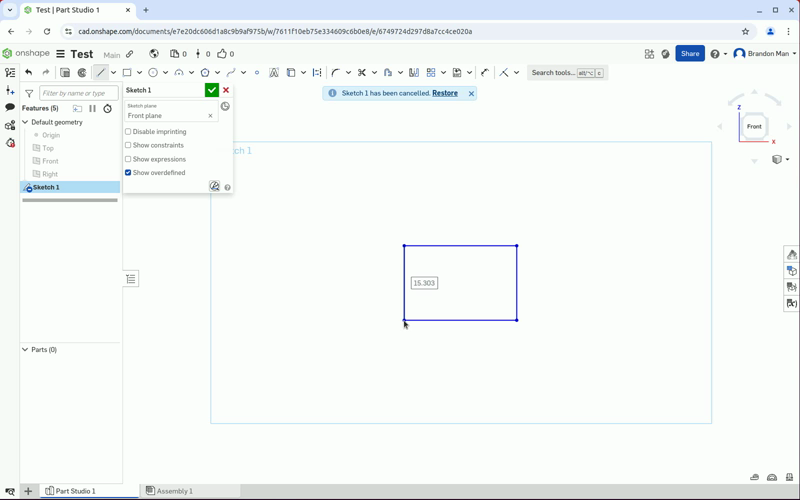
mouse_move(470, 257)
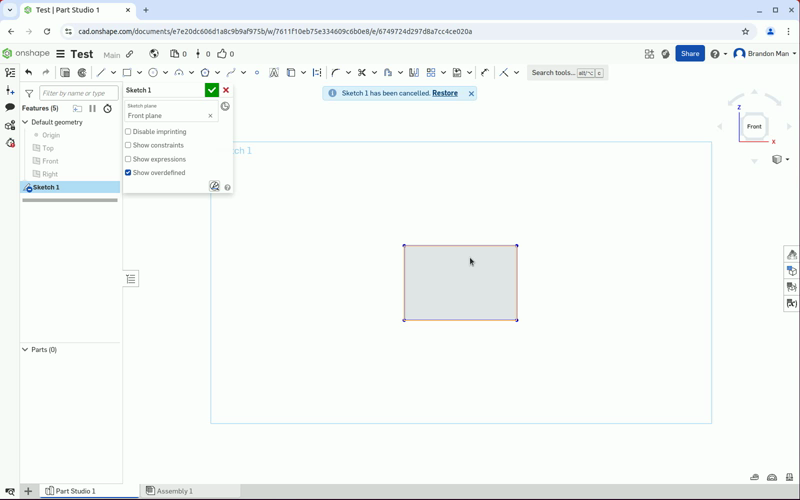
click(470, 257)
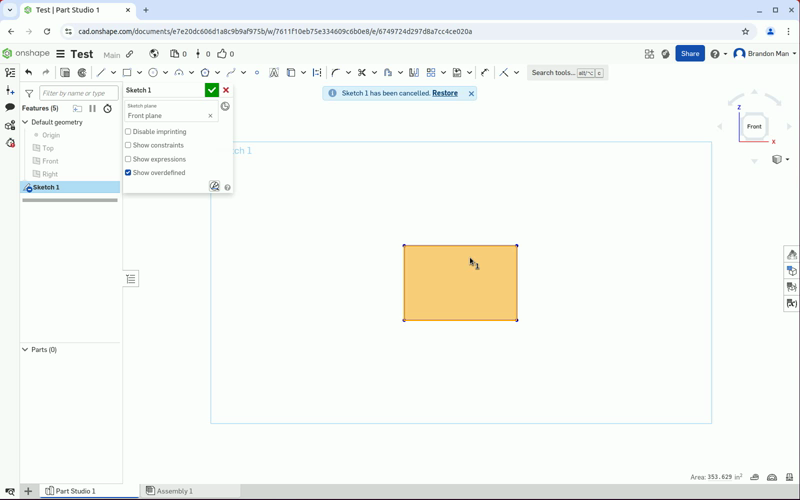
mouse_move(73, 352)
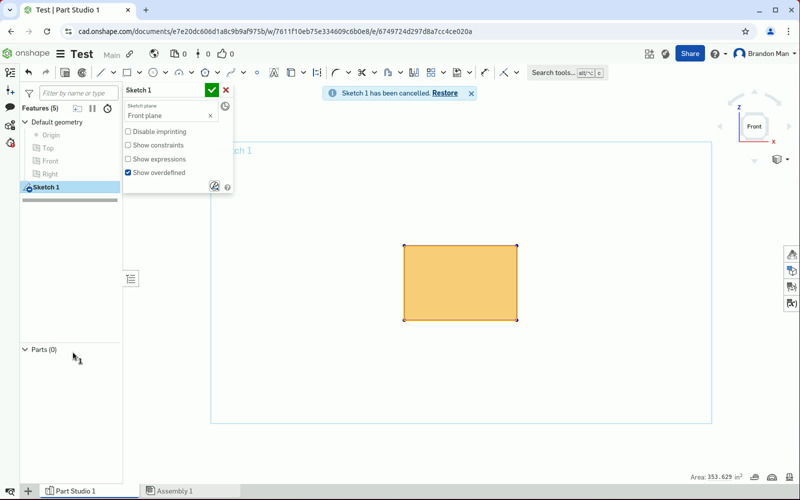
key(shift+y)
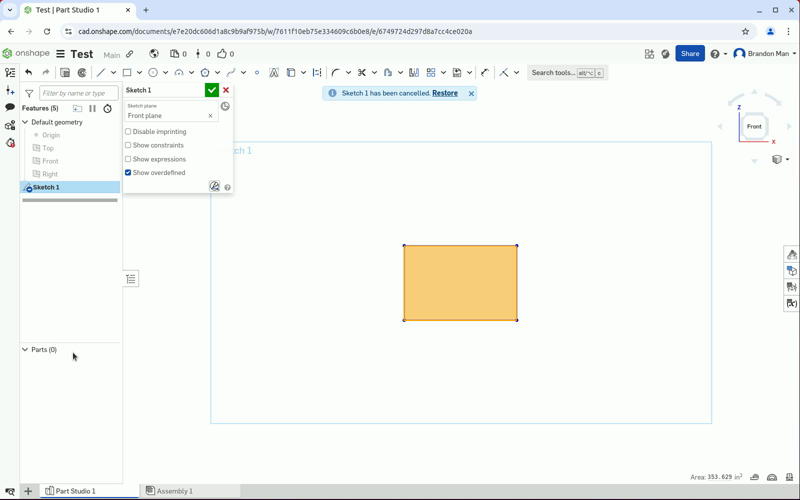
key(shift+e)
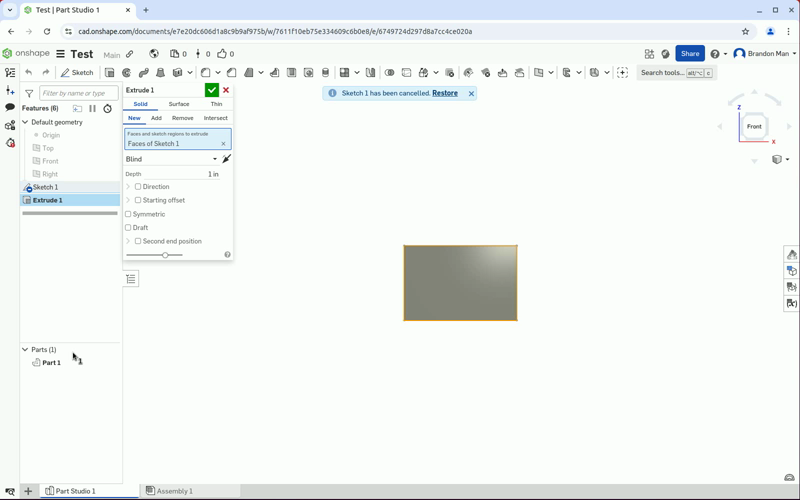
mouse_move(143, 106)
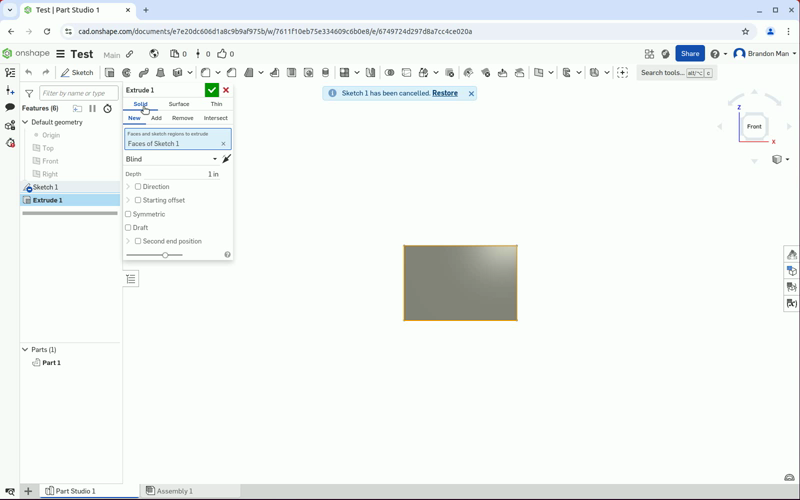
click(143, 106)
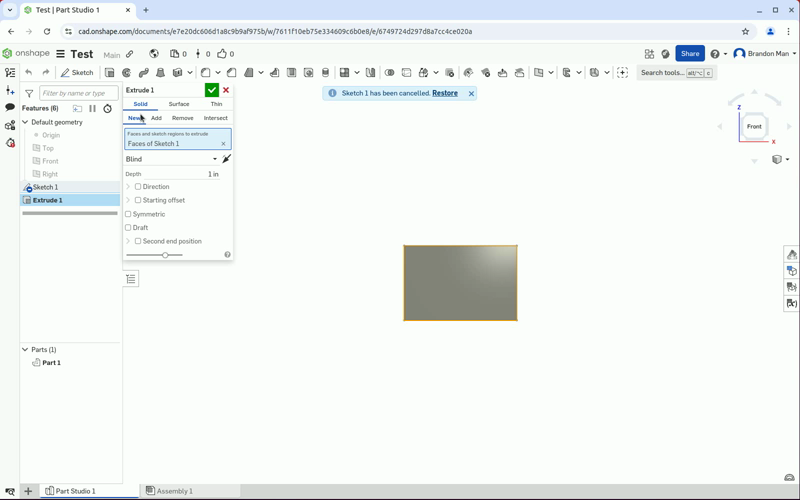
mouse_move(137, 120)
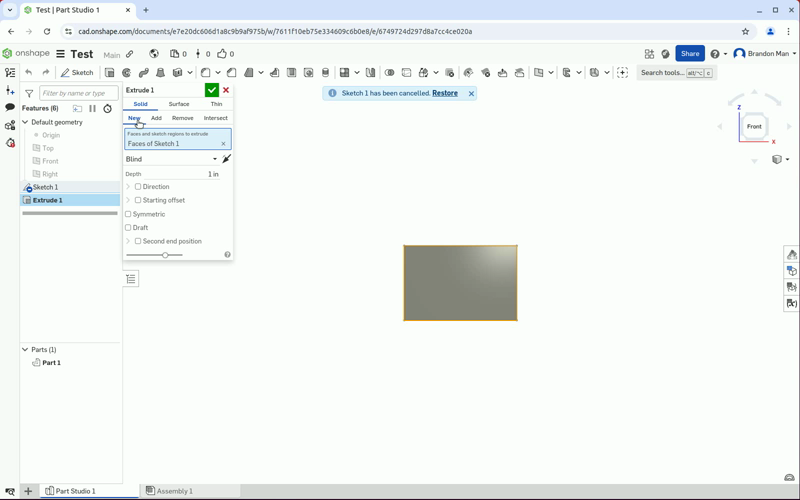
click(137, 120)
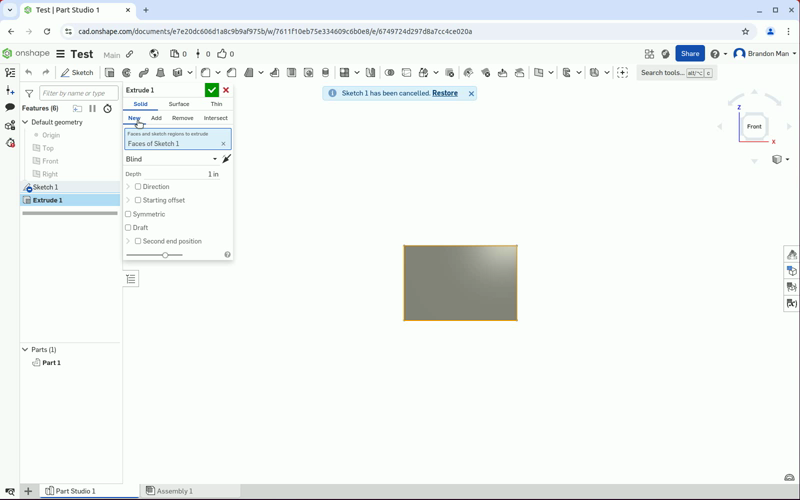
key(tab, 4)
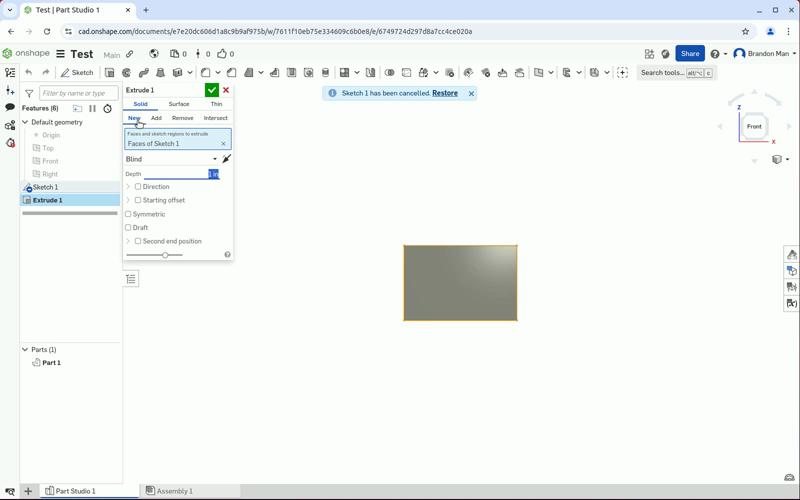
text(23.108)
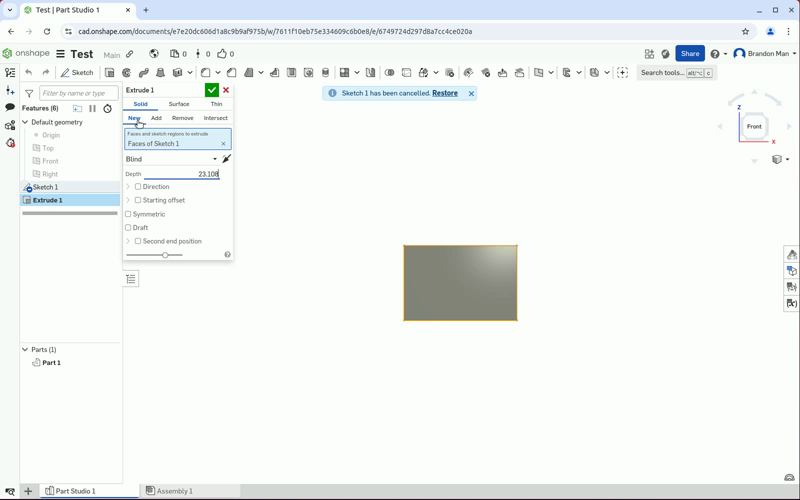
key(enter)
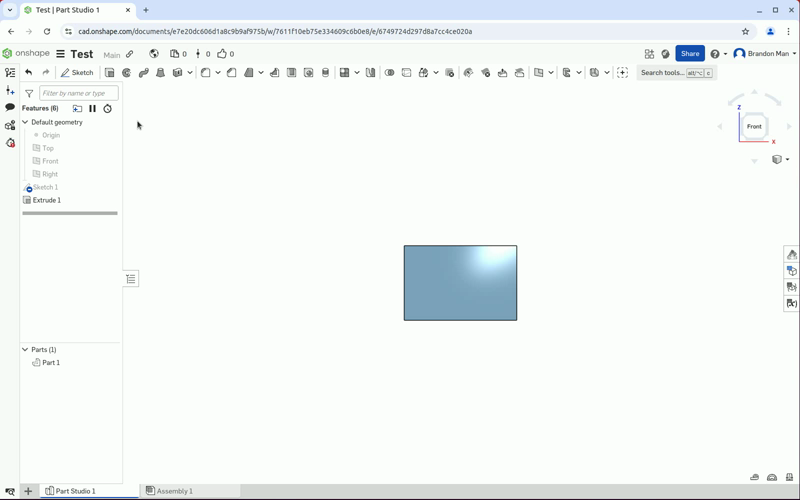
key(shift+h)
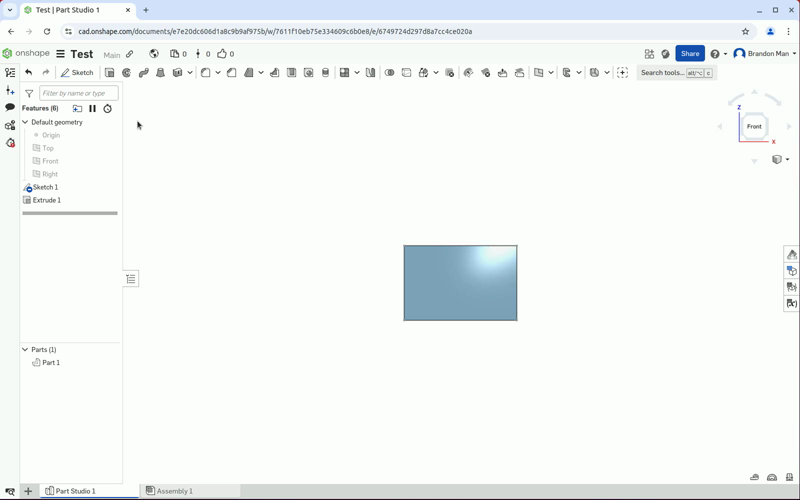
key(shift+h)
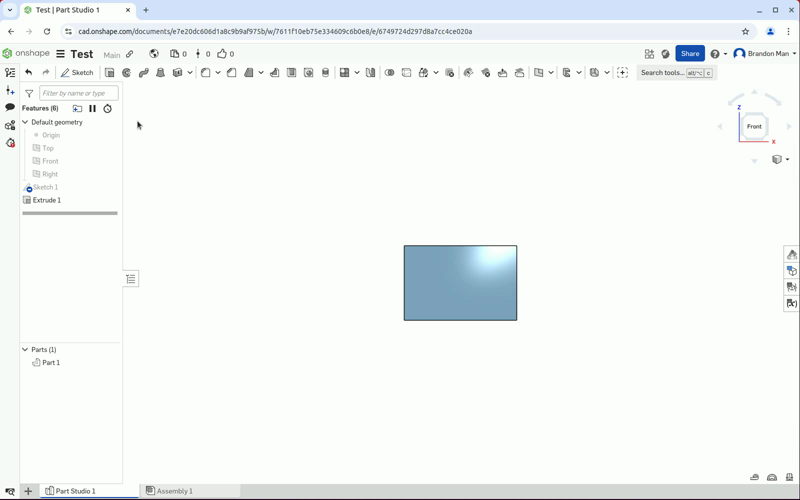
mouse_move(73, 189)
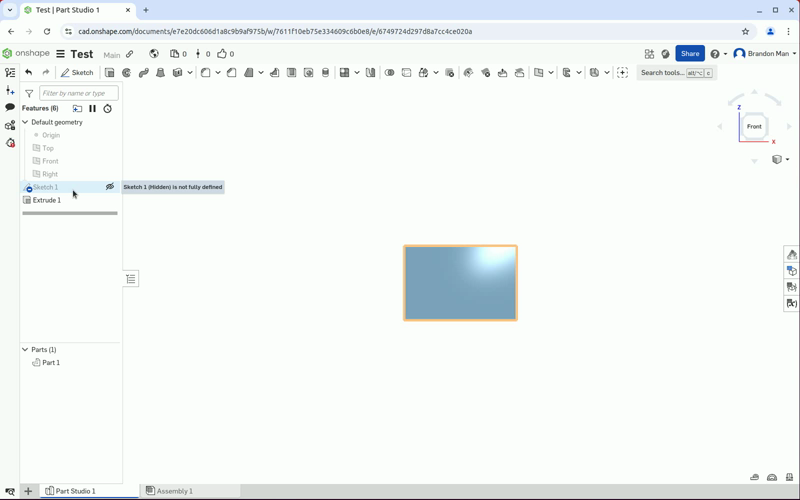
click(73, 189)
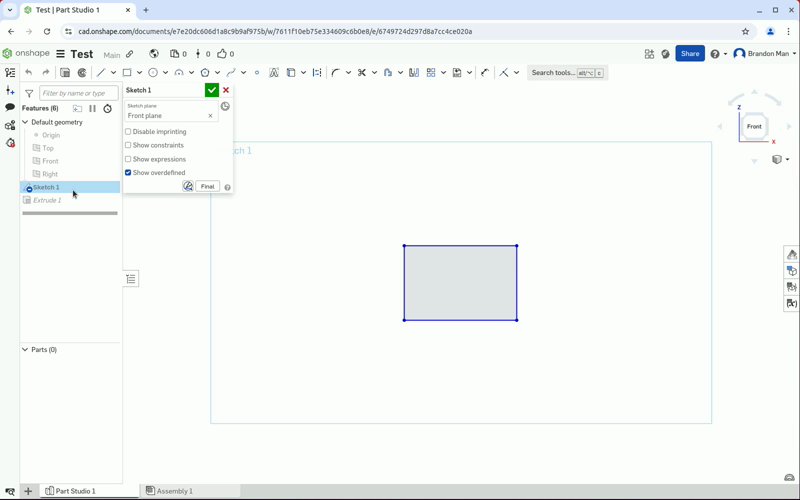
mouse_move(229, 92)
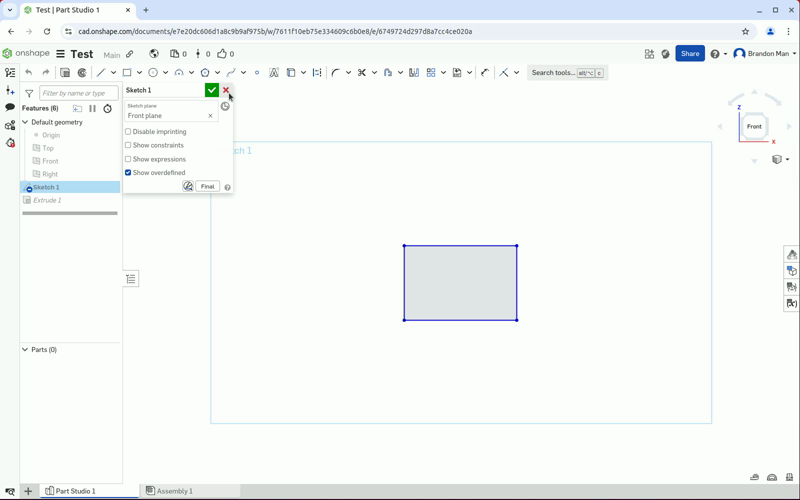
click(229, 92)
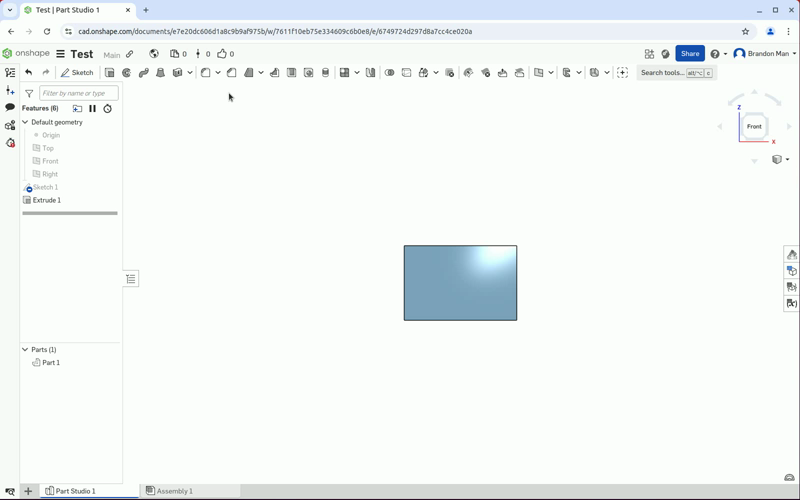
mouse_move(73, 352)
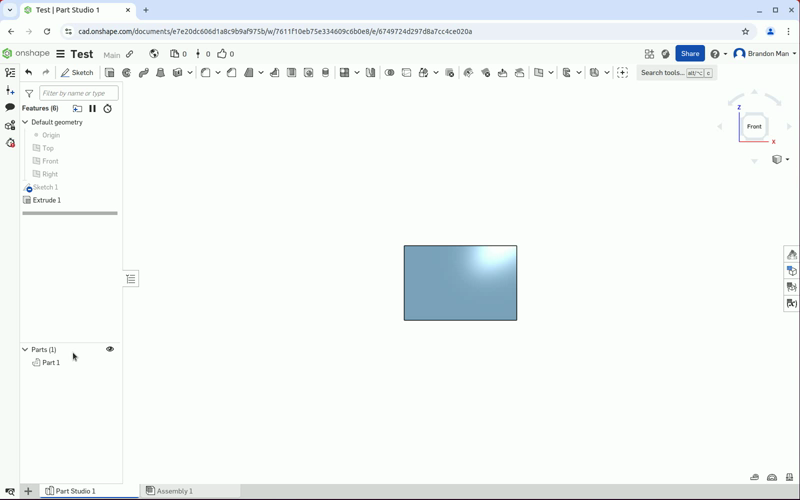
key(y)
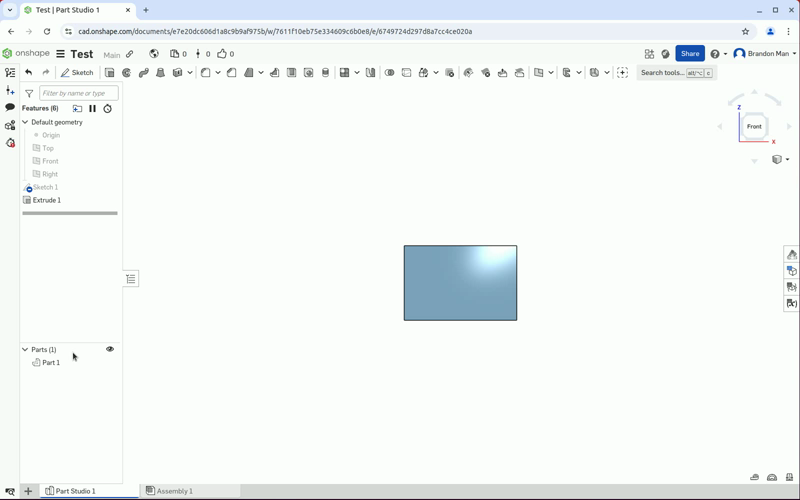
key(shift+p)
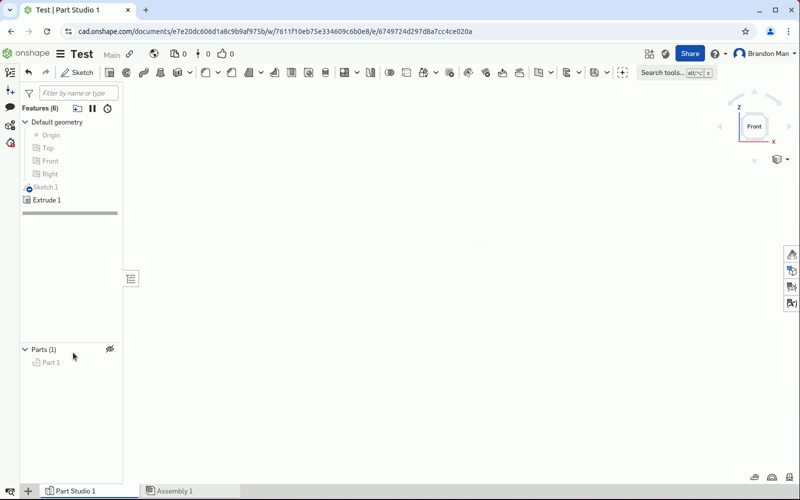
key(space)
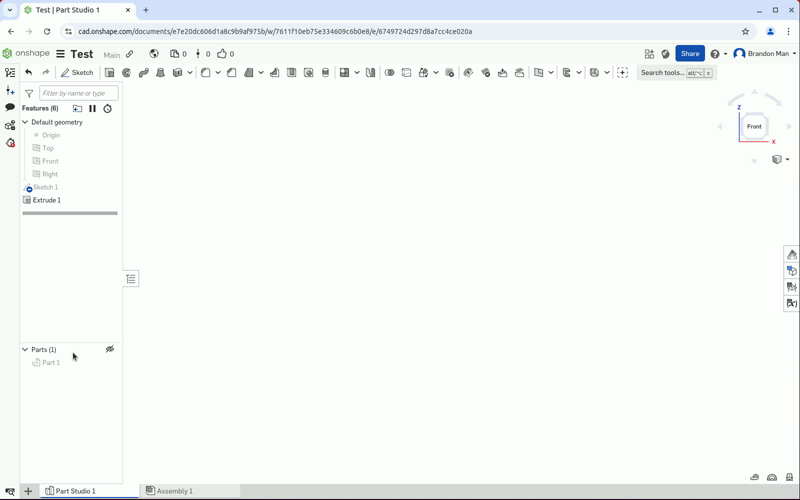
key_down(shift)
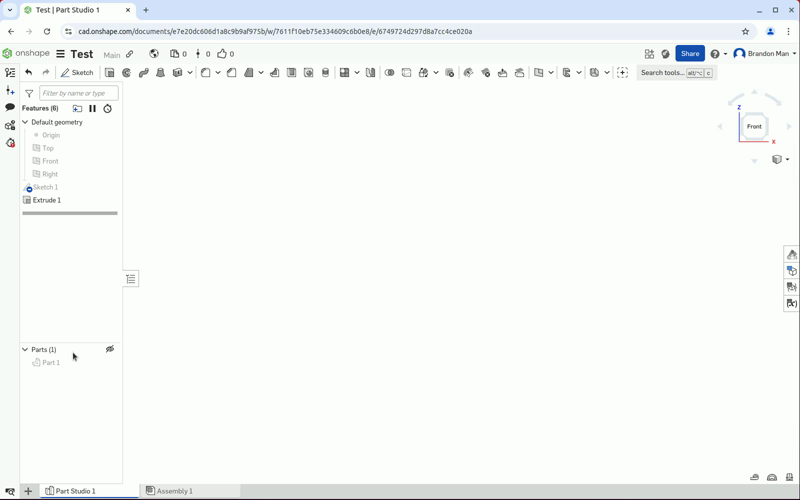
key(down)
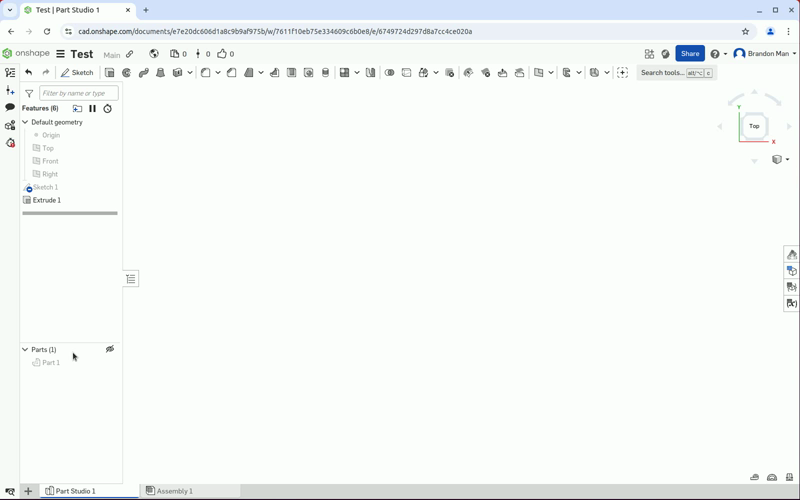
key_up(shift)
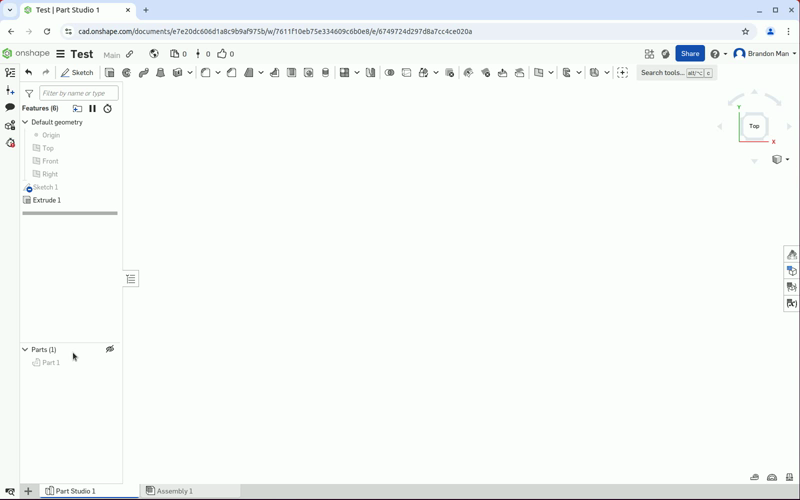
mouse_move(73, 352)
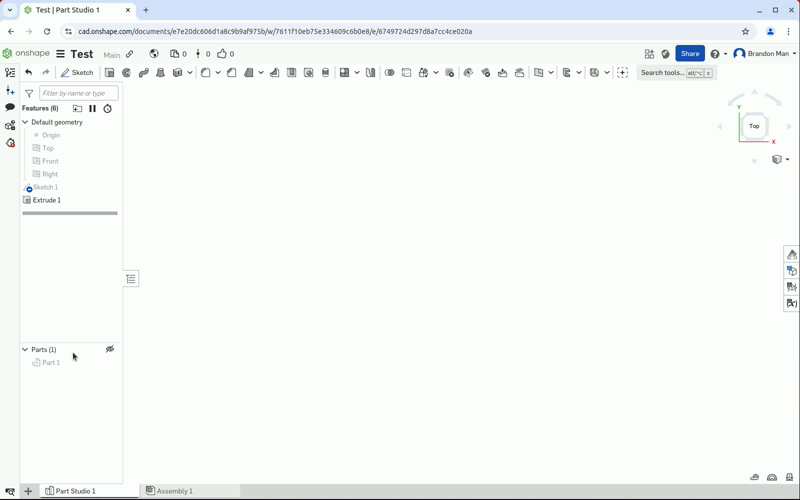
key(shift+y)
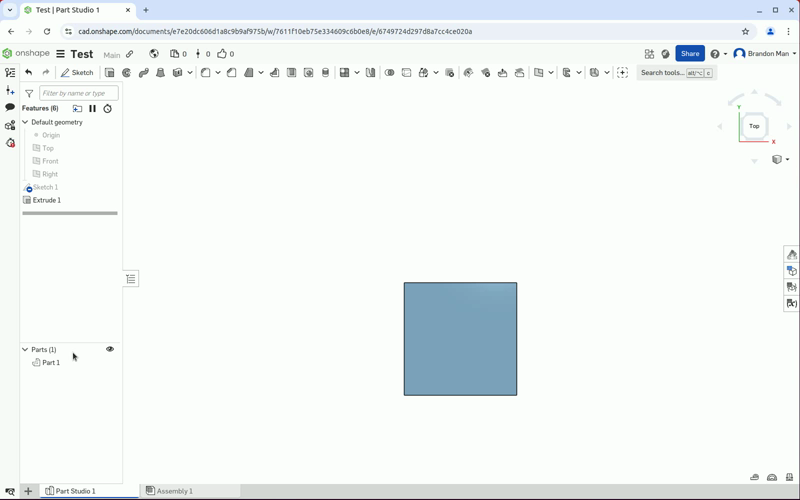
mouse_move(541, 75)
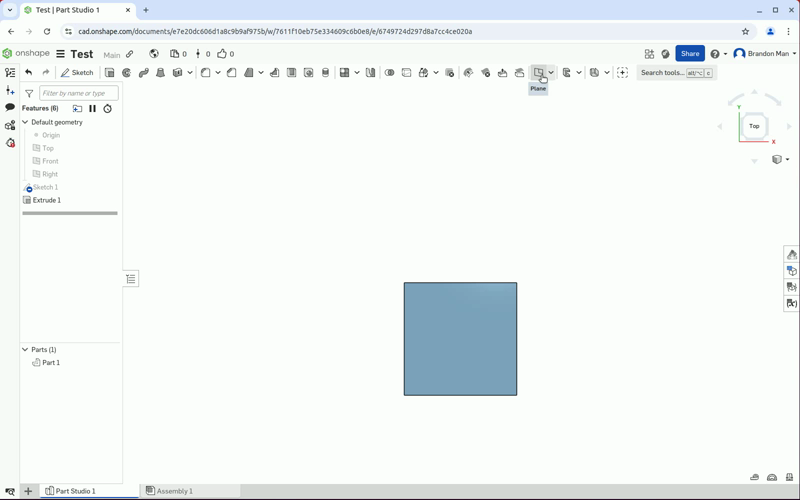
click(541, 75)
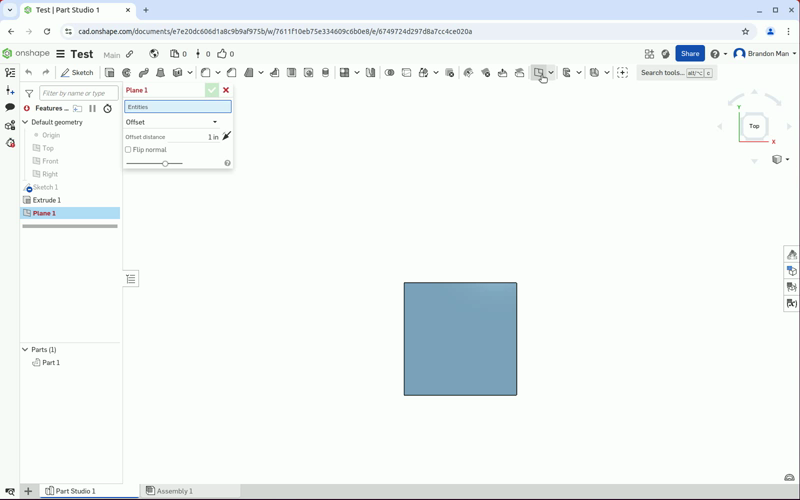
mouse_move(73, 150)
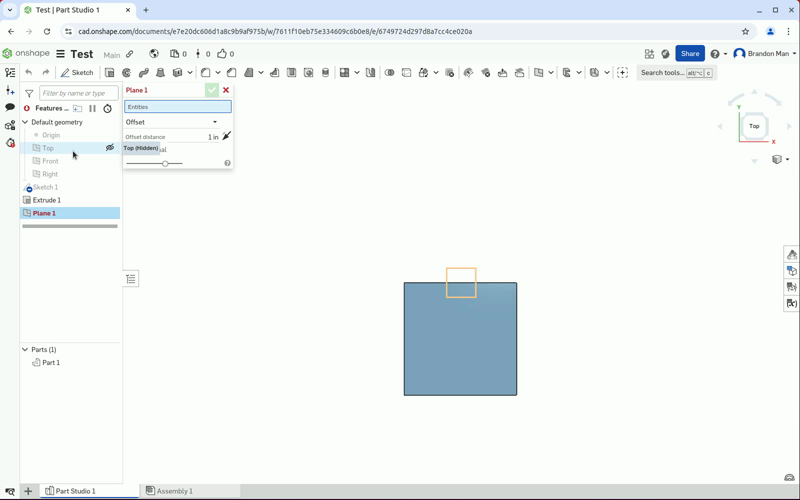
click(73, 150)
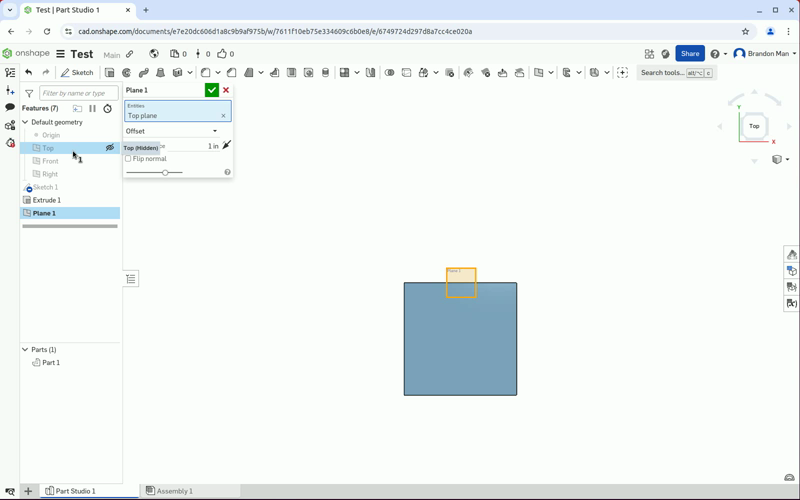
key(tab, 2)
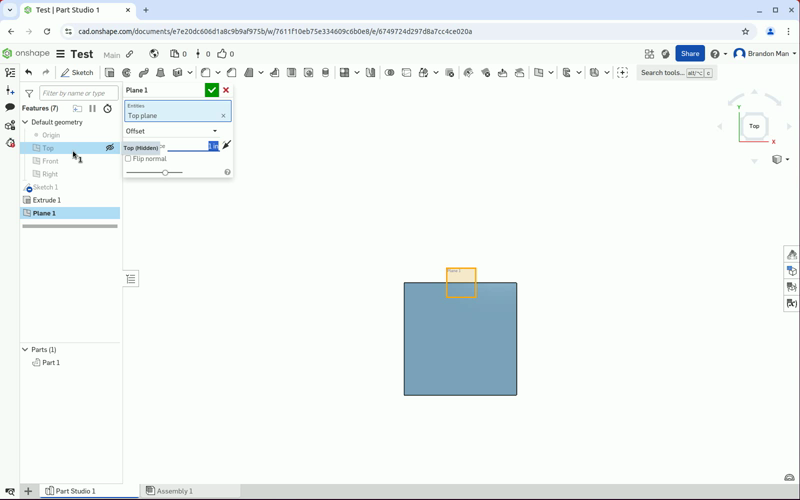
text(7.703)
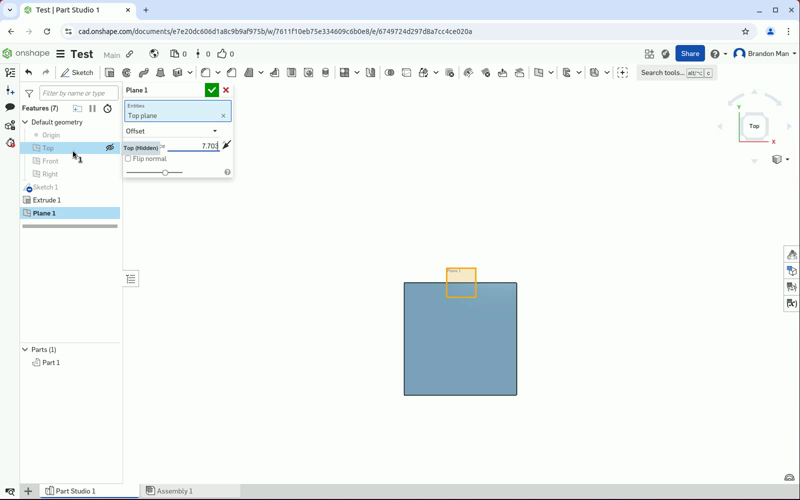
key(enter, 2)
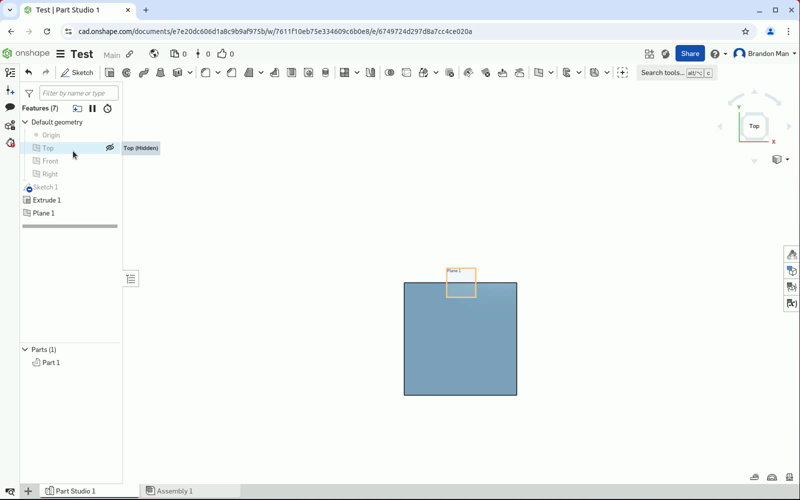
key(shift+s)
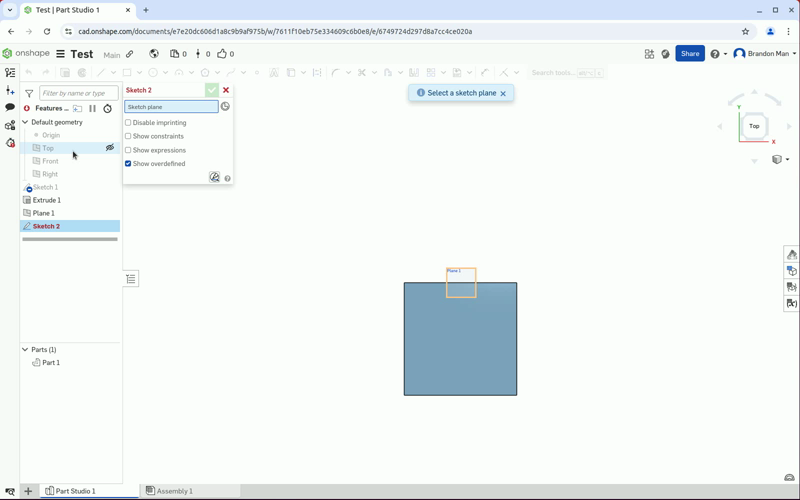
mouse_move(73, 215)
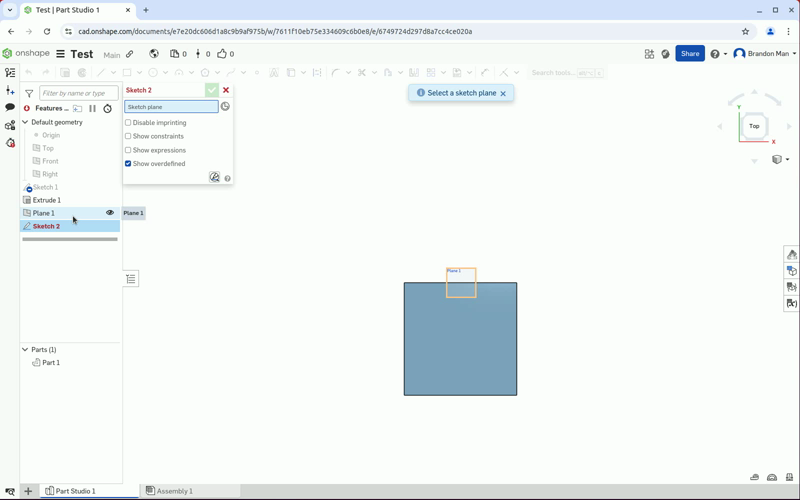
click(73, 215)
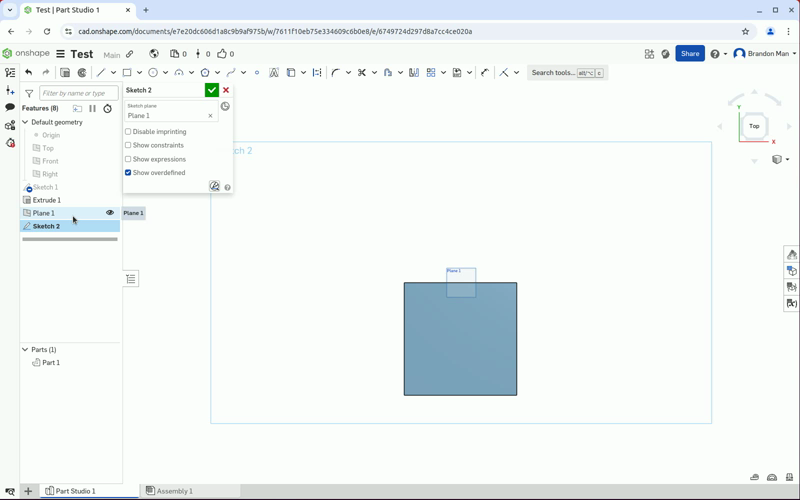
mouse_move(73, 352)
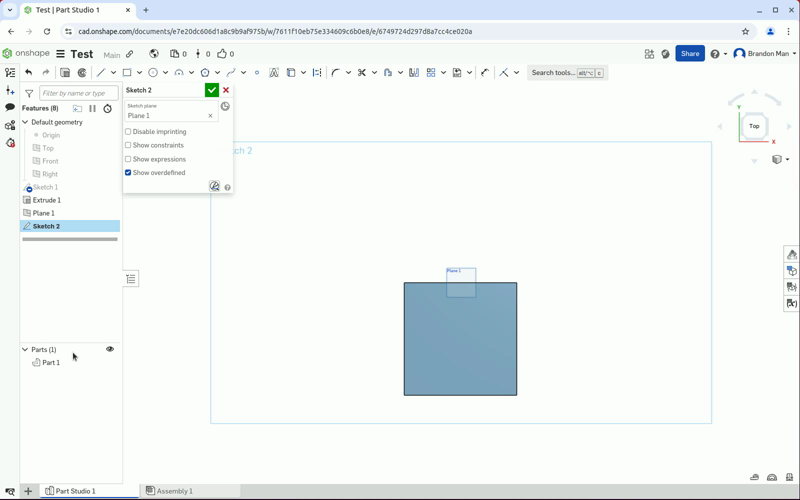
key(y)
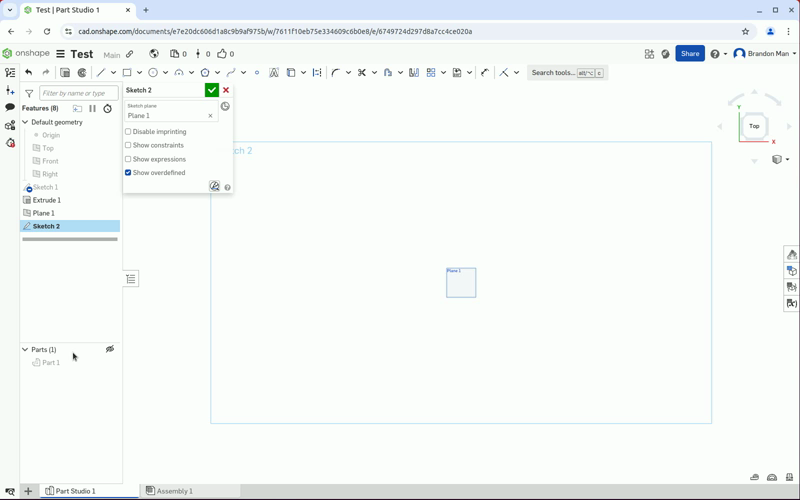
key(l)
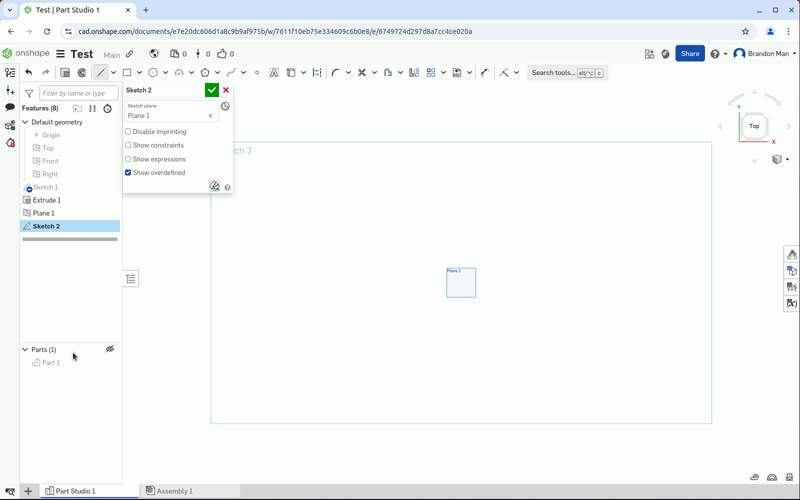
key_down(shift)
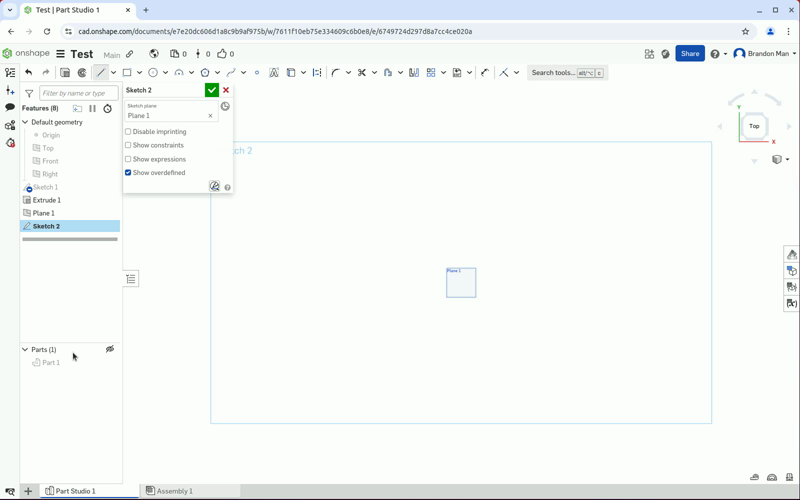
mouse_move(432, 282)
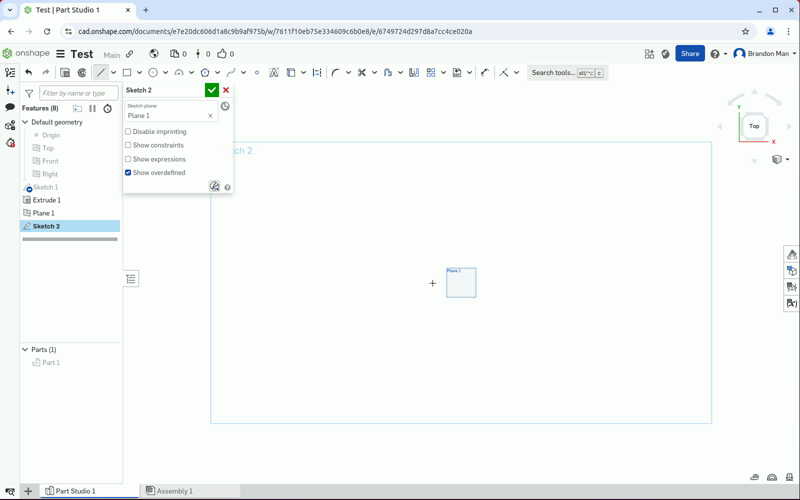
click(432, 282)
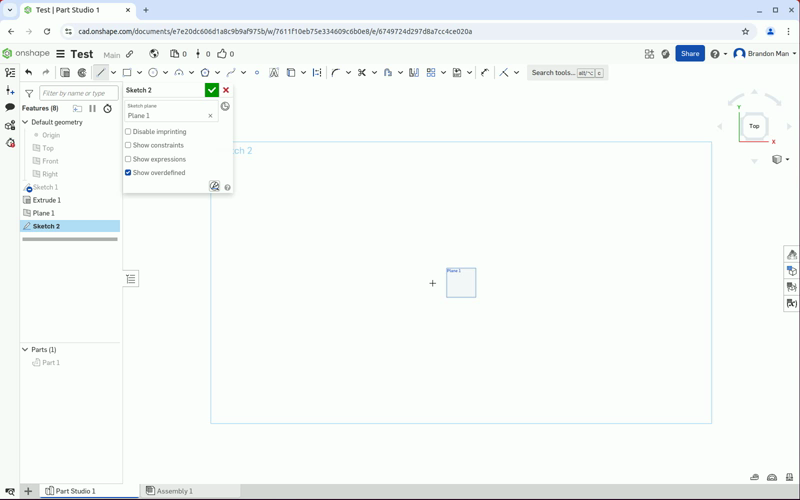
key_up(shift)
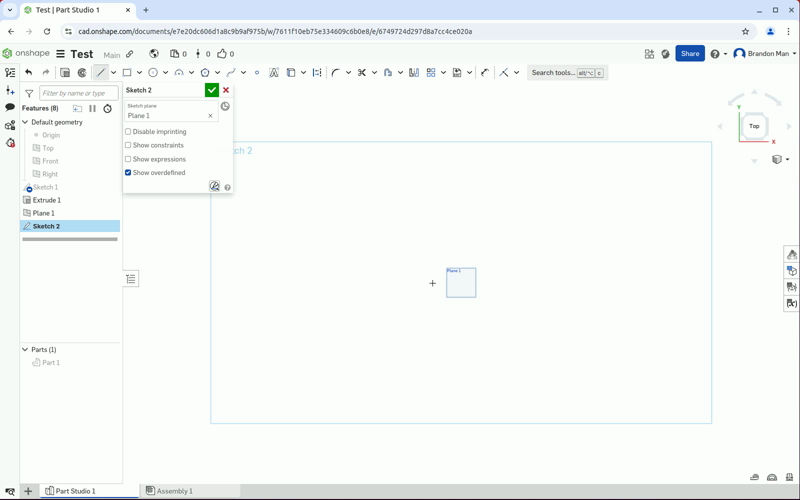
key_down(shift)
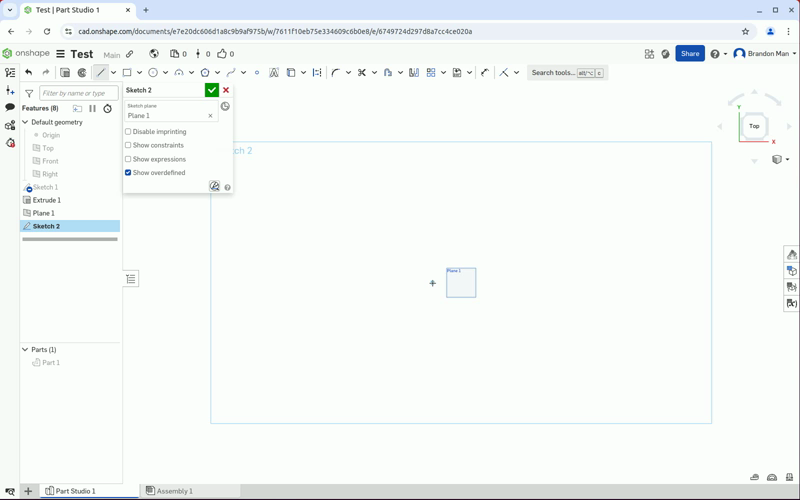
mouse_move(462, 282)
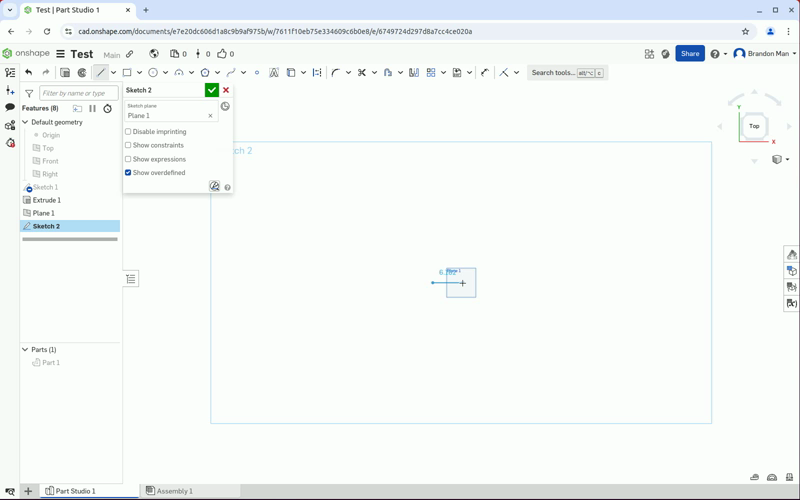
mouse_move(489, 282)
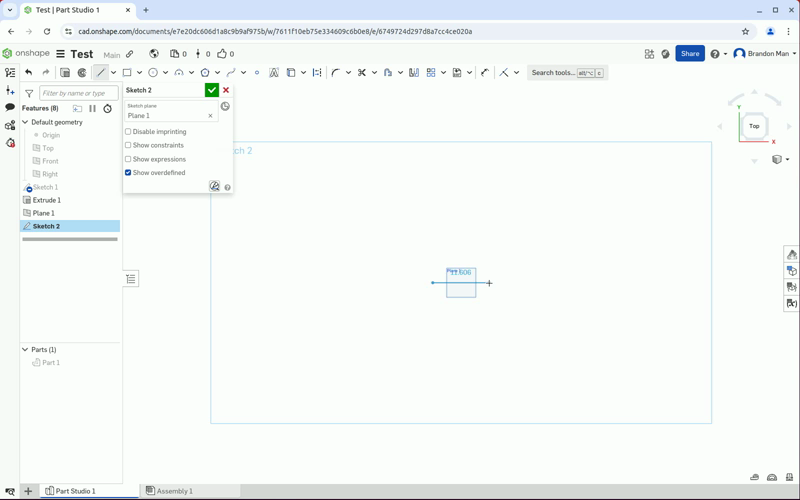
click(489, 282)
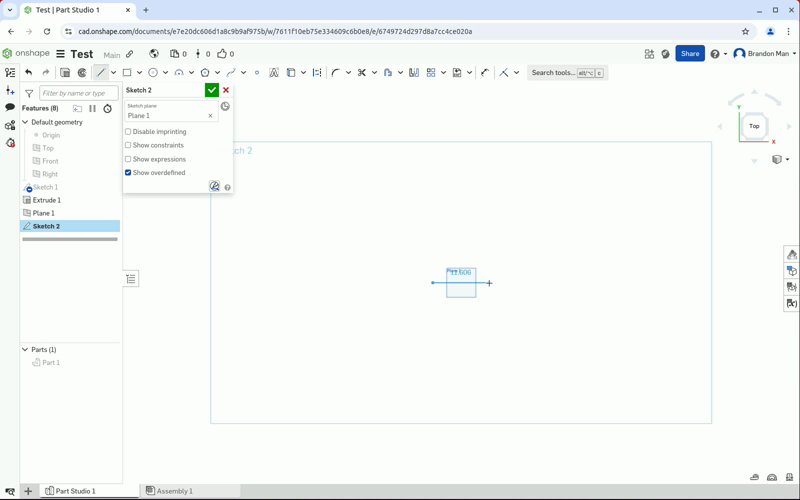
key_up(shift)
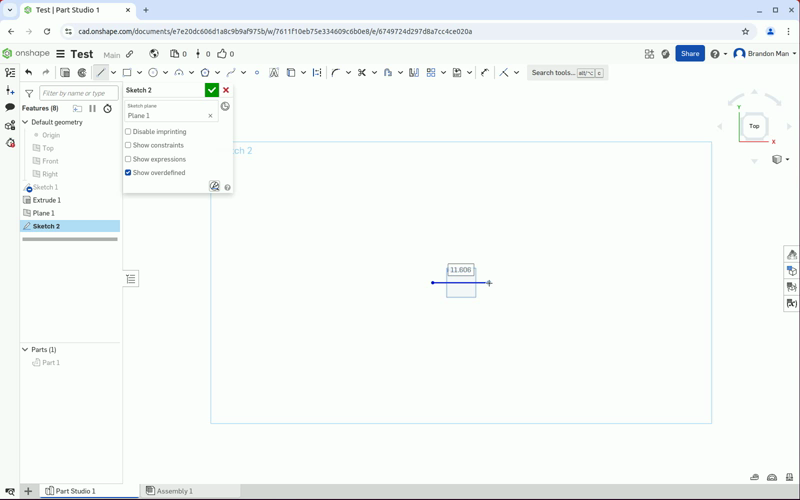
key_down(shift)
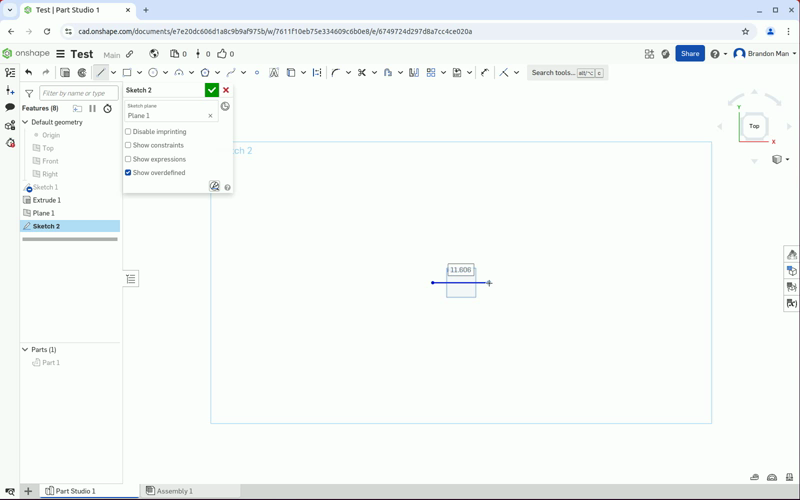
mouse_move(519, 282)
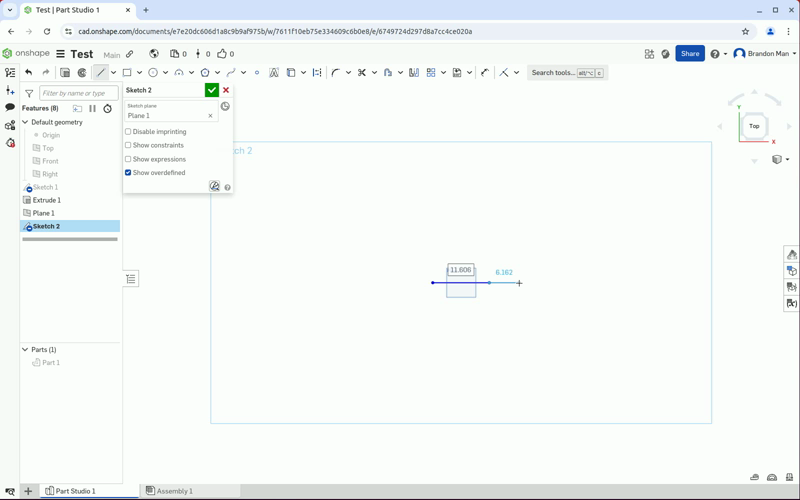
mouse_move(489, 254)
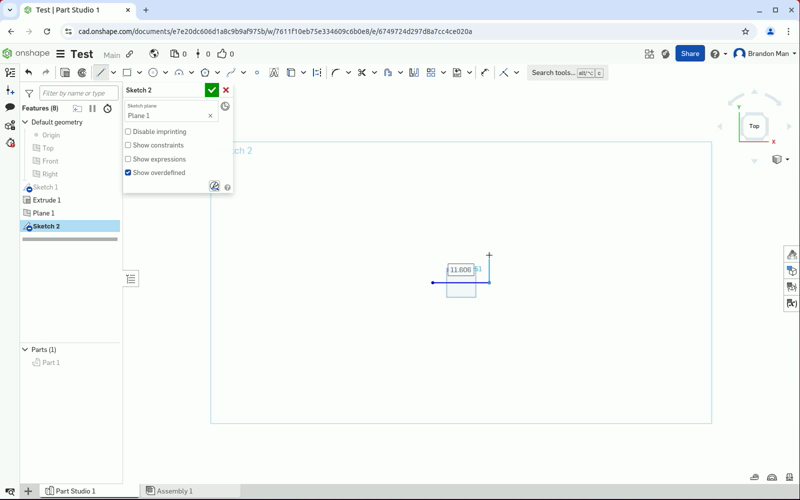
click(489, 254)
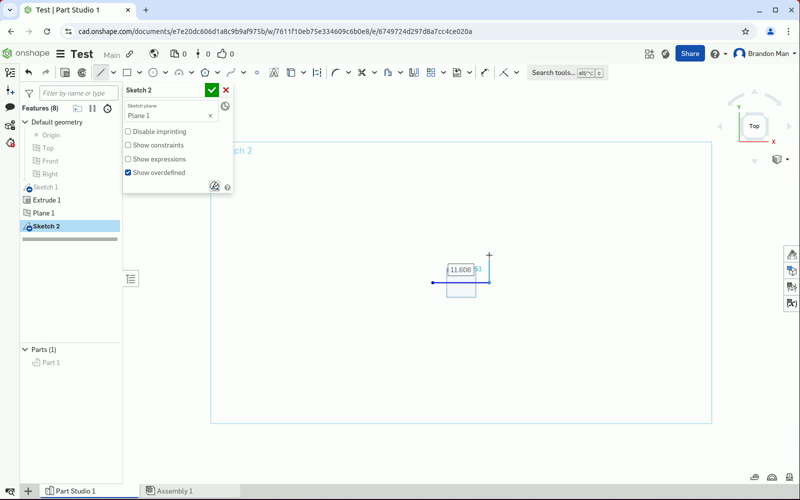
key_up(shift)
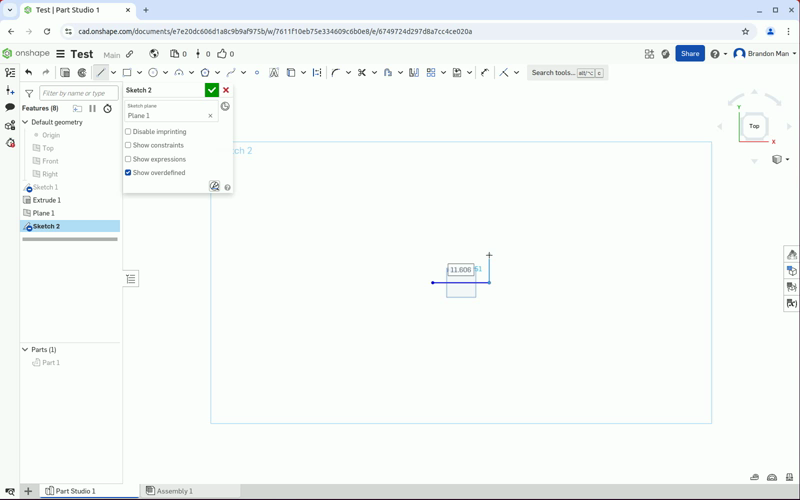
key_down(shift)
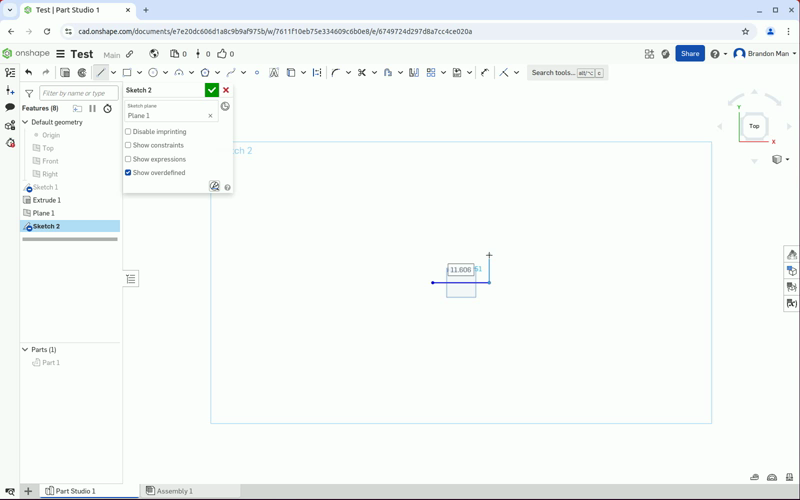
mouse_move(519, 254)
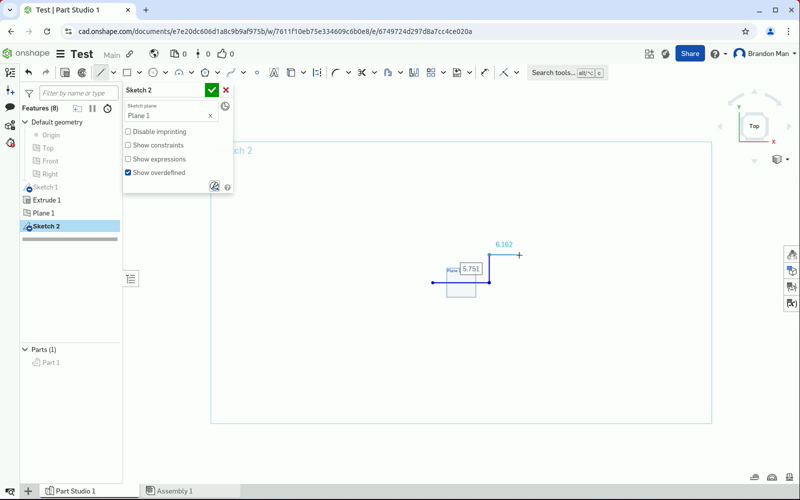
mouse_move(432, 254)
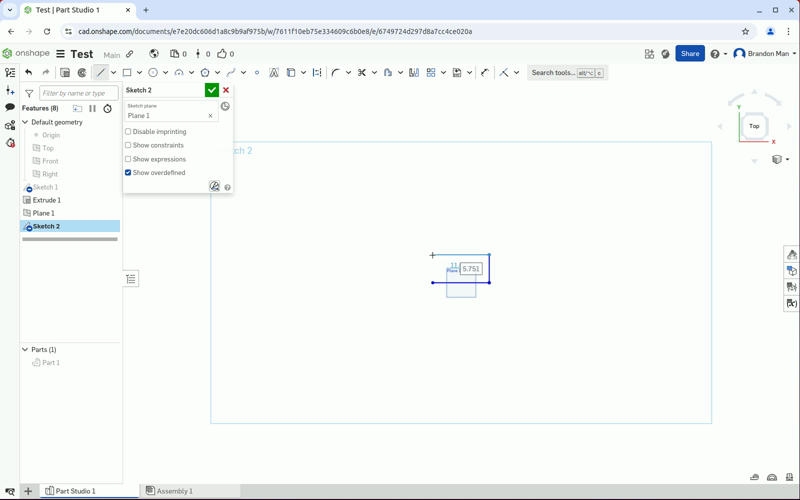
click(432, 254)
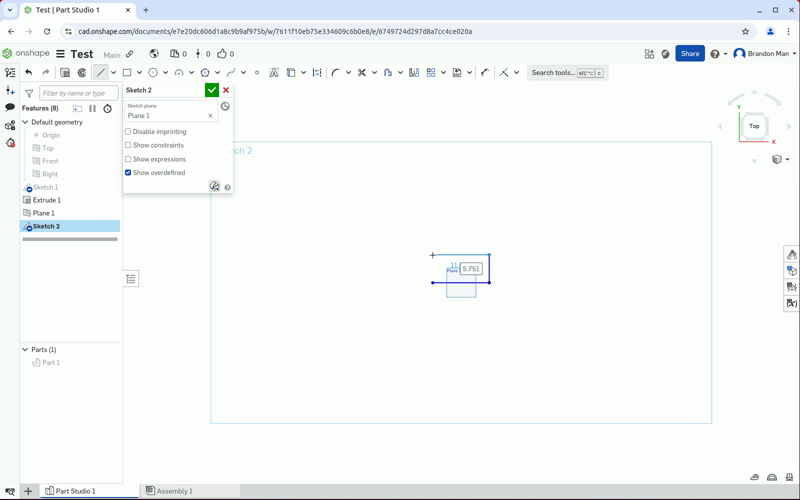
key_up(shift)
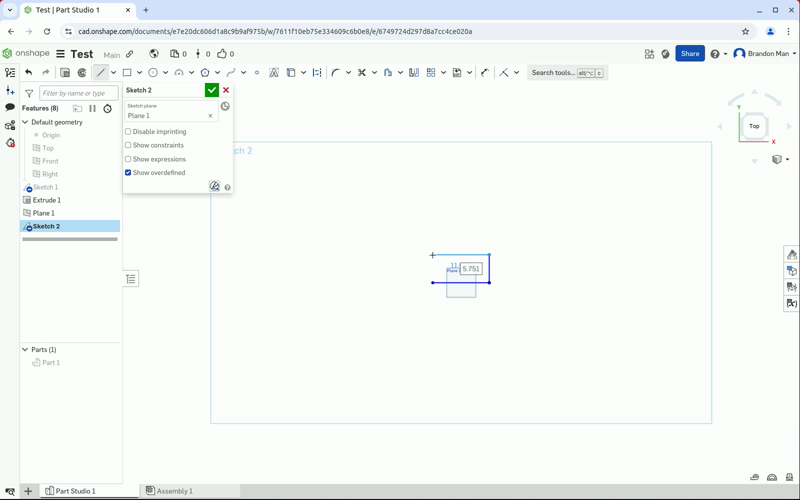
mouse_move(462, 254)
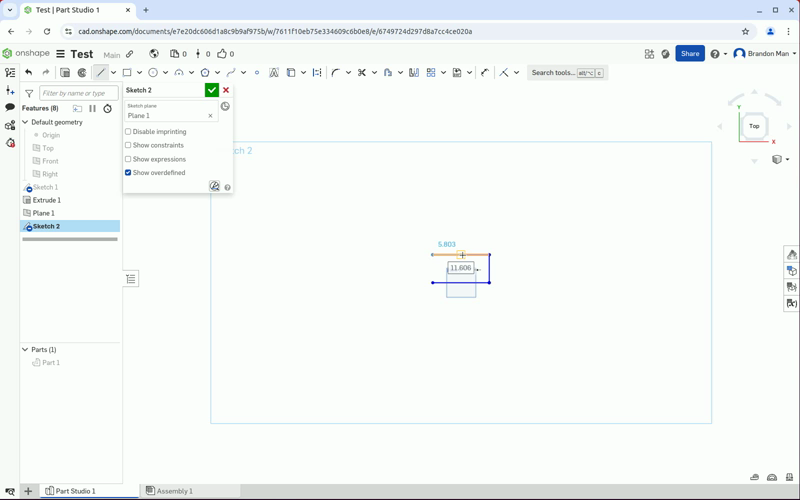
key_down(shift)
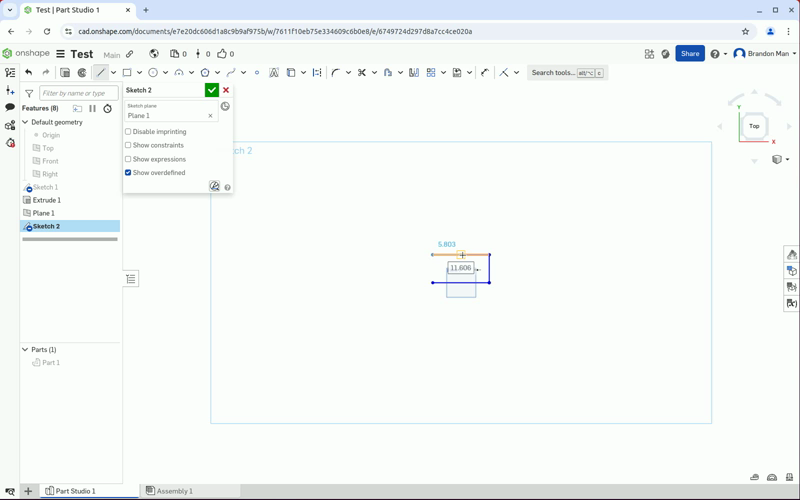
mouse_move(432, 282)
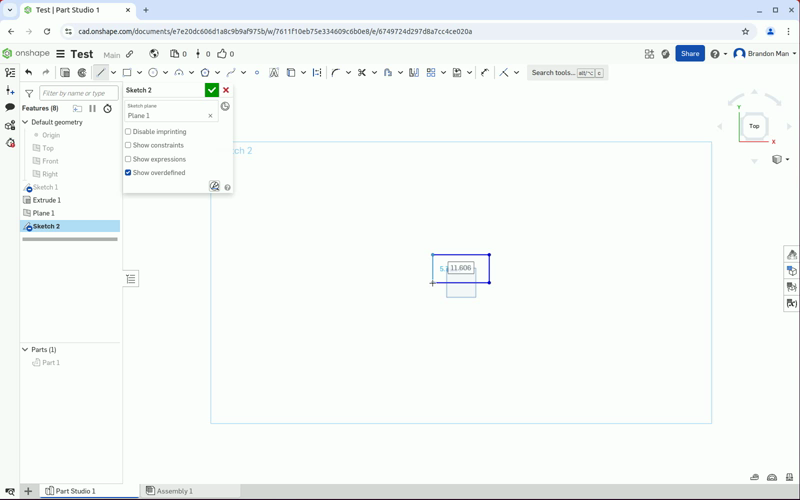
key_up(shift)
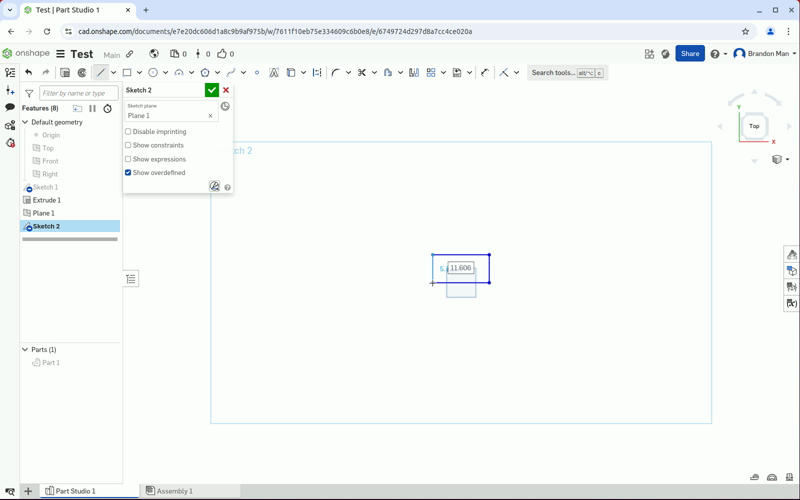
click(432, 282)
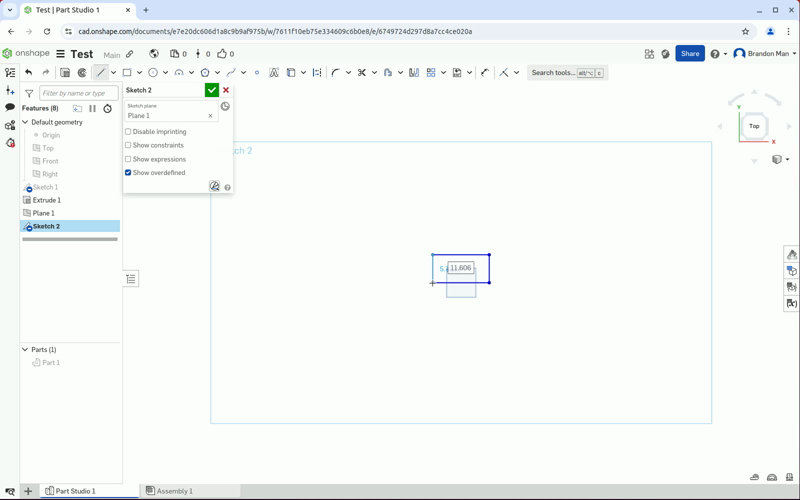
key(esc)
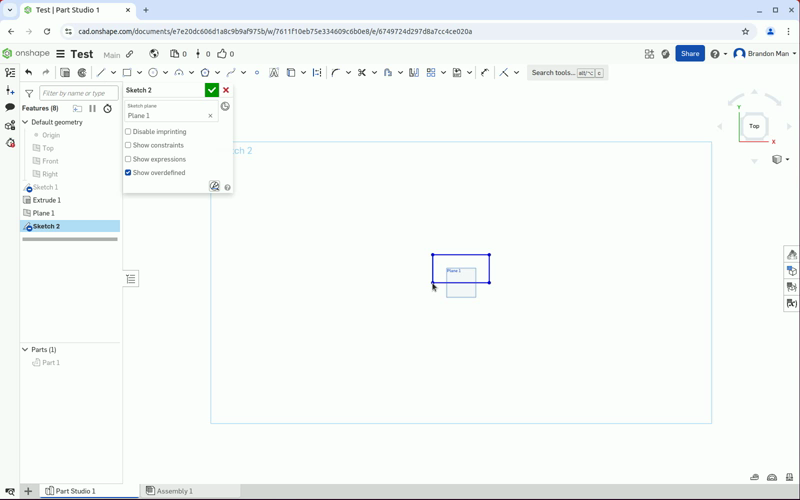
mouse_move(442, 271)
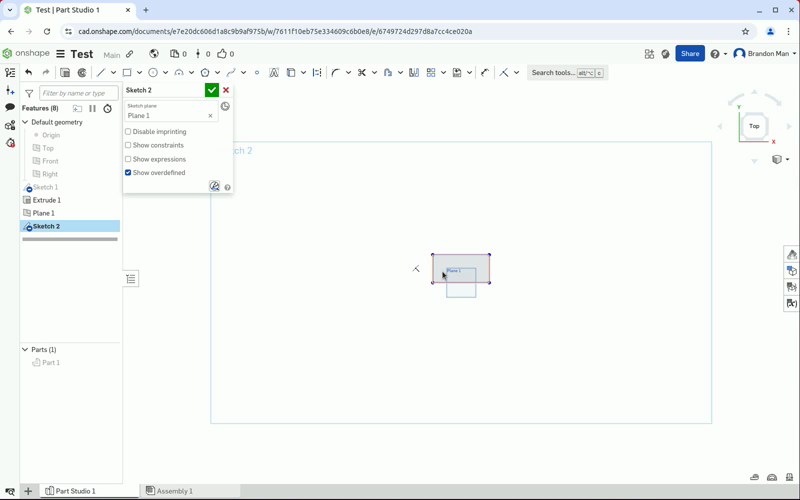
scroll(6)
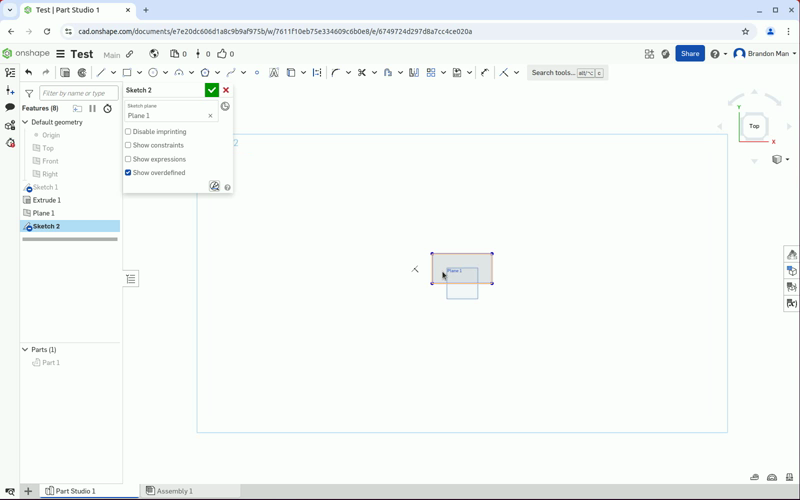
scroll(6)
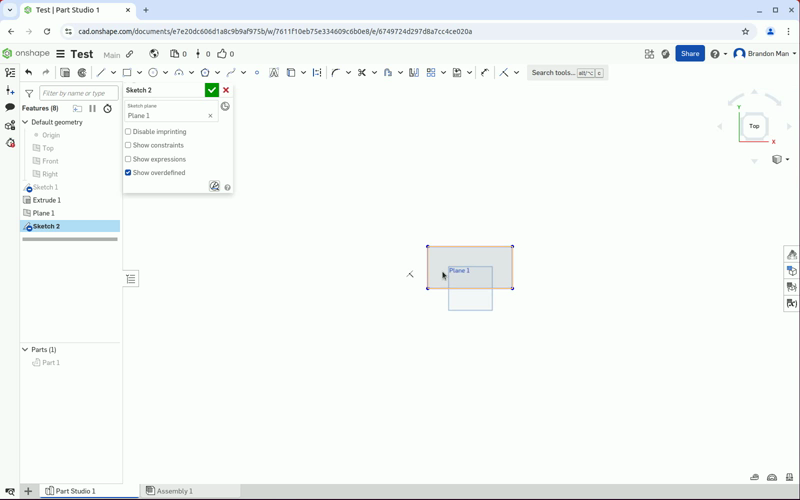
scroll(6)
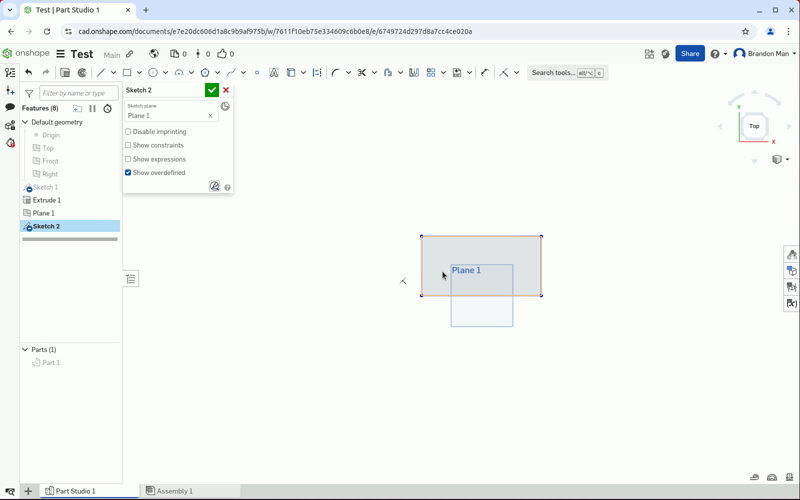
scroll(6)
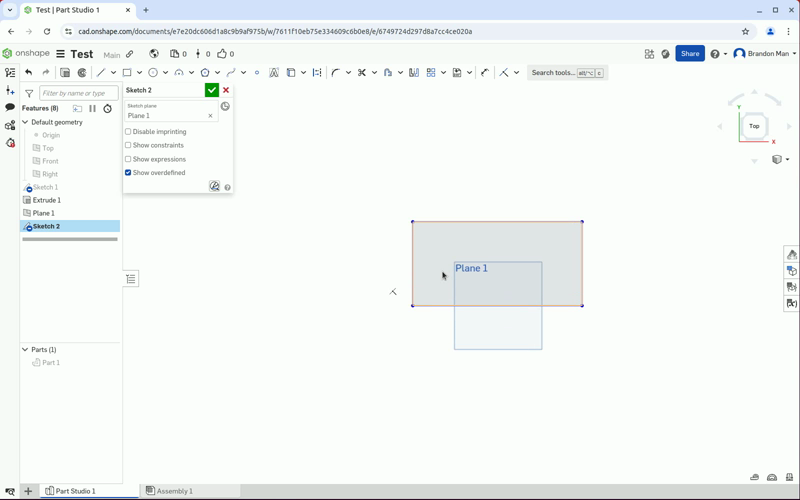
scroll(6)
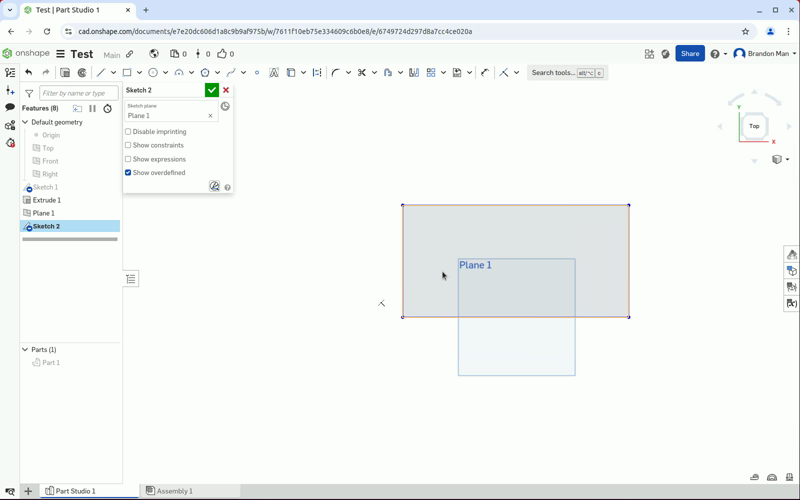
scroll(6)
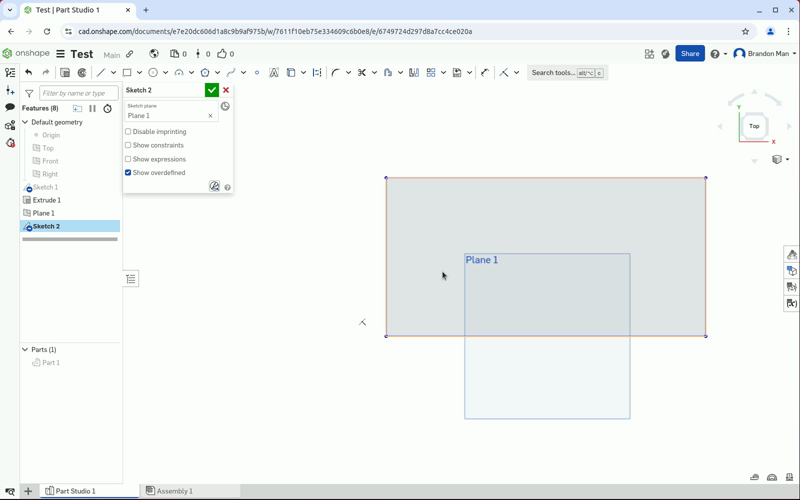
scroll(6)
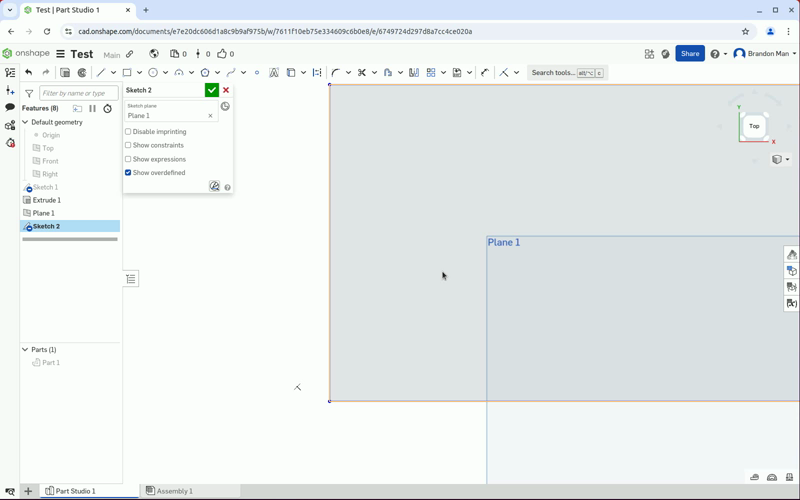
click(442, 271)
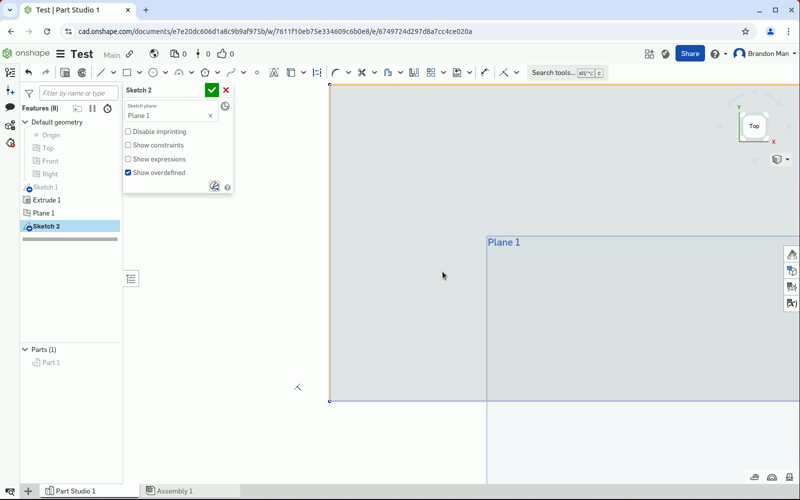
scroll(-6)
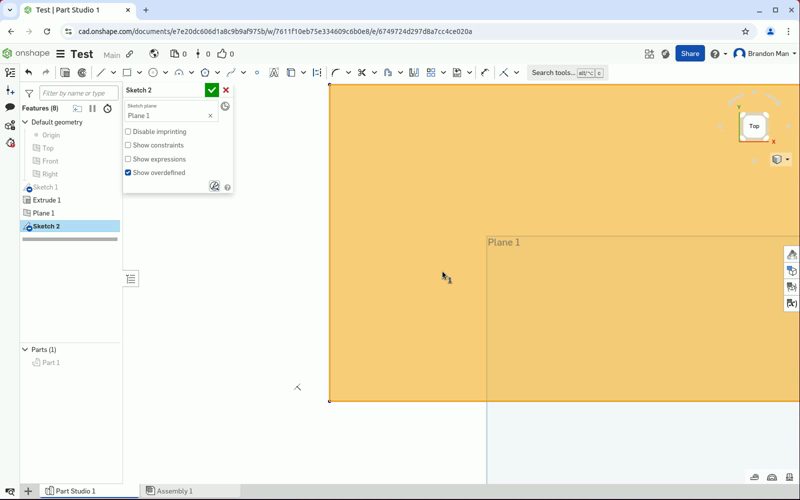
scroll(-6)
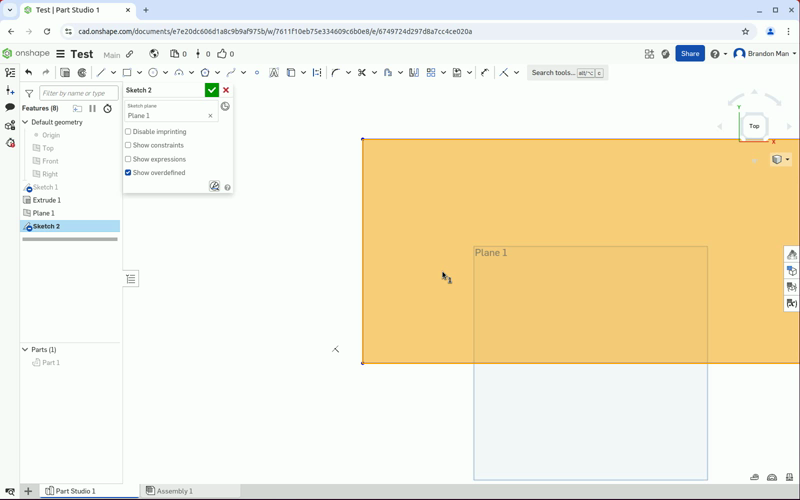
scroll(-6)
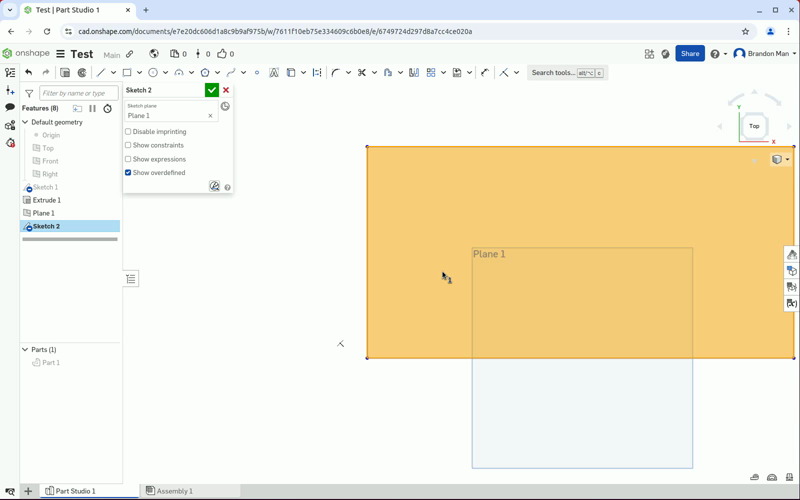
scroll(-6)
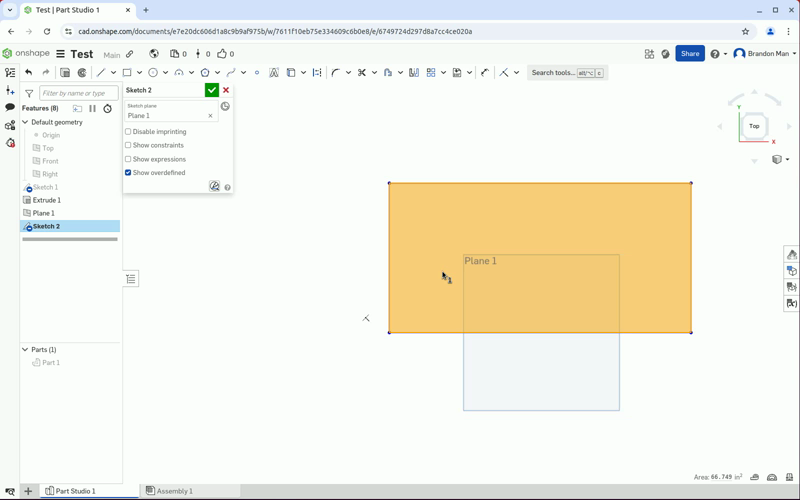
scroll(-6)
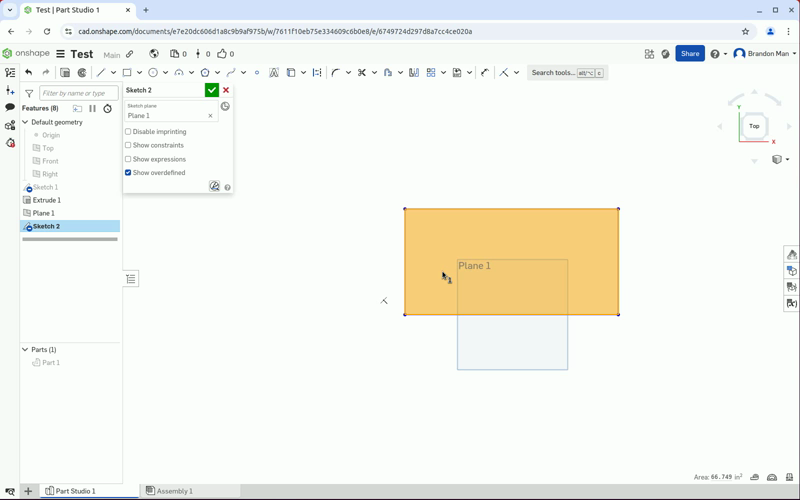
scroll(-6)
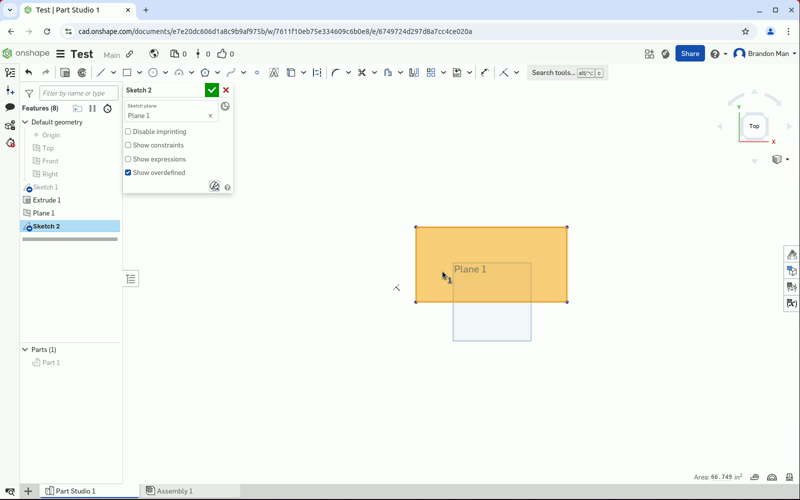
scroll(-6)
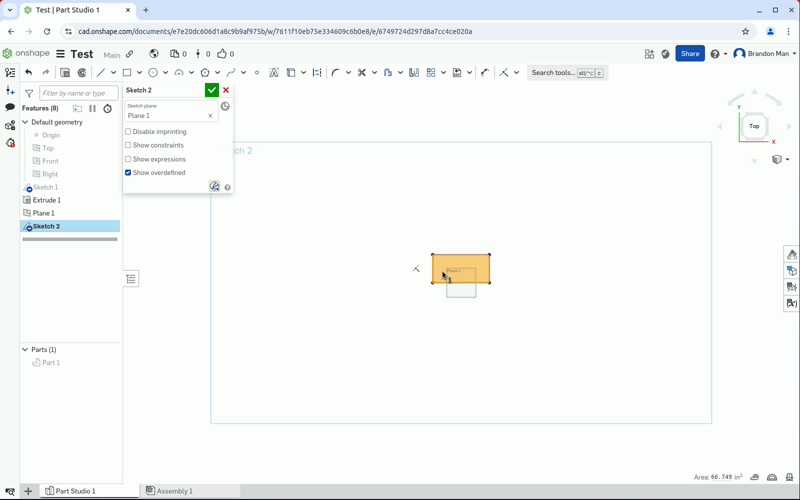
mouse_move(73, 352)
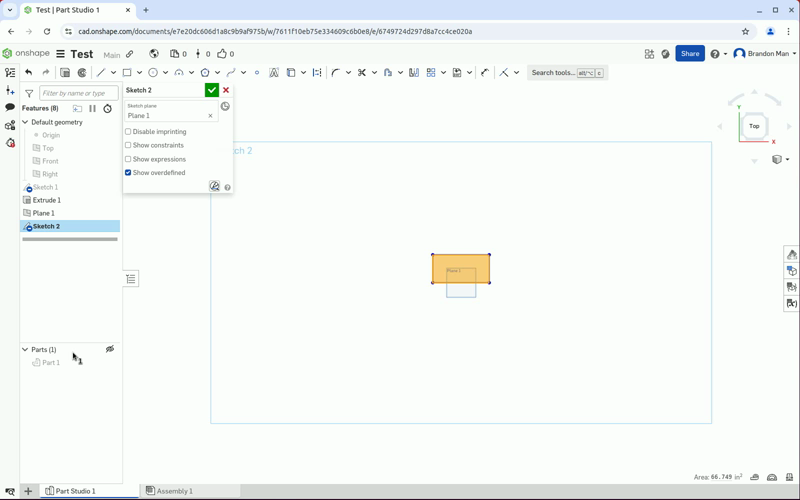
key(shift+y)
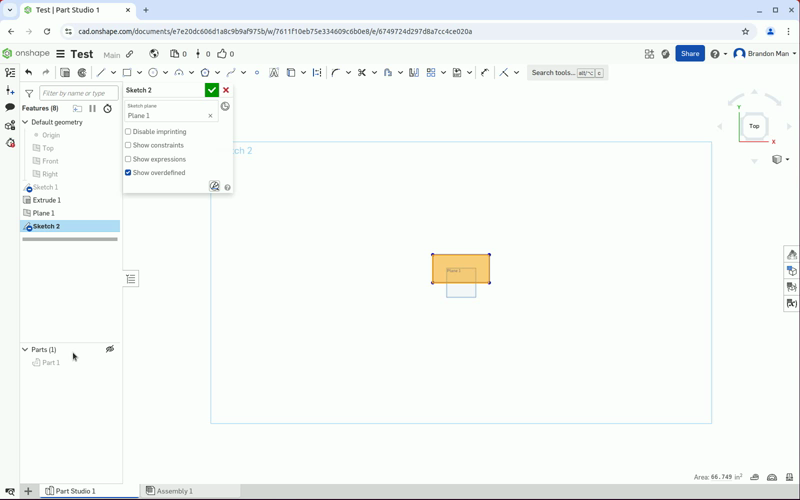
key(shift+e)
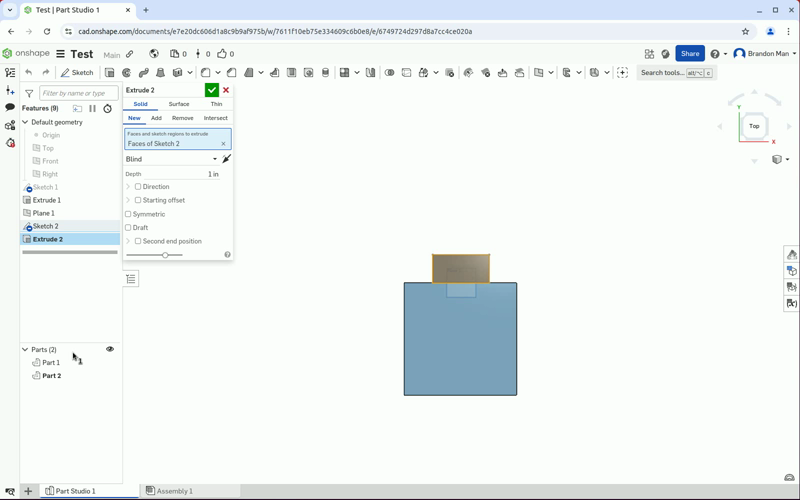
mouse_move(143, 106)
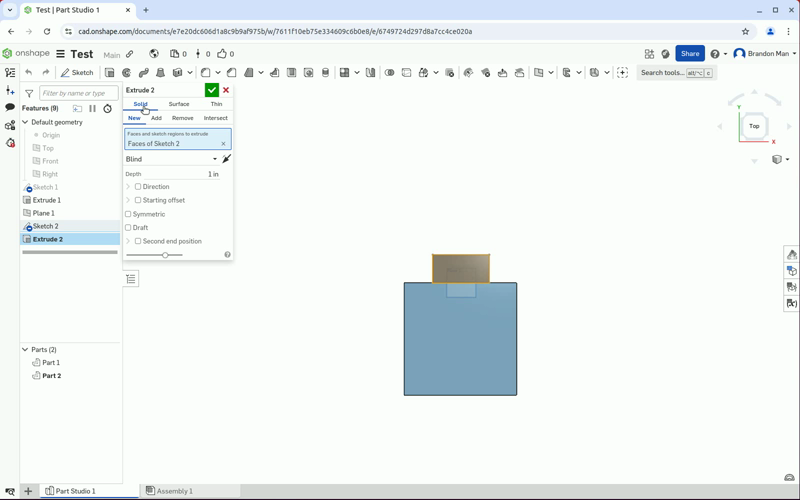
click(143, 106)
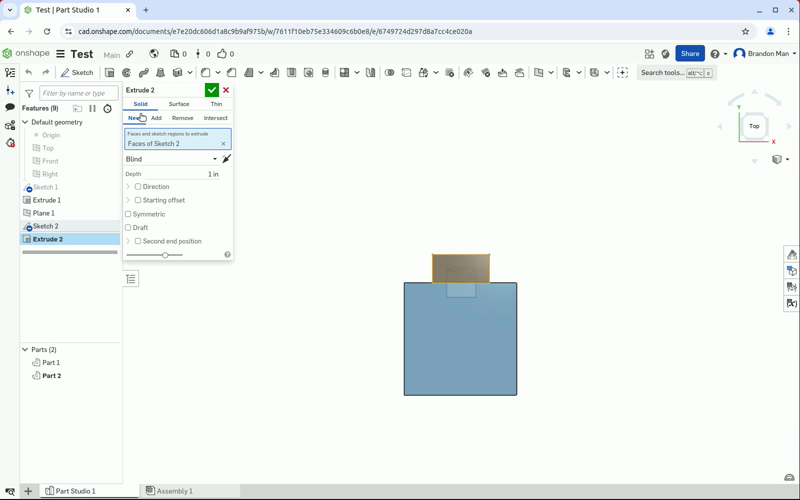
mouse_move(137, 120)
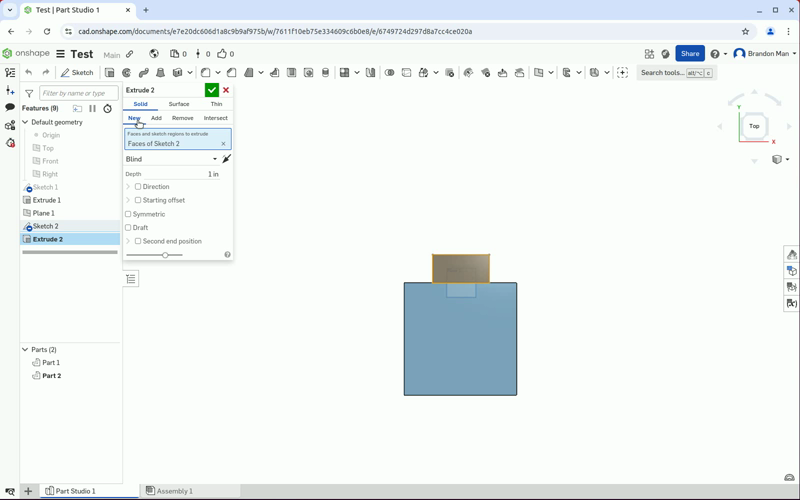
click(137, 120)
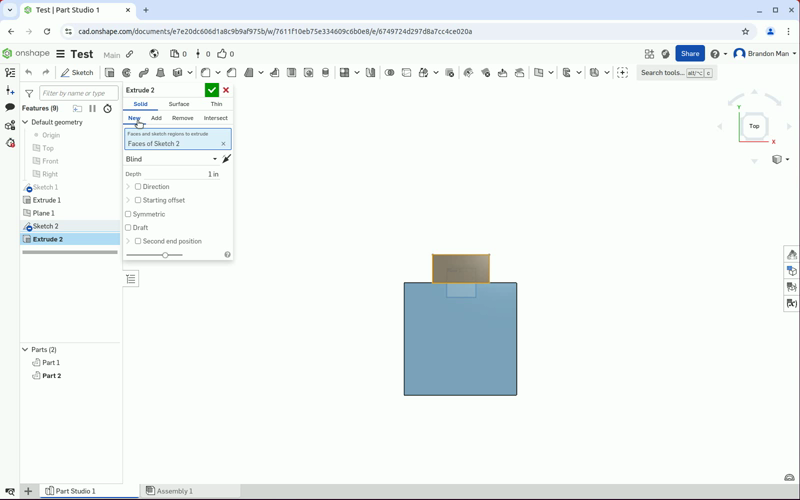
key(tab, 4)
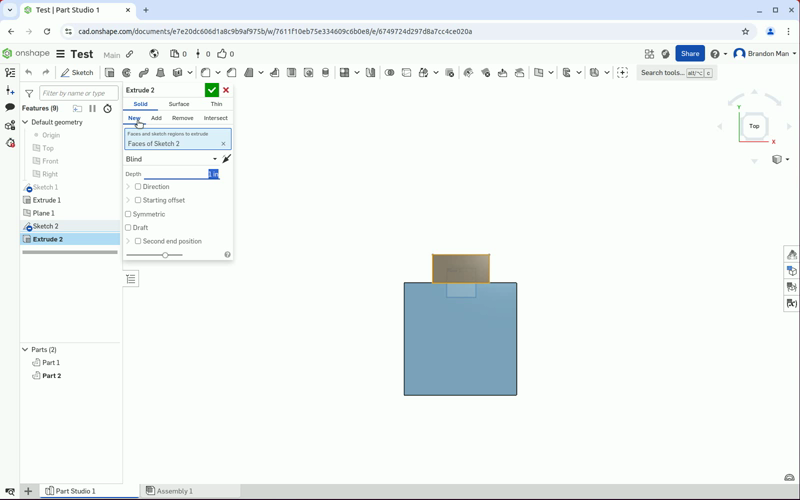
text(9.628)
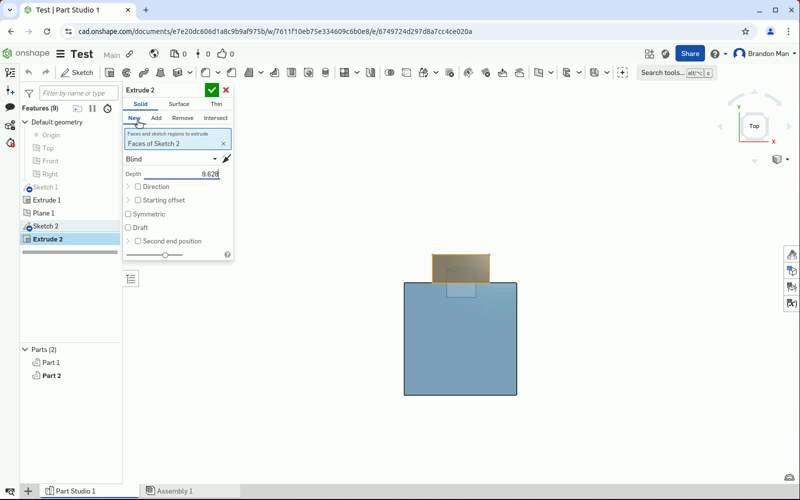
key(enter)
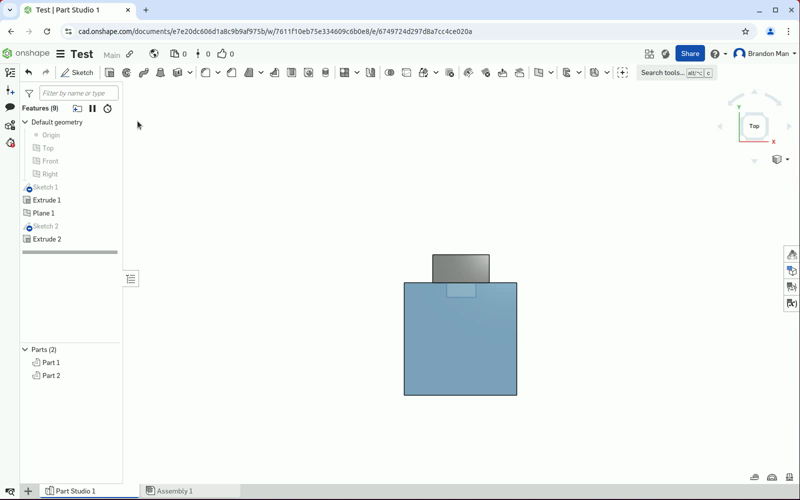
key(shift+h)
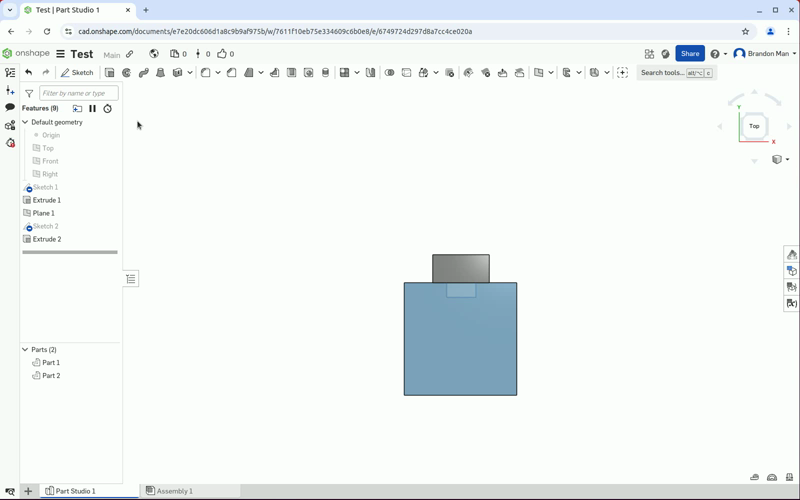
key(shift+h)
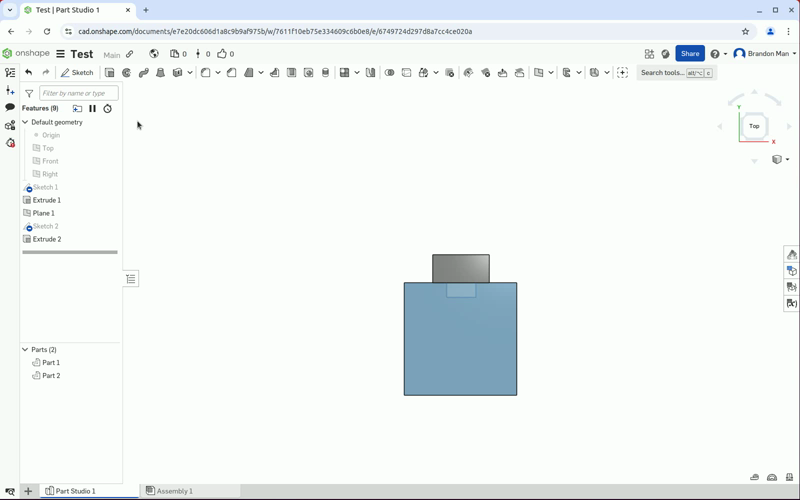
mouse_move(73, 189)
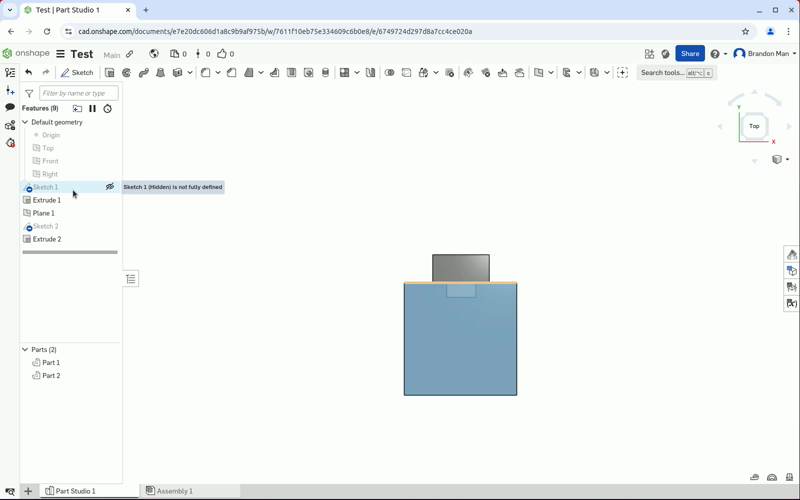
click(73, 189)
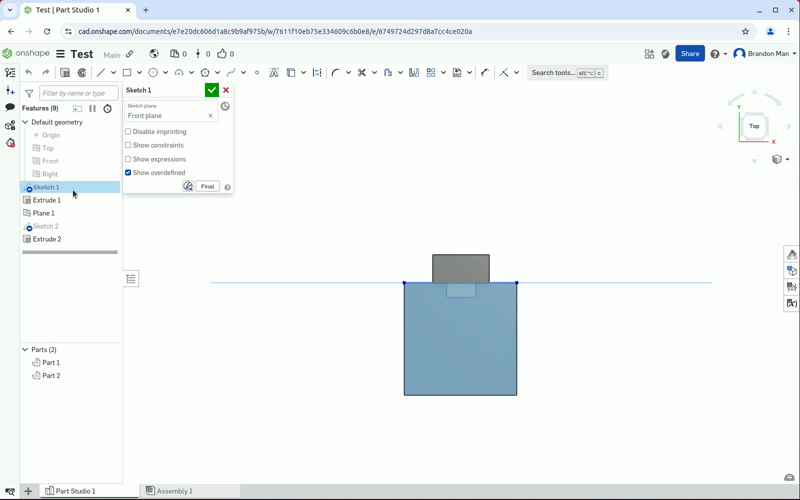
mouse_move(229, 92)
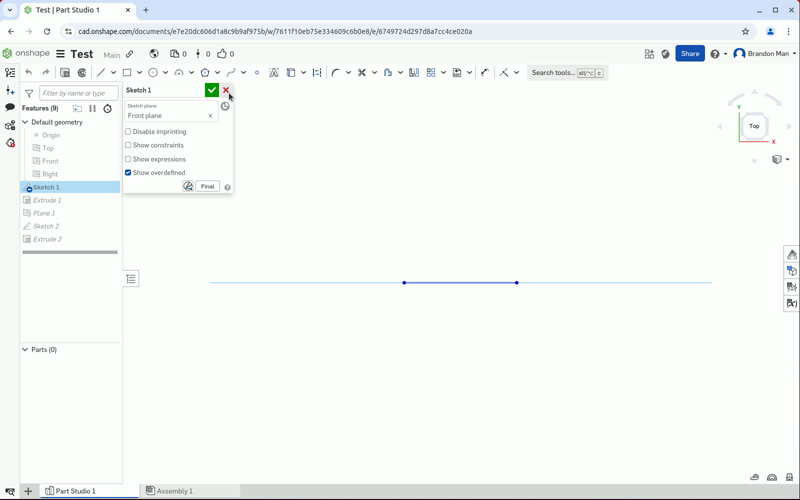
click(229, 92)
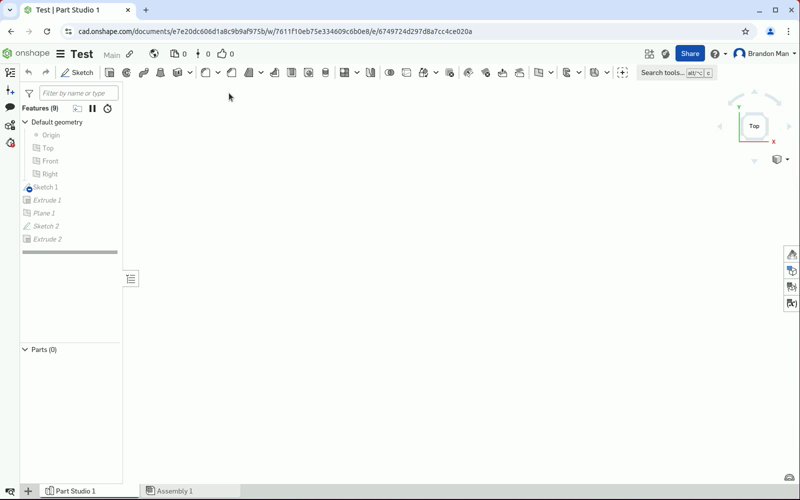
key(shift+s)
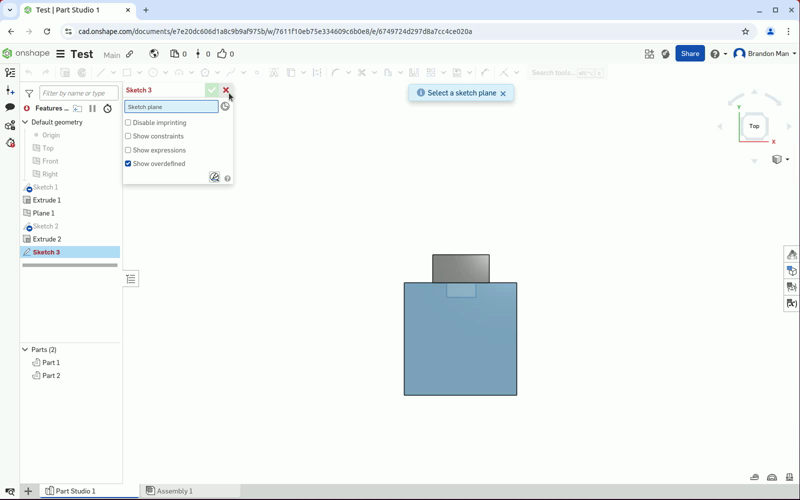
mouse_move(73, 215)
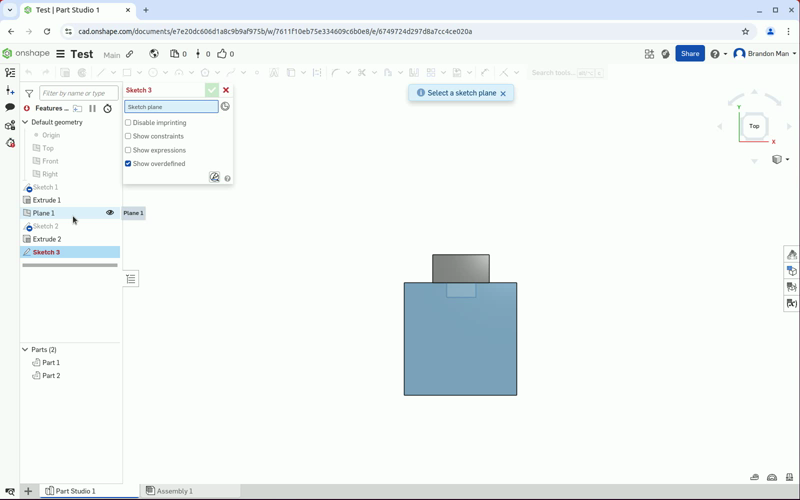
click(73, 215)
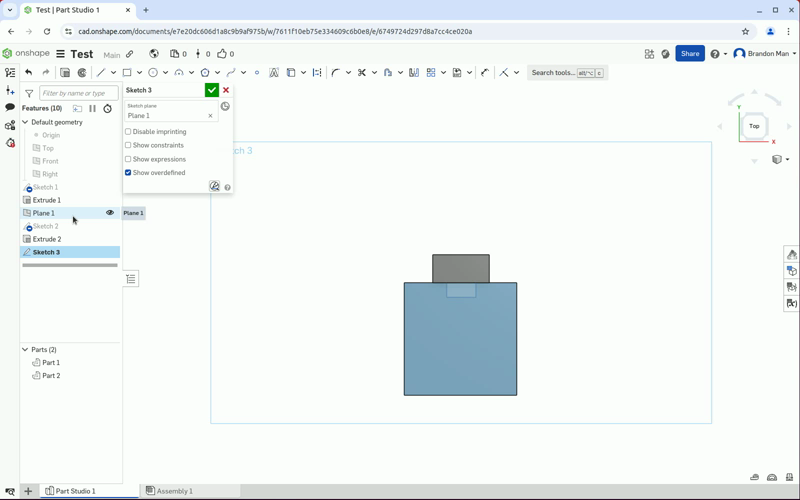
mouse_move(73, 352)
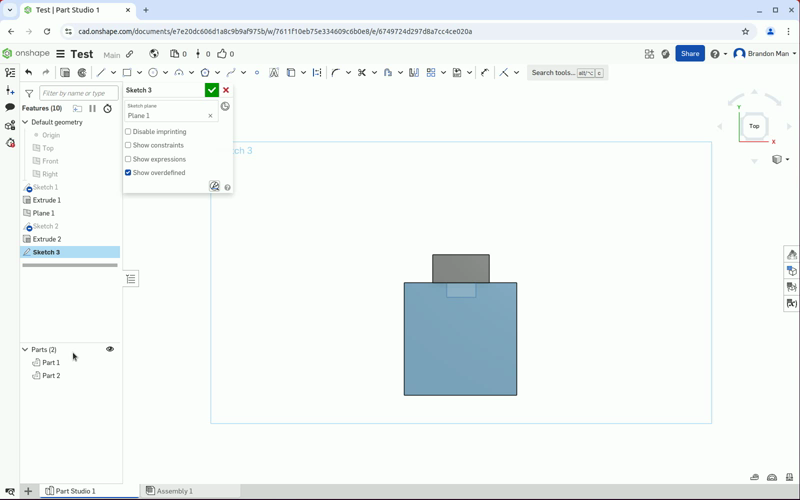
key(y)
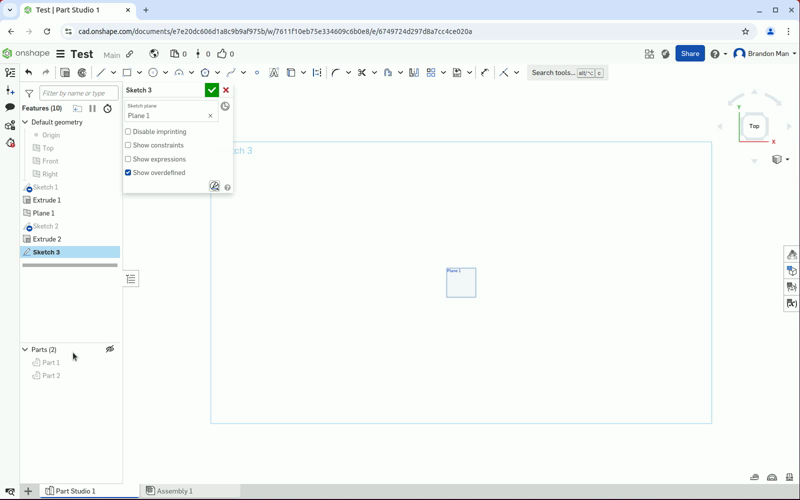
key(l)
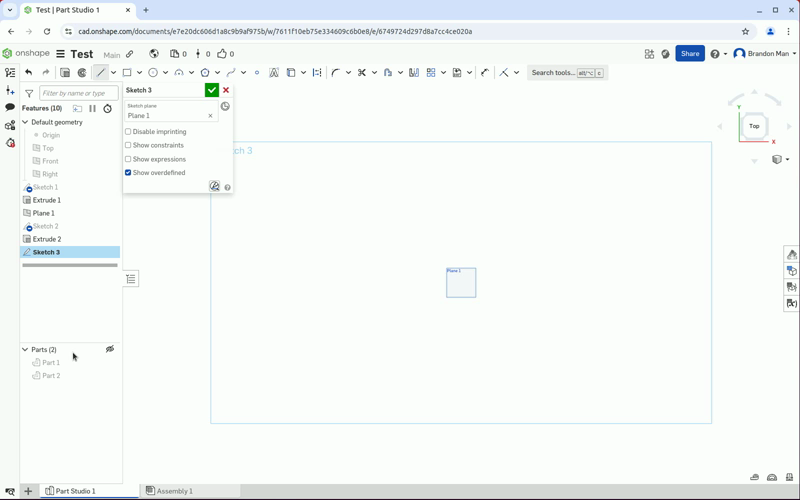
key_down(shift)
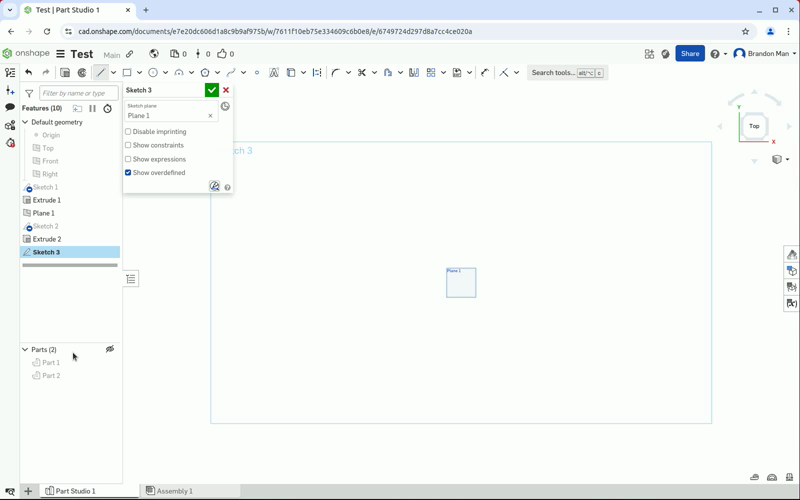
mouse_move(432, 311)
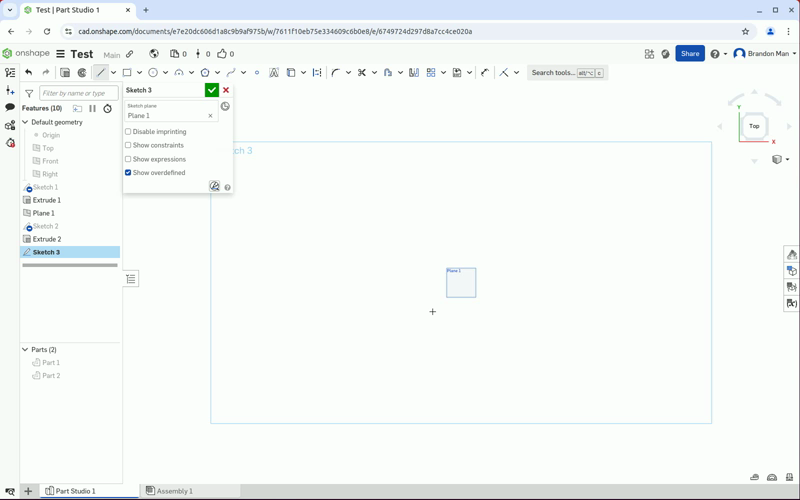
click(432, 311)
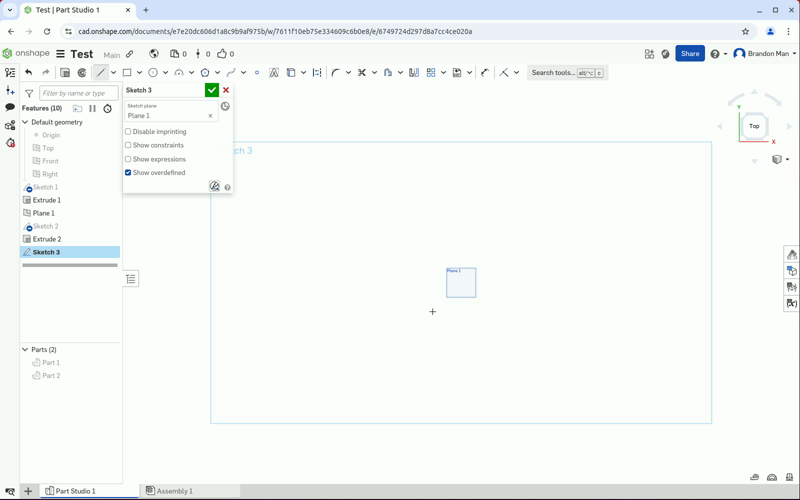
key_up(shift)
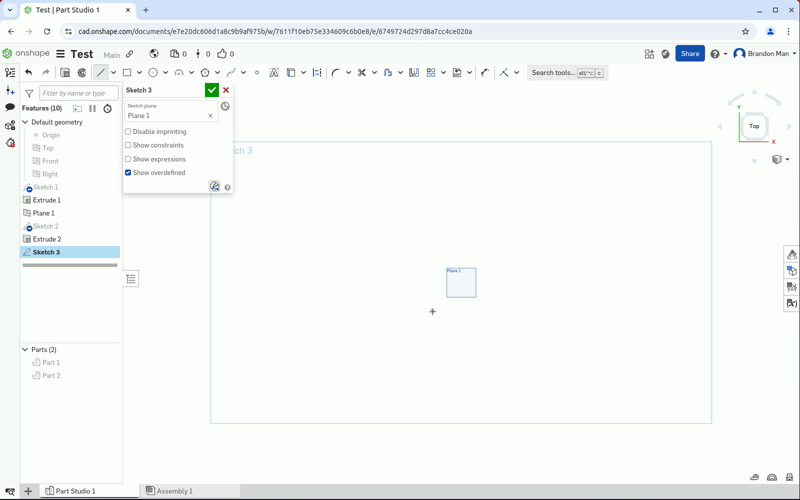
key_down(shift)
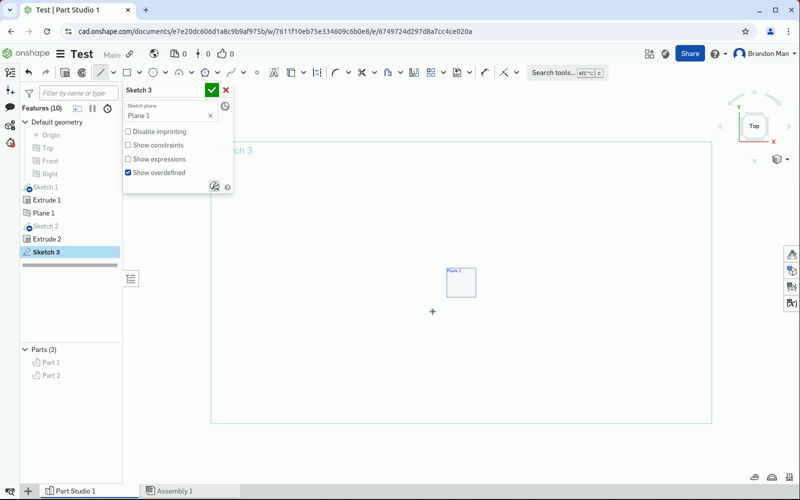
mouse_move(462, 311)
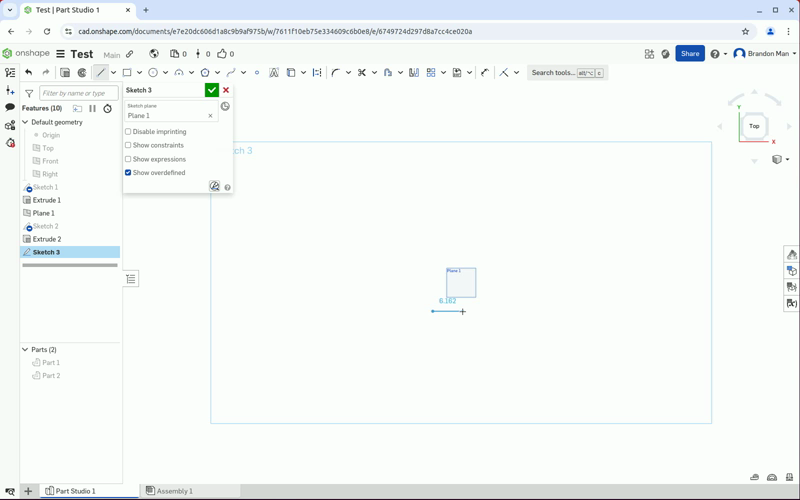
mouse_move(489, 311)
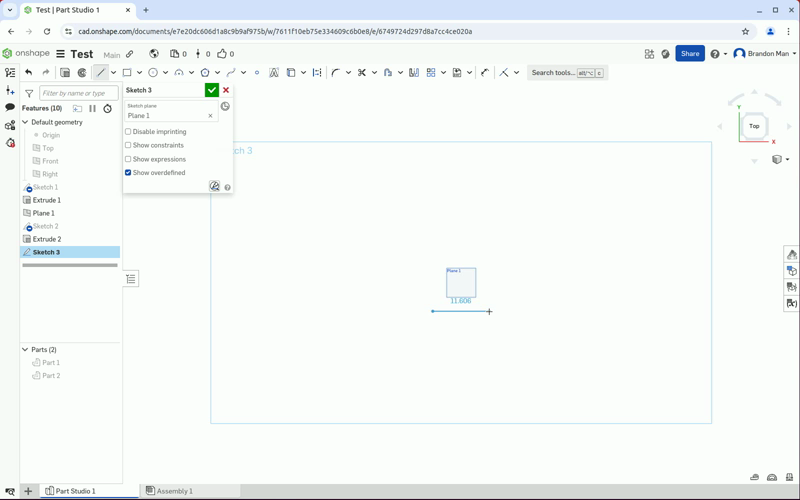
click(489, 311)
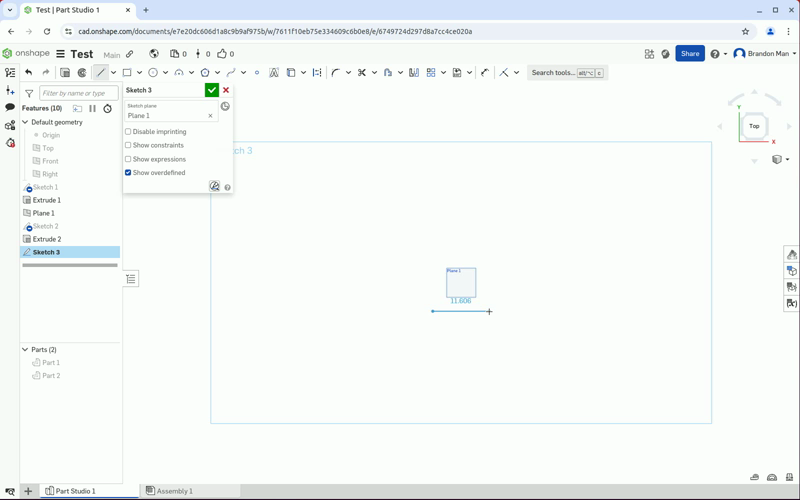
key_up(shift)
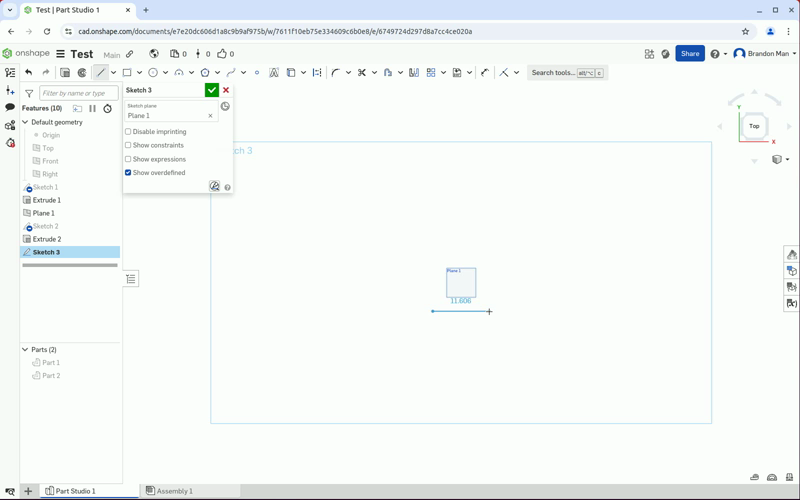
key_down(shift)
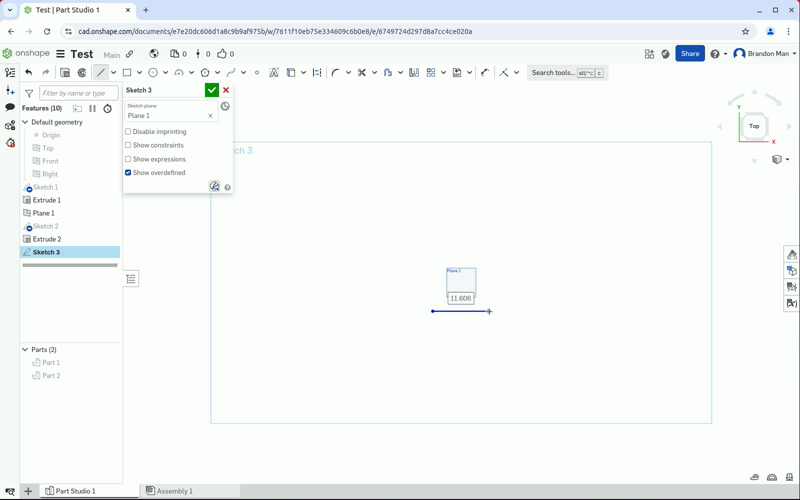
mouse_move(519, 311)
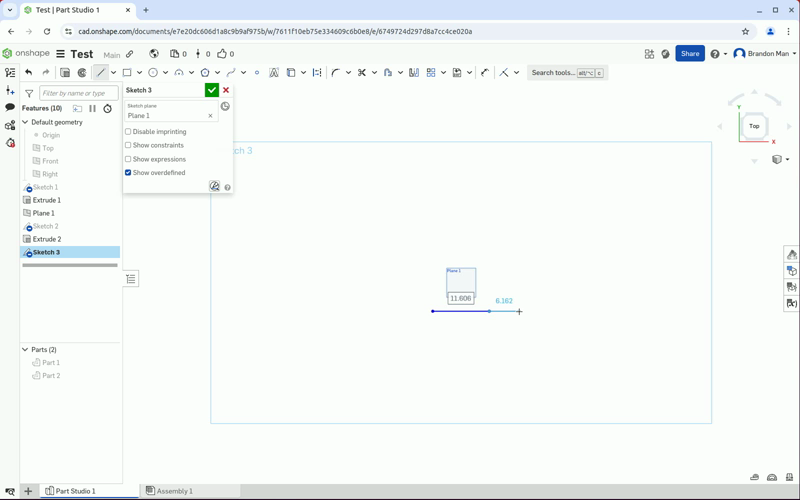
mouse_move(489, 282)
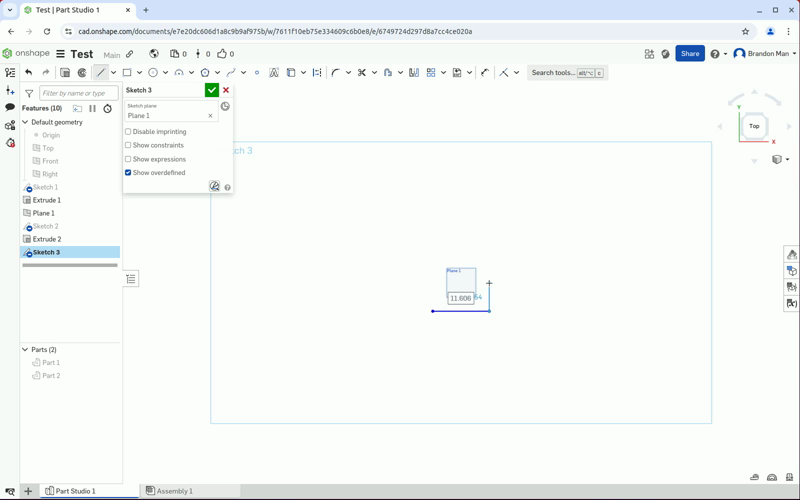
click(489, 282)
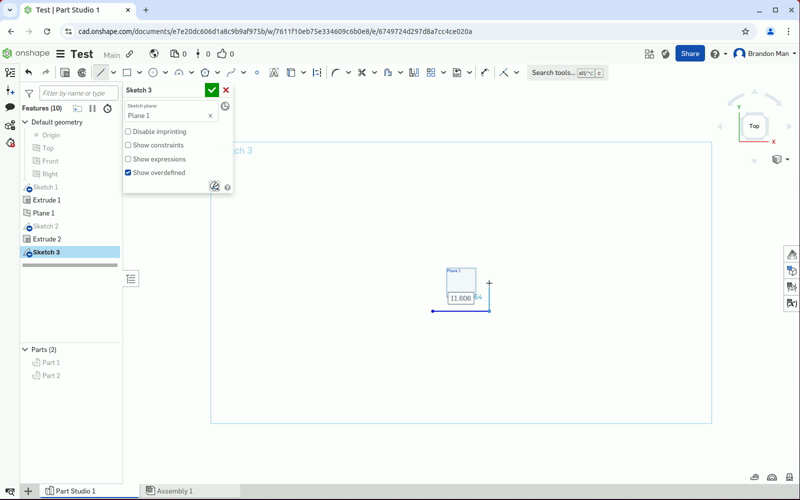
key_up(shift)
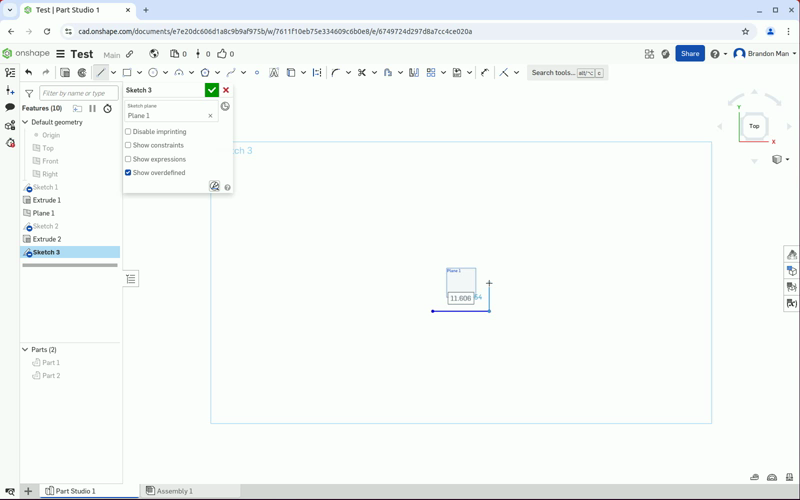
key_down(shift)
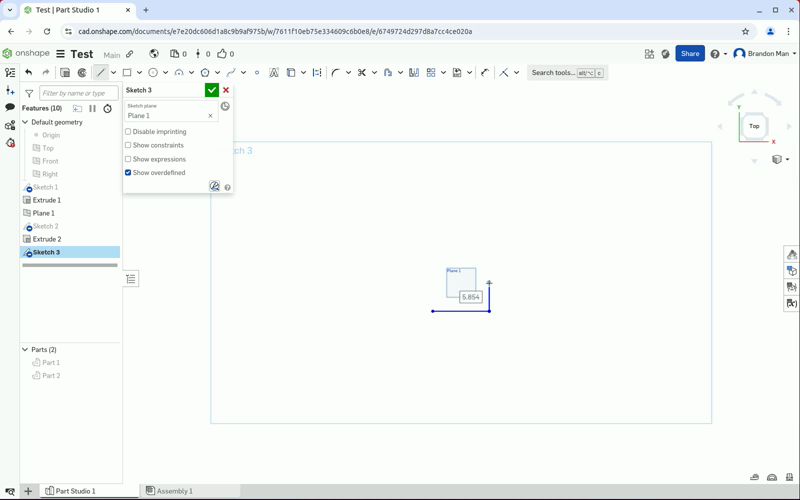
mouse_move(519, 282)
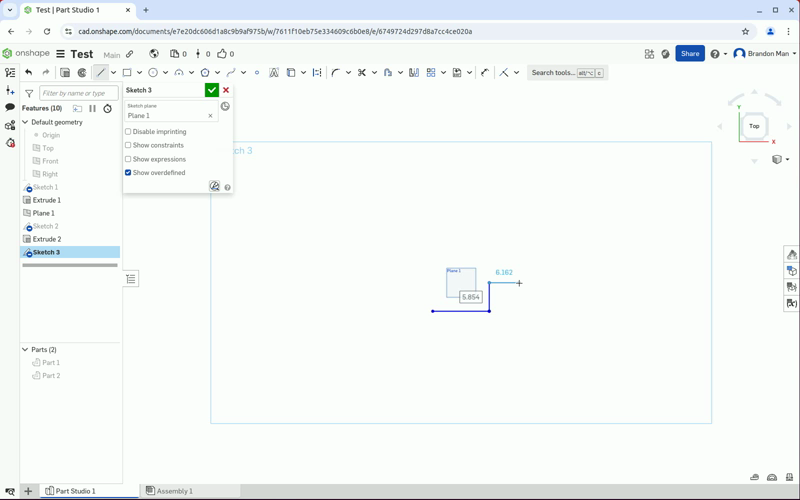
mouse_move(432, 282)
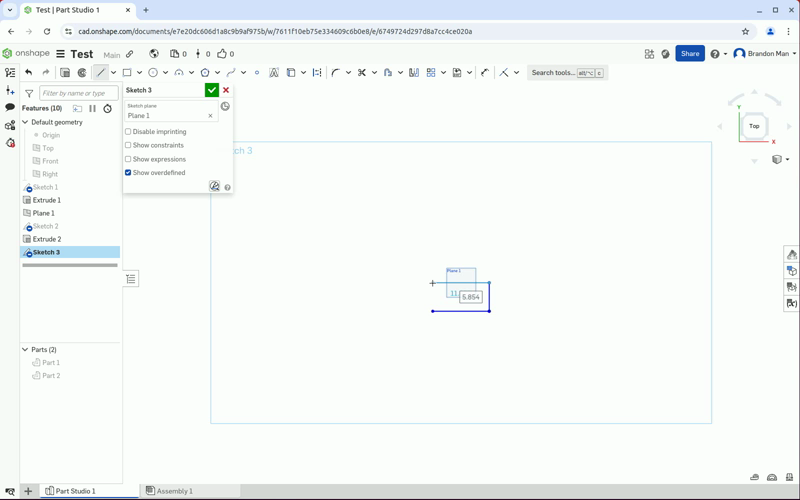
click(432, 282)
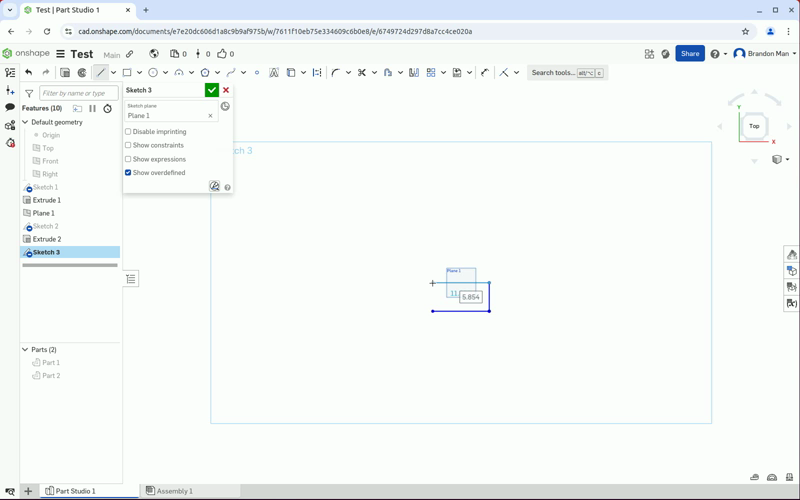
key_up(shift)
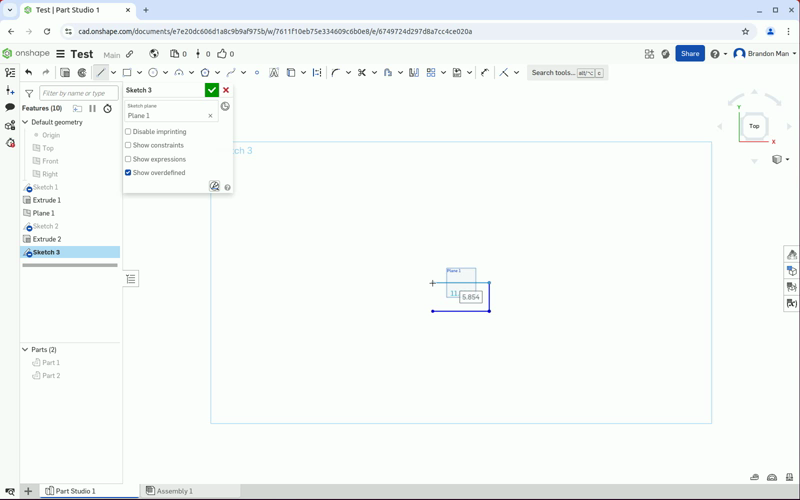
mouse_move(462, 282)
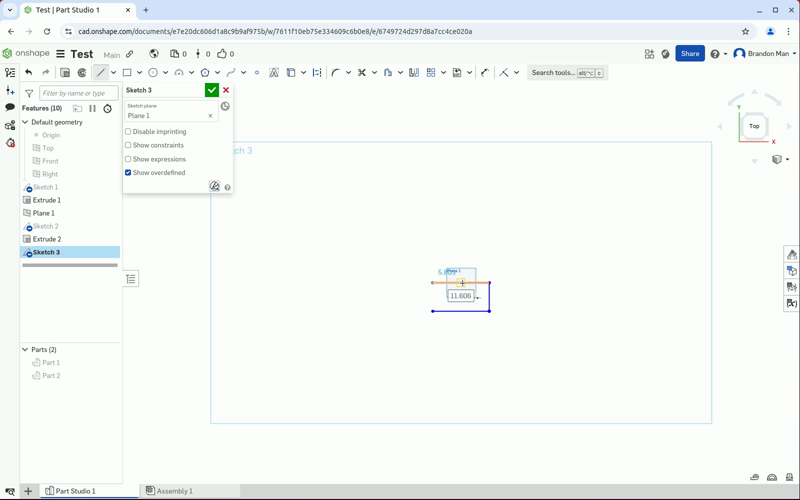
key_down(shift)
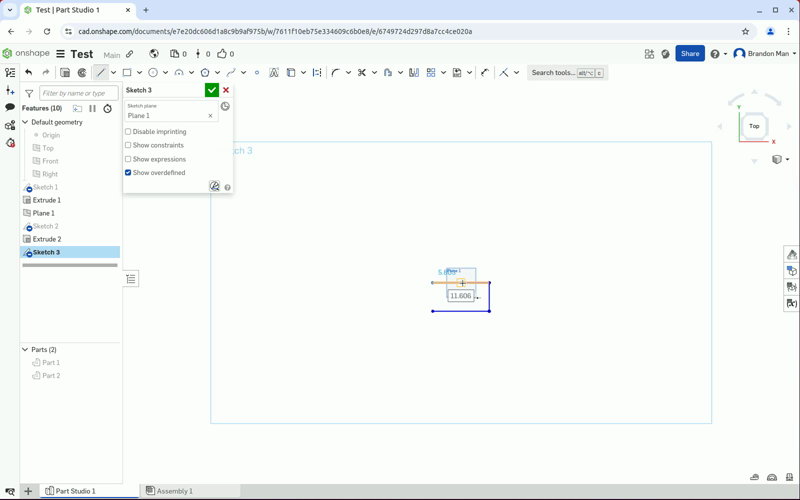
mouse_move(432, 311)
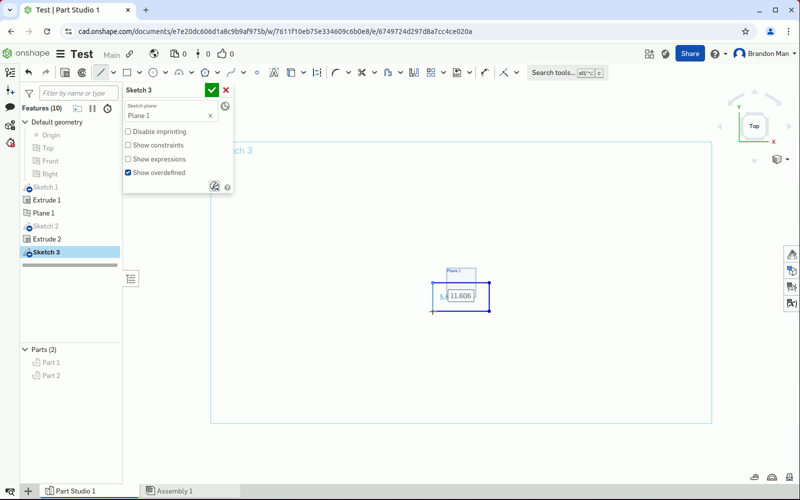
key_up(shift)
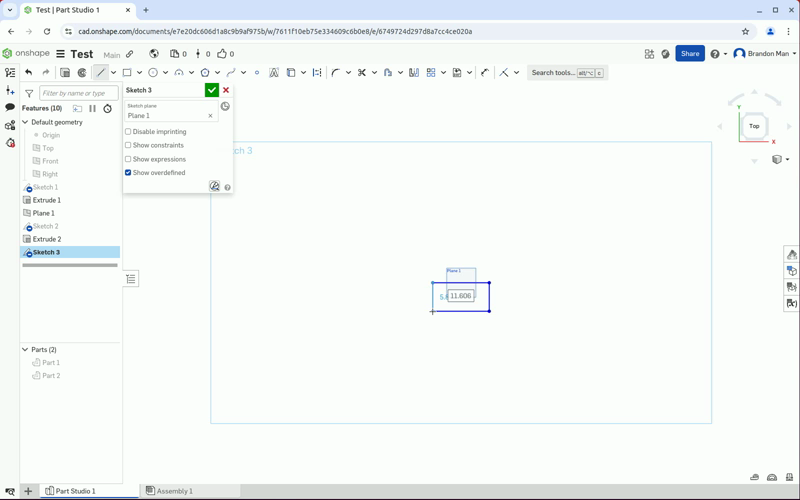
click(432, 311)
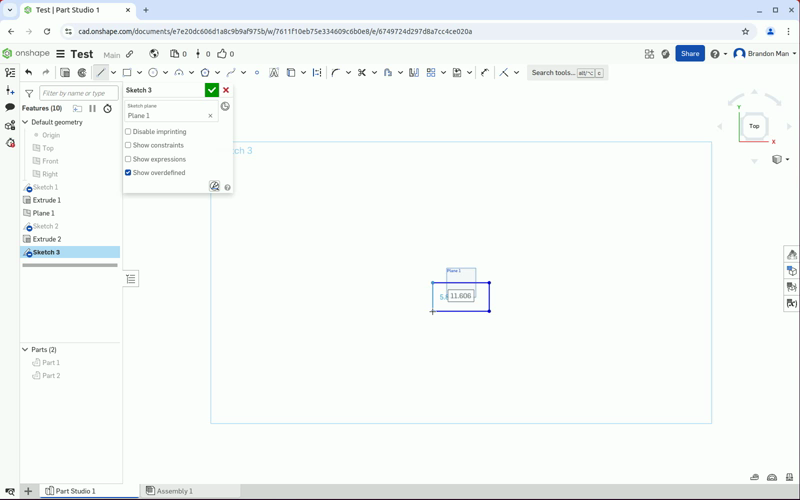
key(esc)
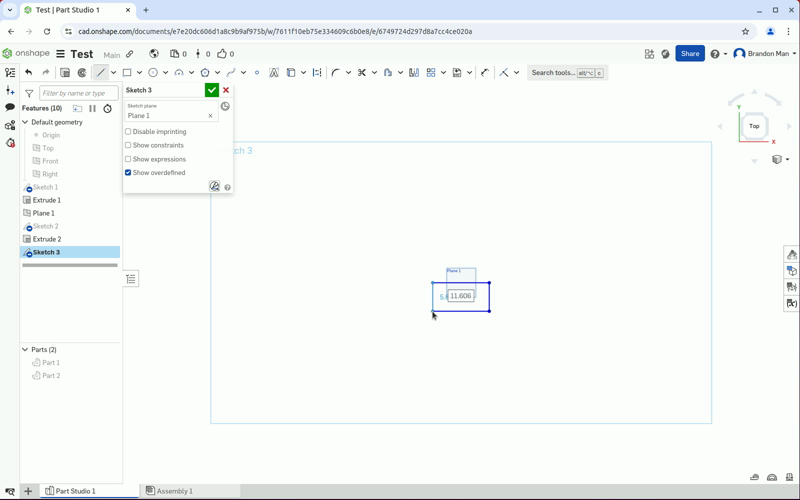
mouse_move(434, 309)
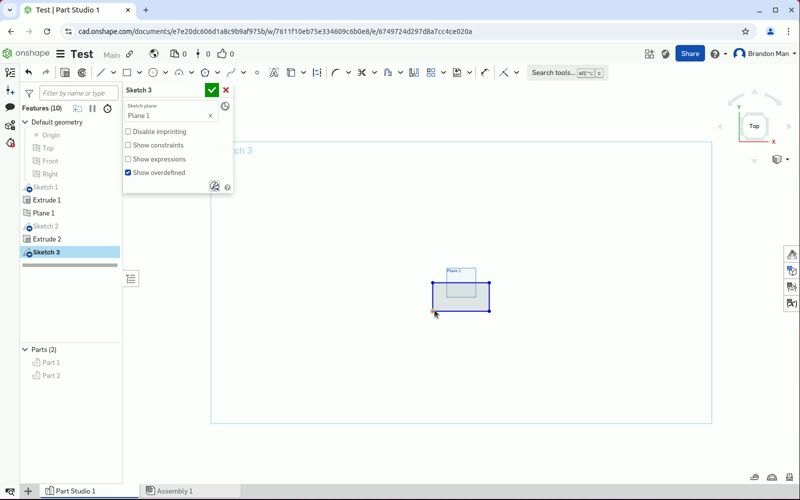
scroll(6)
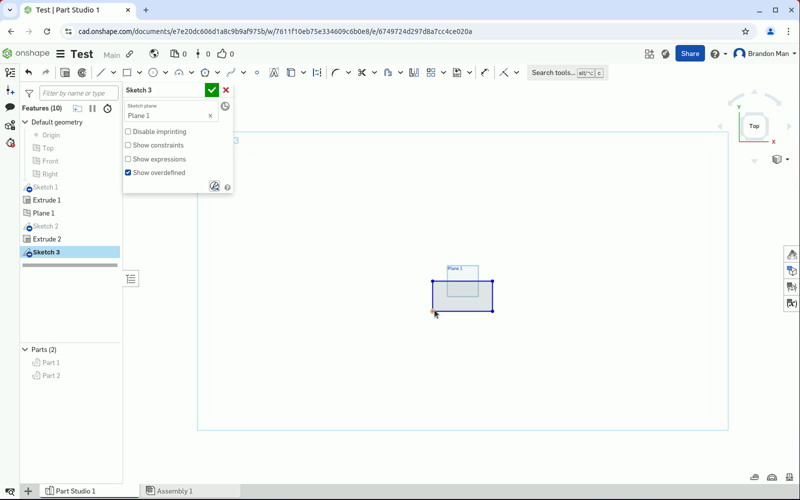
scroll(6)
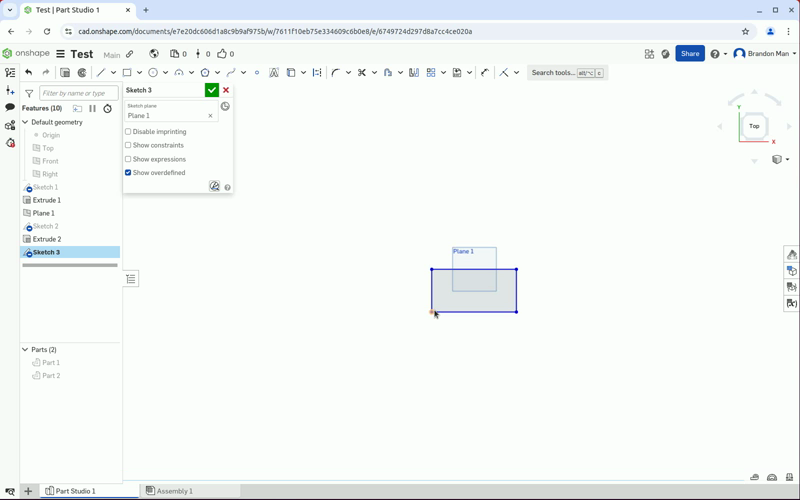
scroll(6)
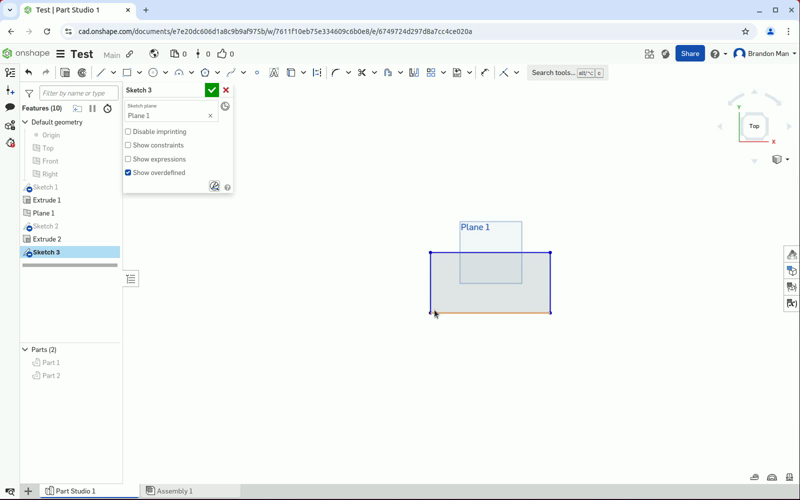
scroll(6)
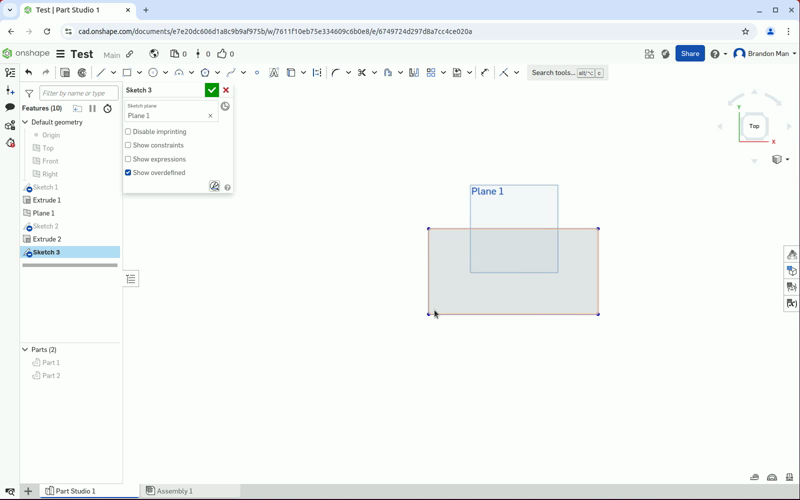
scroll(6)
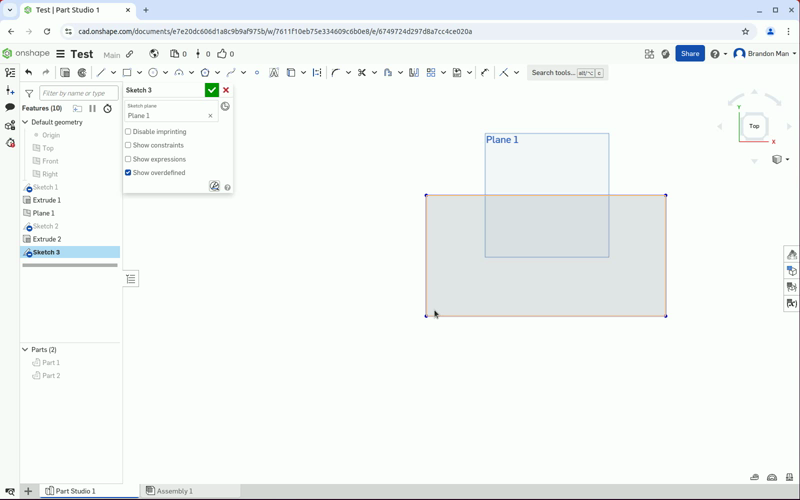
scroll(6)
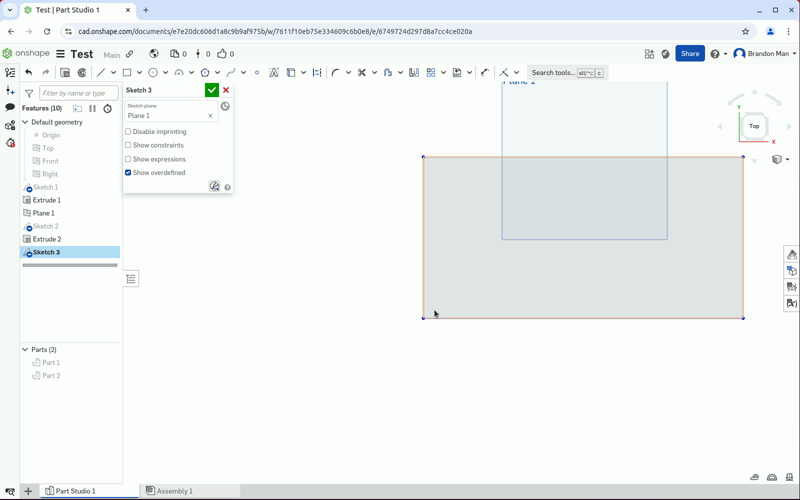
scroll(6)
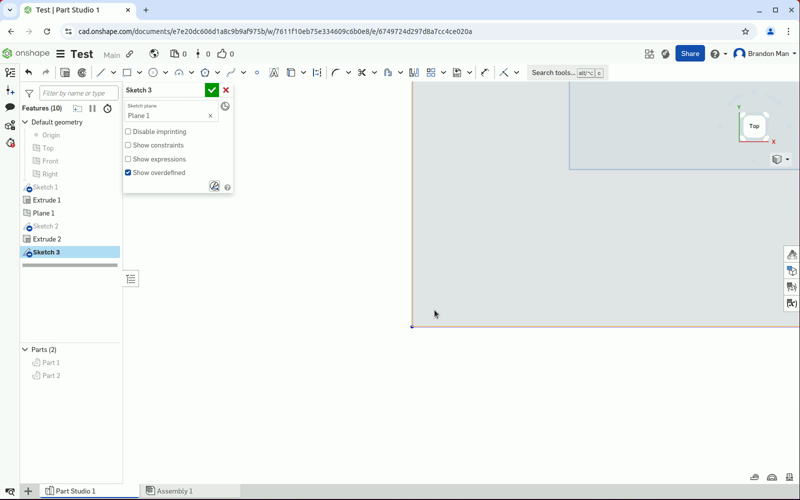
click(434, 309)
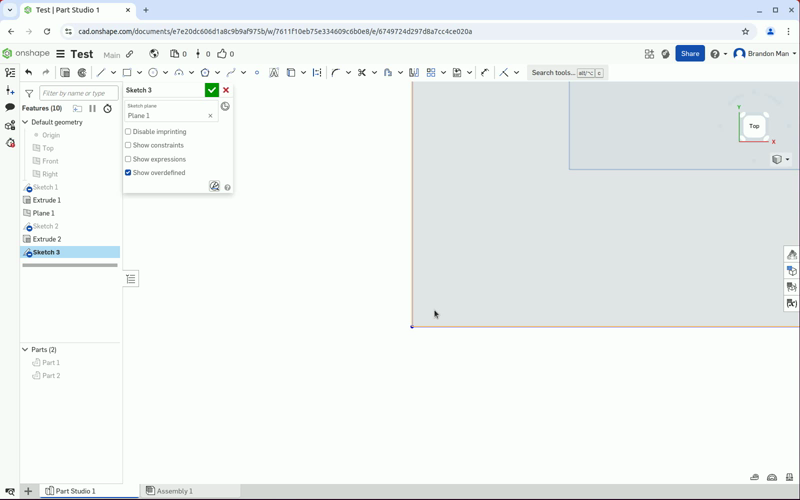
scroll(-6)
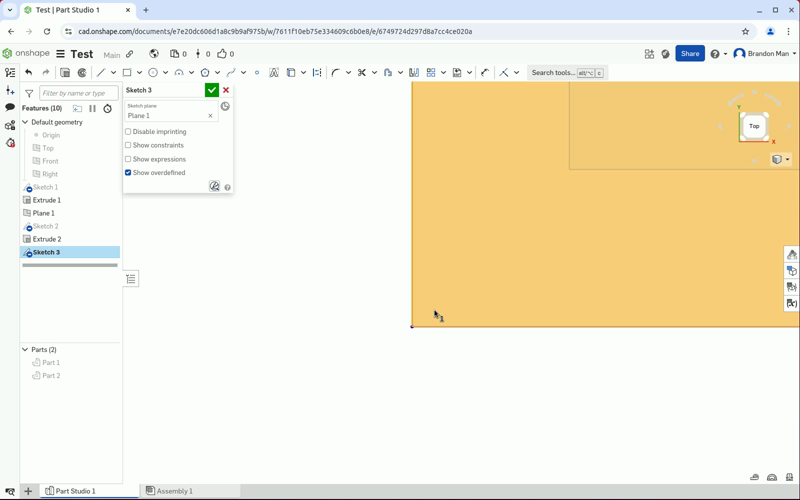
scroll(-6)
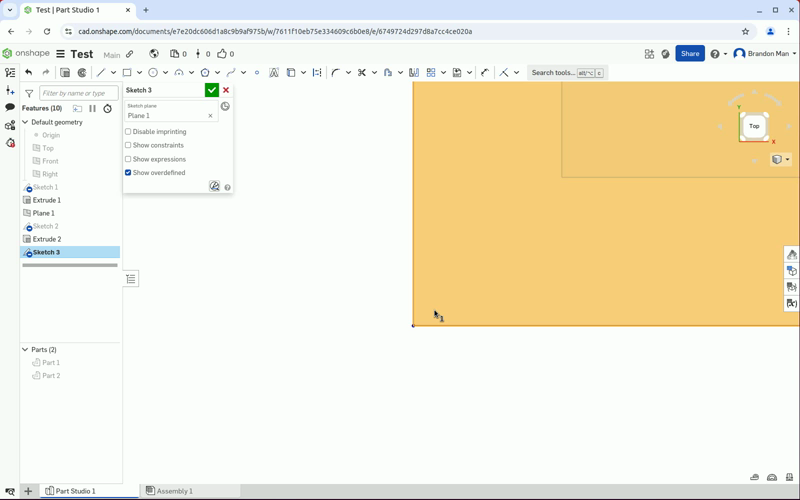
scroll(-6)
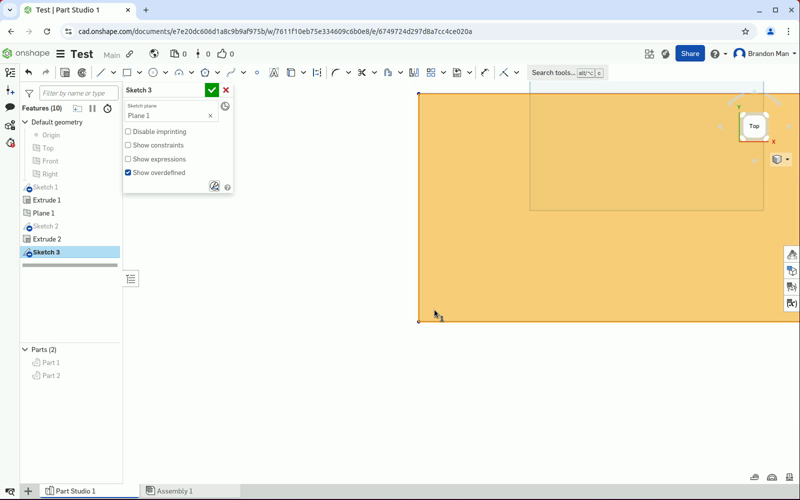
scroll(-6)
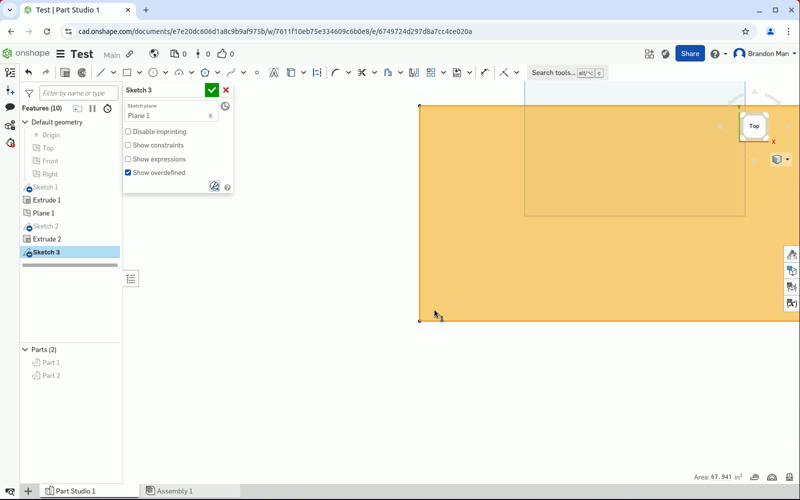
scroll(-6)
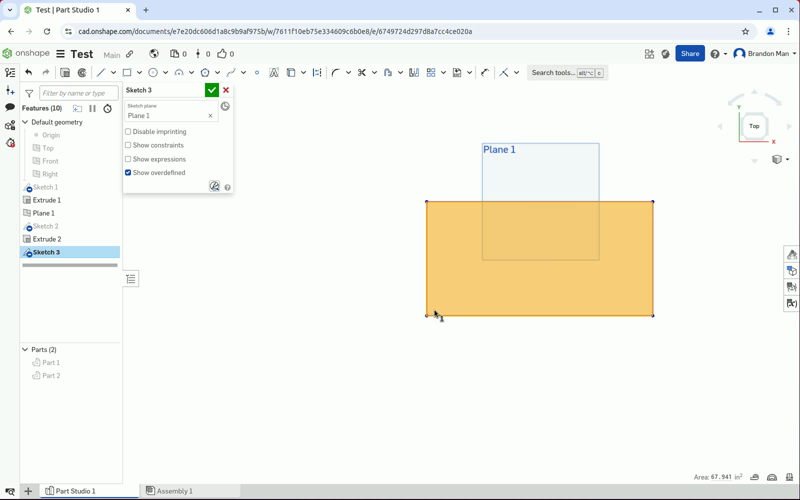
scroll(-6)
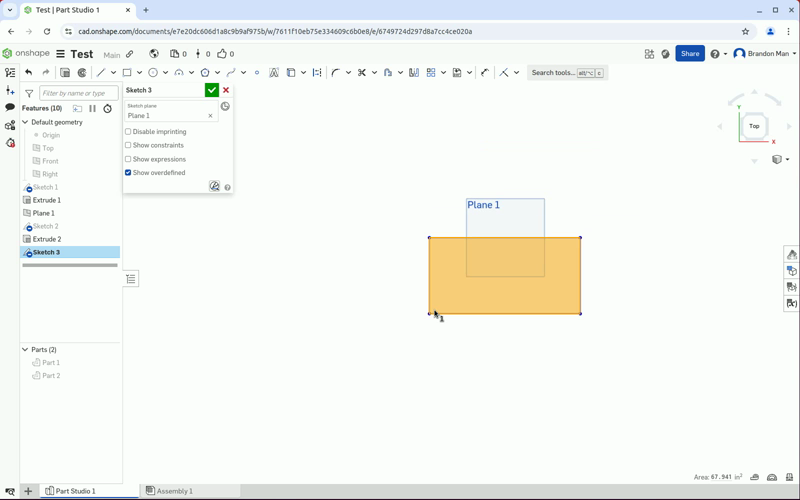
scroll(-6)
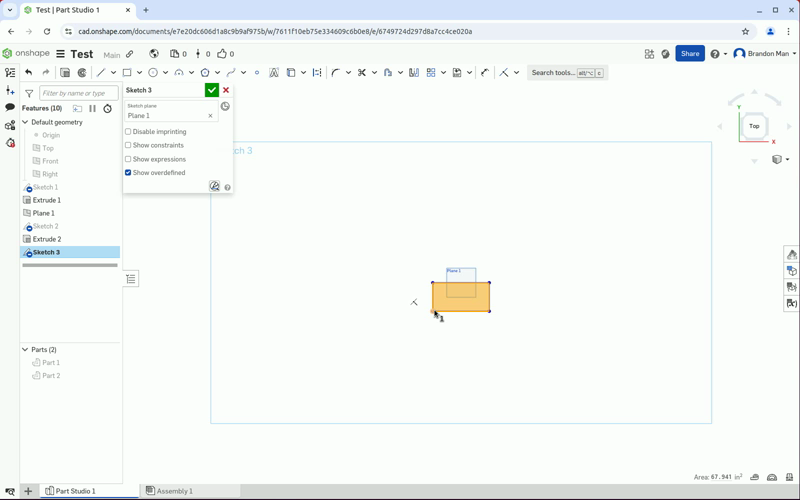
mouse_move(73, 352)
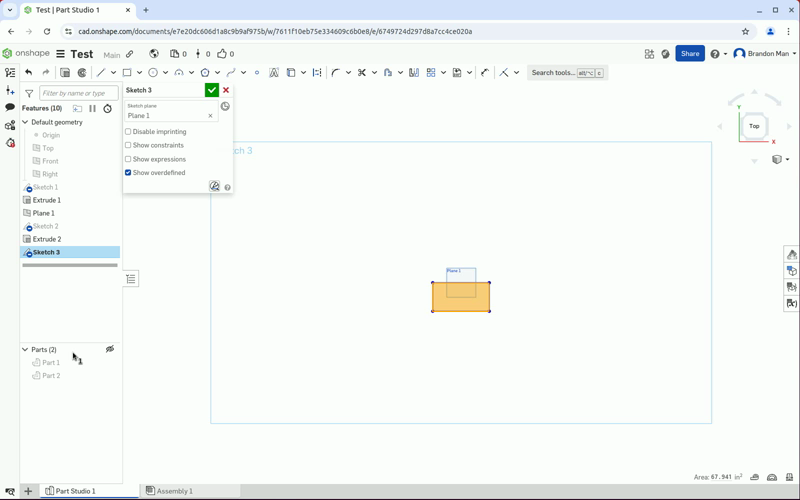
key(shift+y)
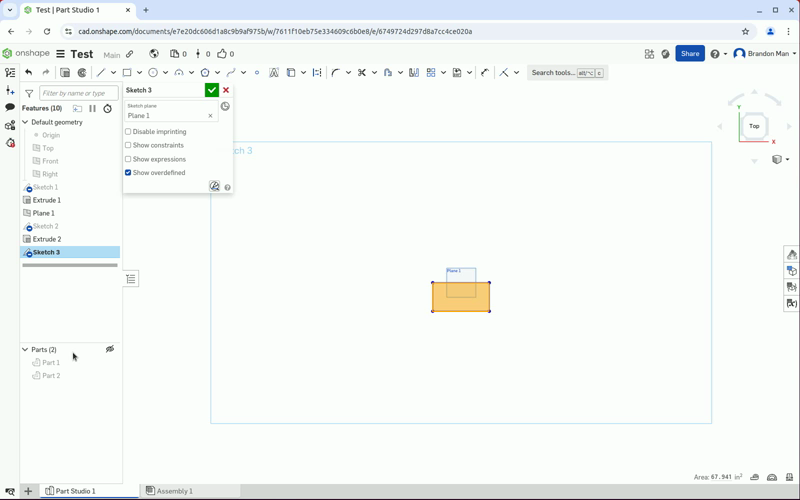
key(shift+e)
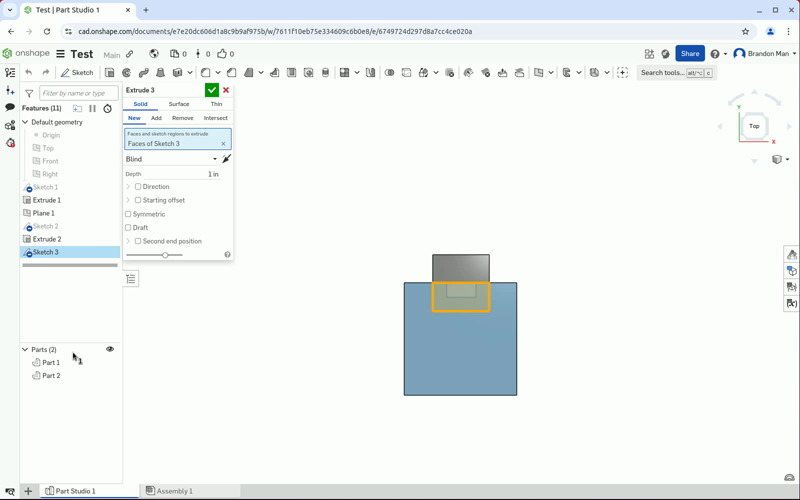
mouse_move(143, 106)
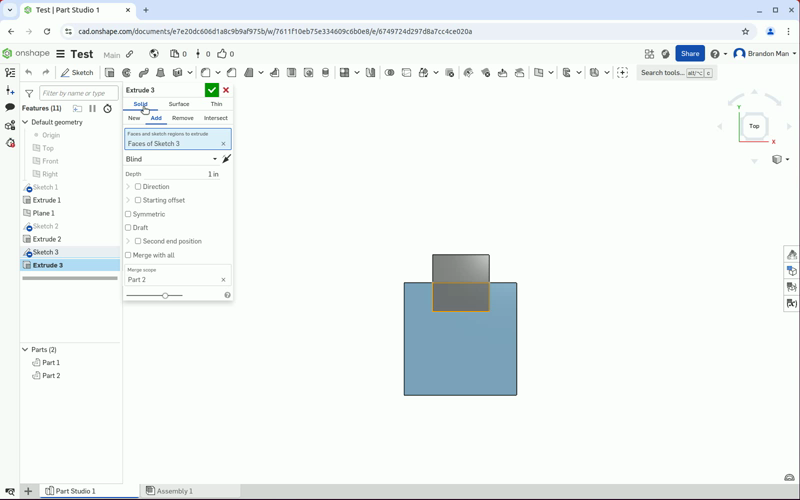
click(143, 106)
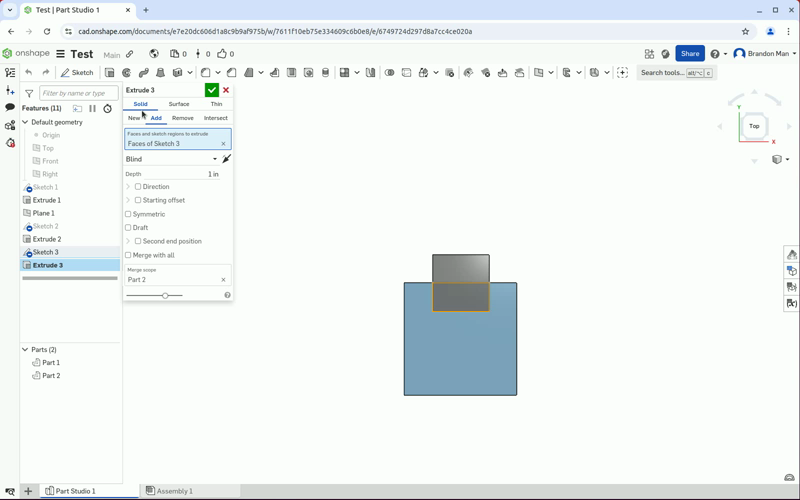
mouse_move(137, 120)
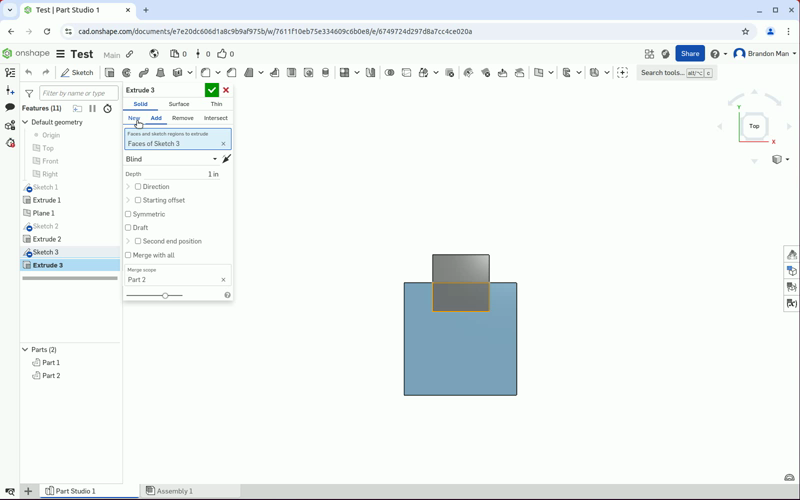
click(137, 120)
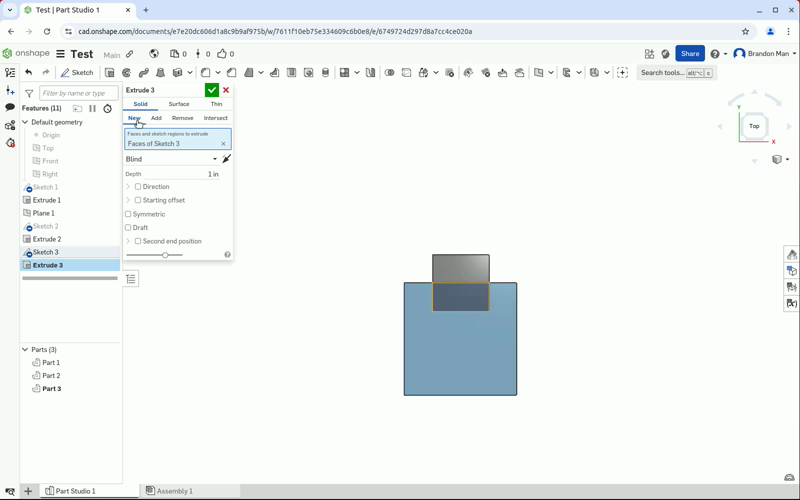
key(tab, 4)
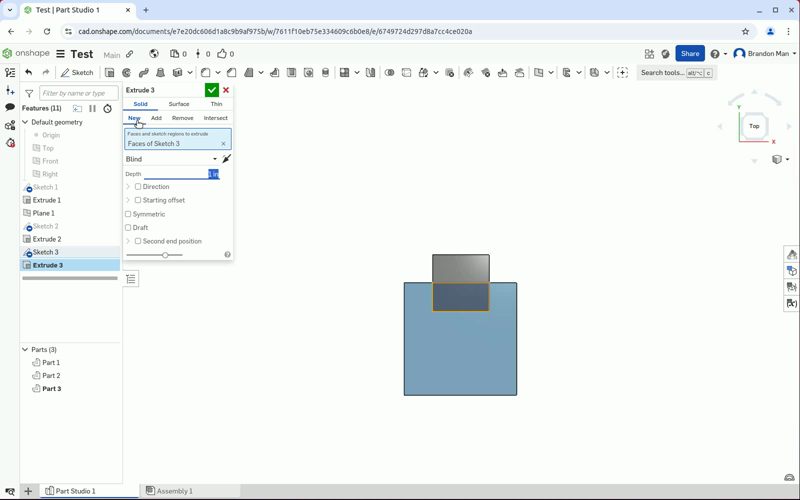
text(9.628)
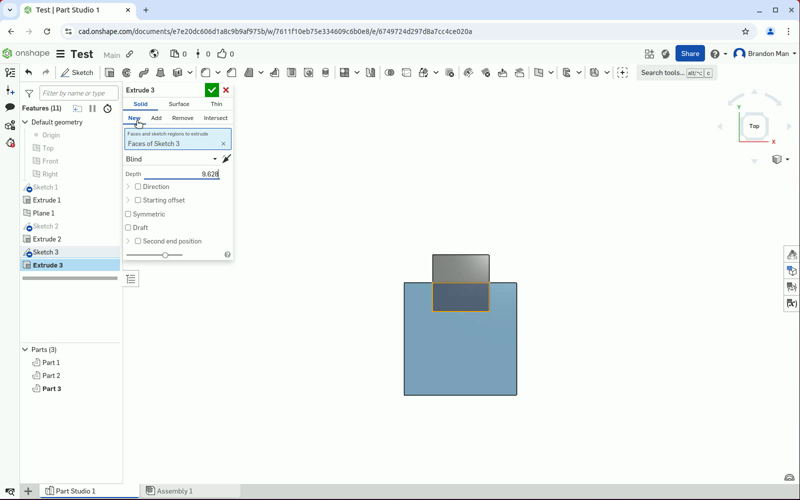
key(enter)
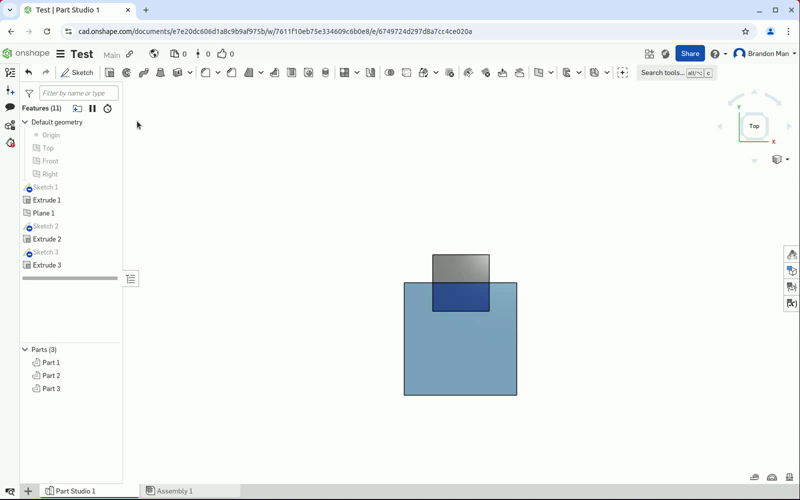
key(shift+h)
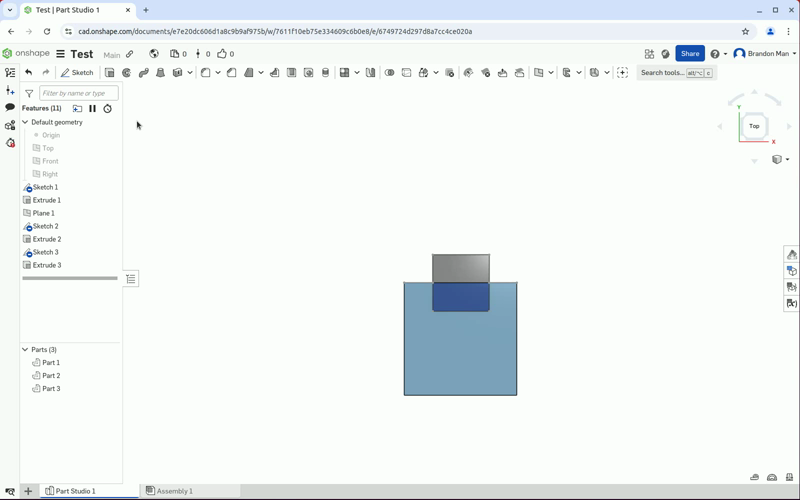
key(shift+h)
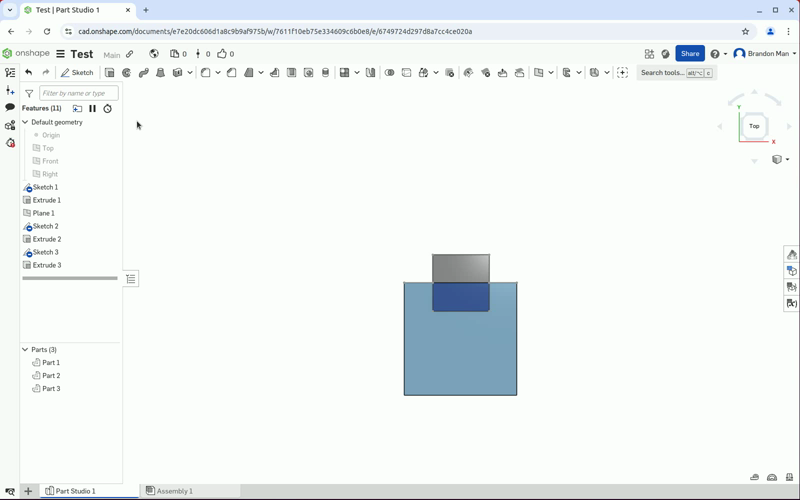
key(shift+7)
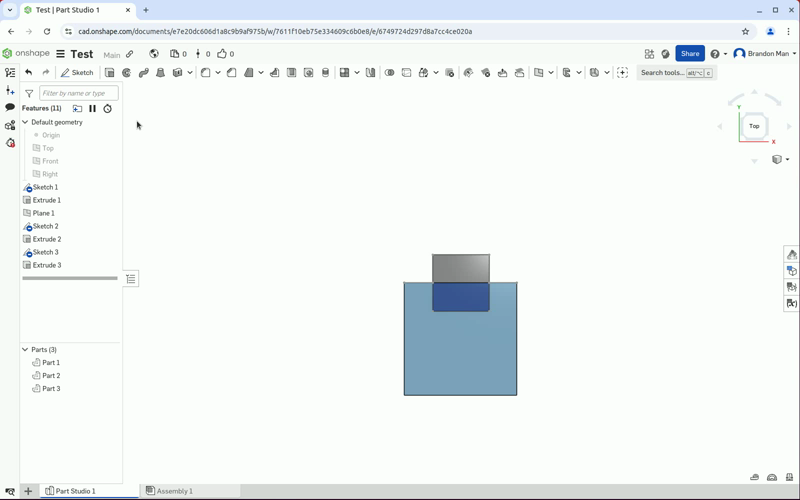
key(up, 3)
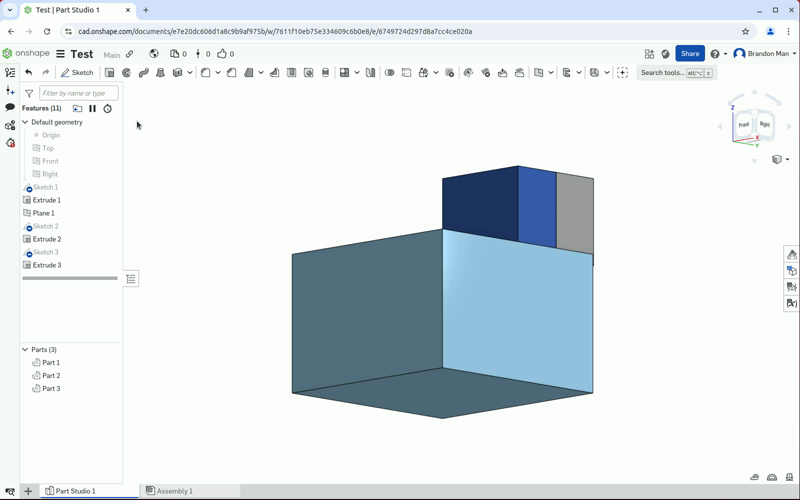
key(left, 3)
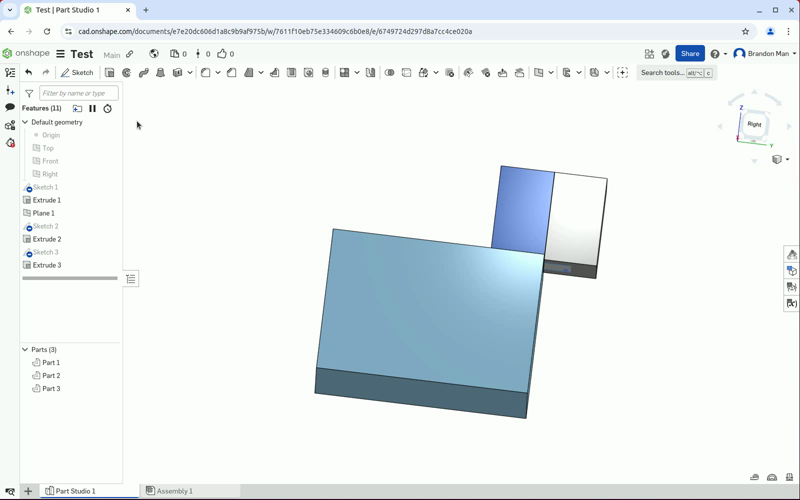
key(right, 3)
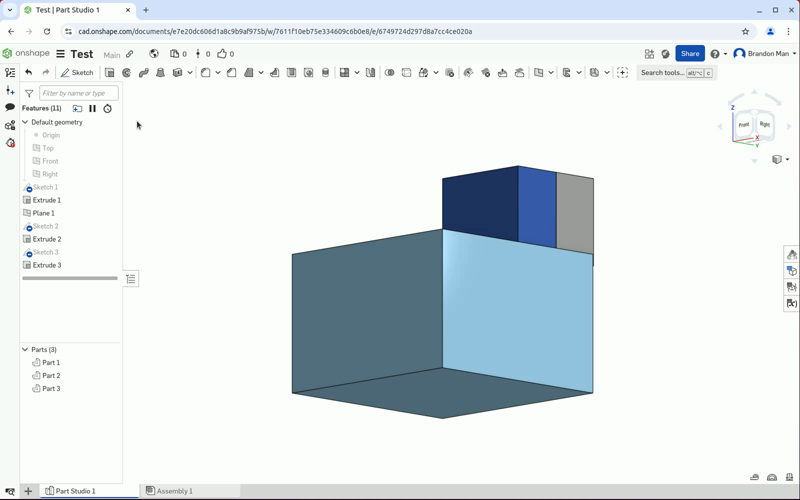
key(down, 3)
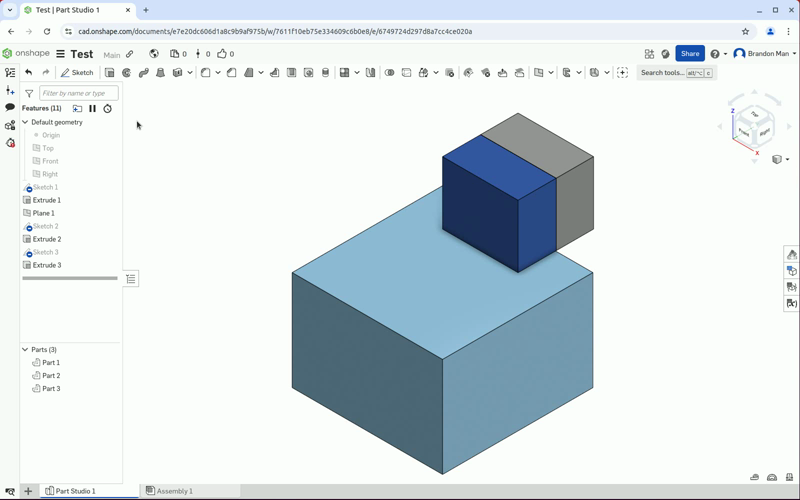
mouse_move(73, 189)
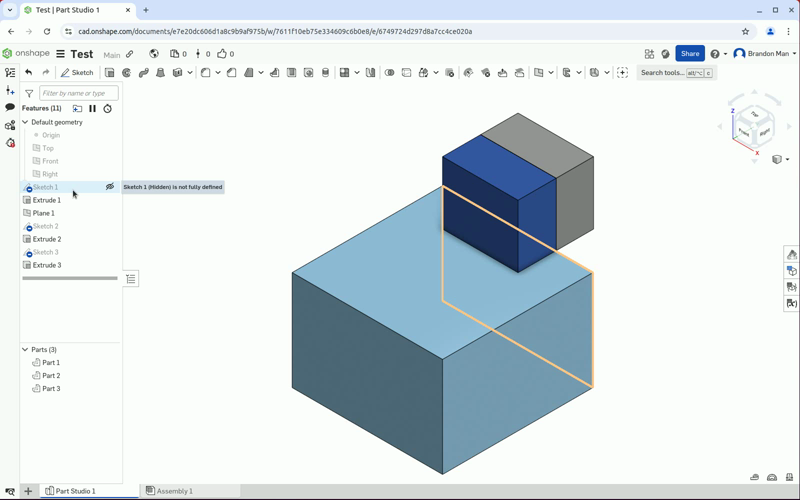
click(73, 189)